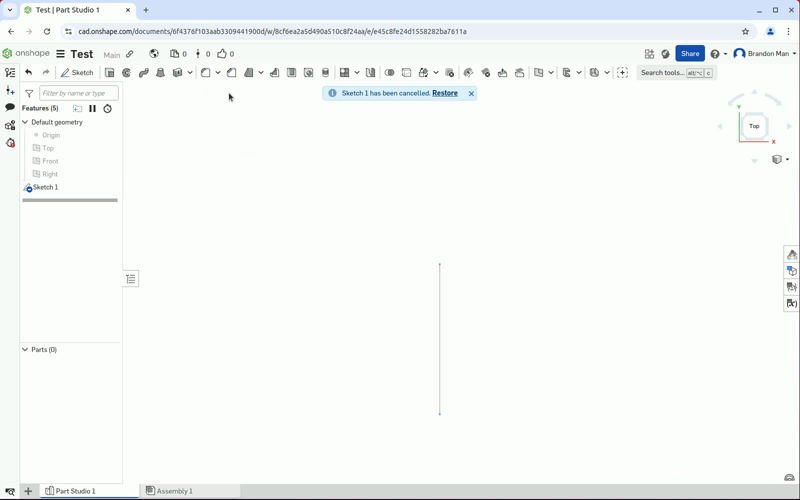
key(shift+h)
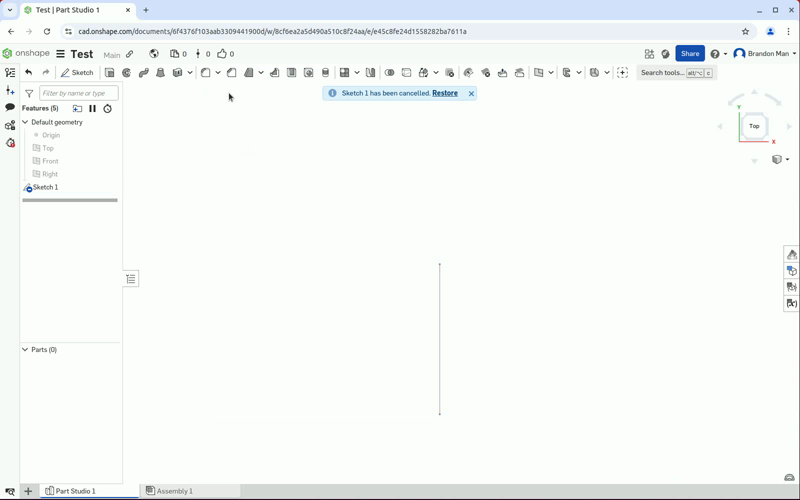
key(shift+s)
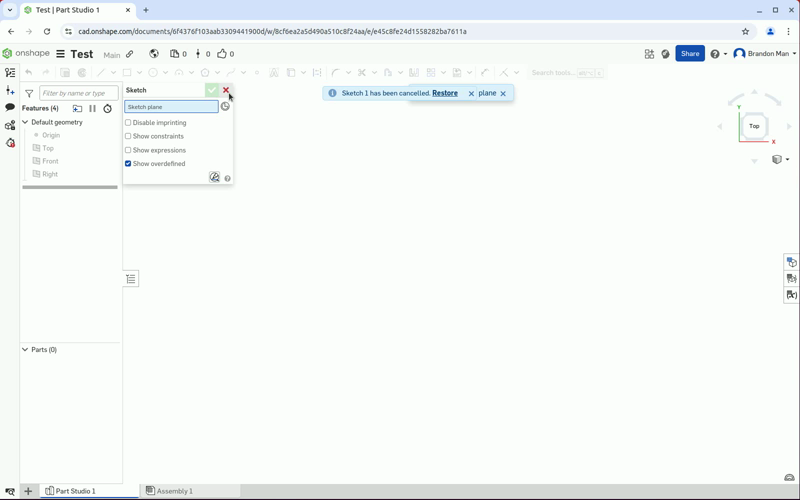
mouse_move(73, 150)
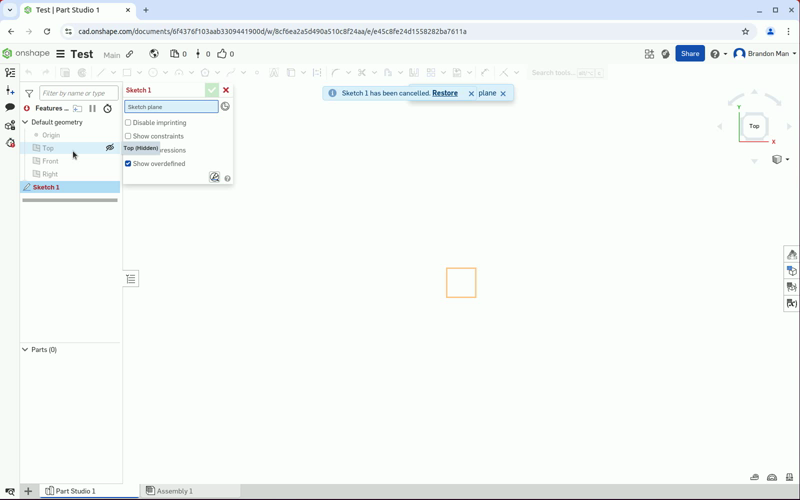
click(73, 150)
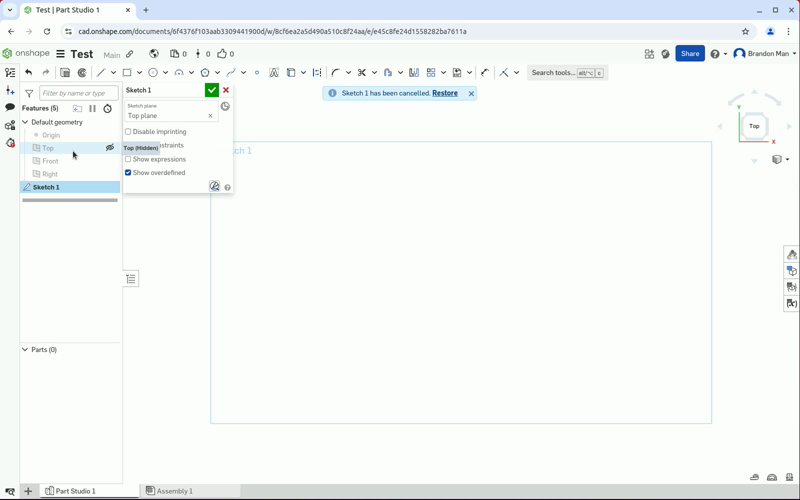
mouse_move(73, 352)
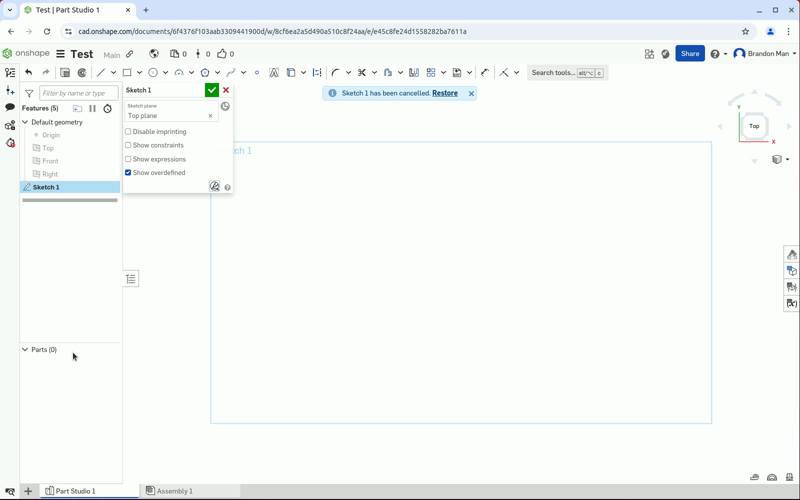
key(y)
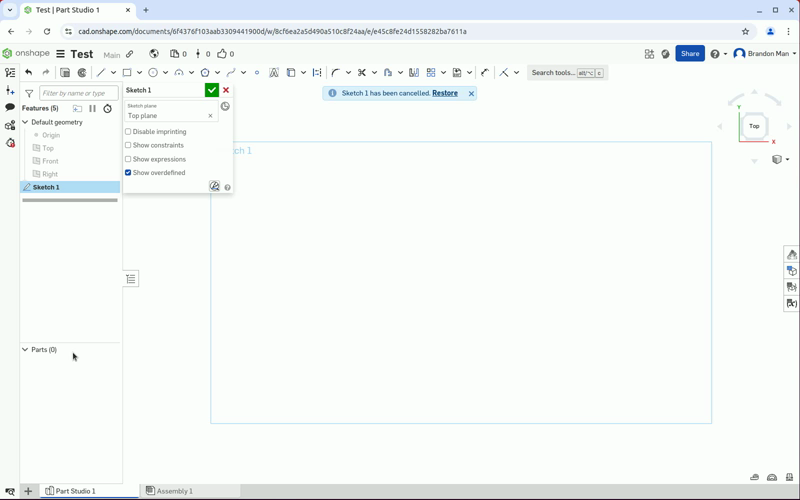
key(l)
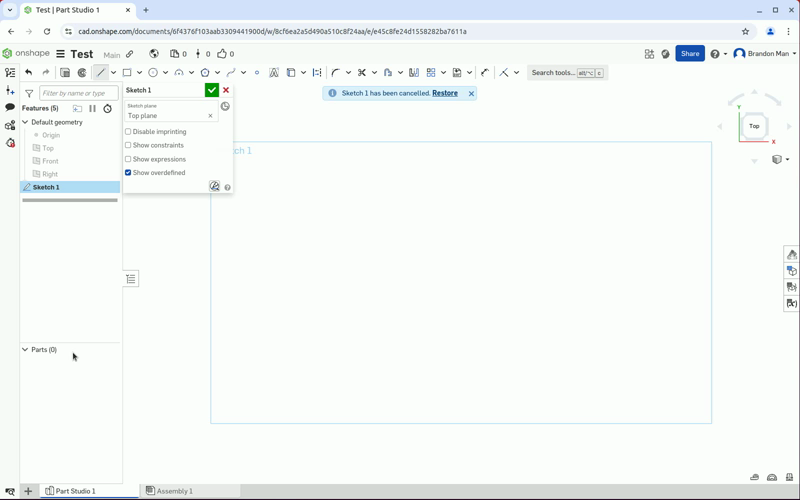
key_down(shift)
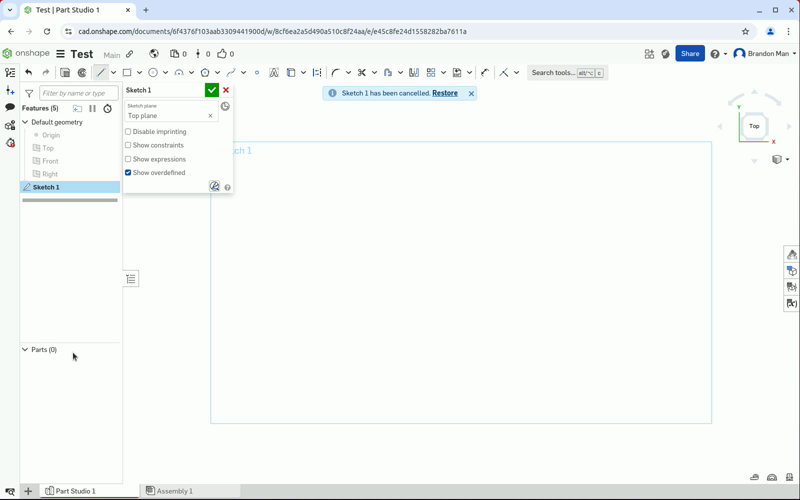
mouse_move(355, 333)
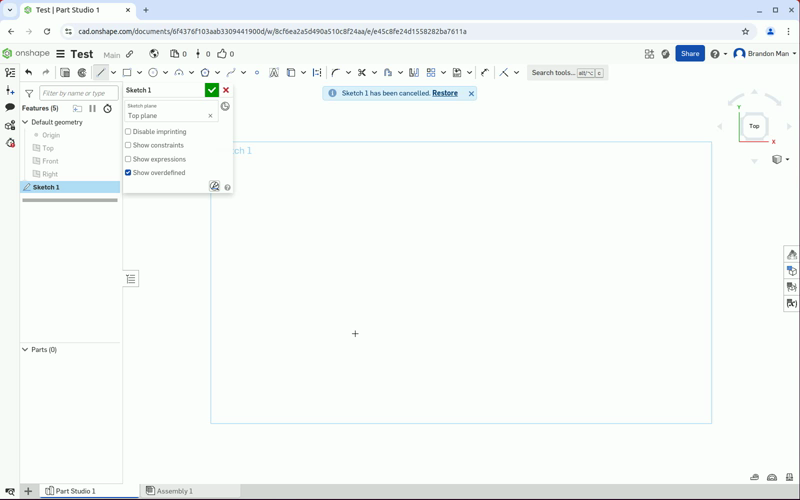
click(355, 333)
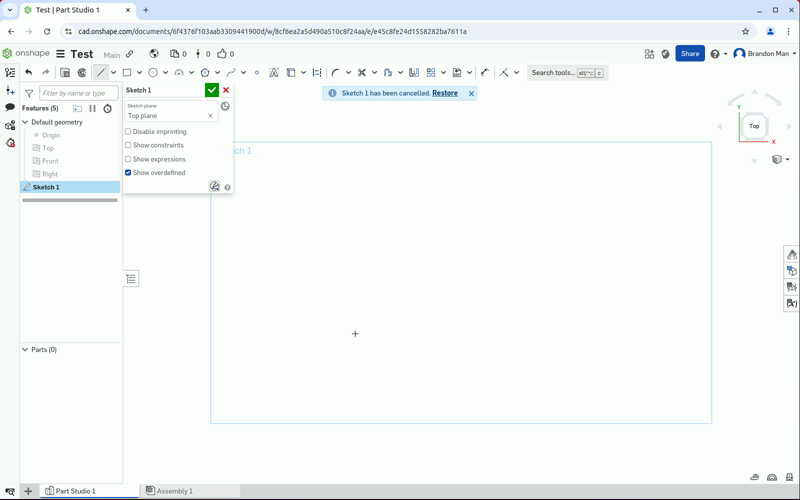
key_up(shift)
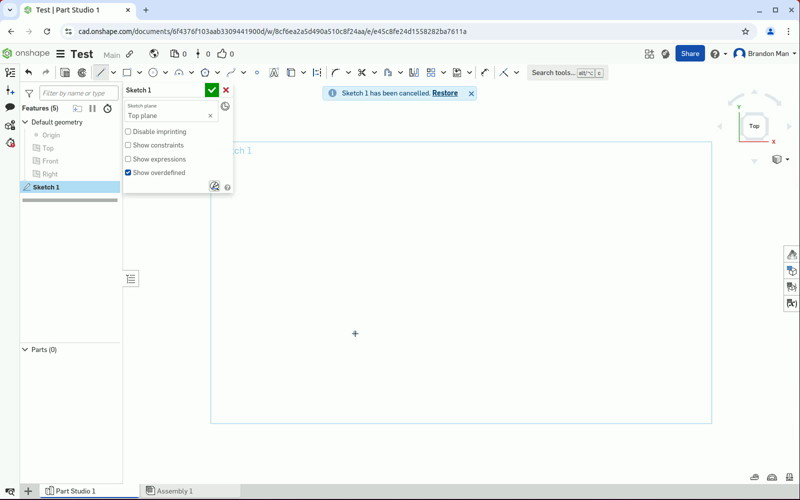
key_down(shift)
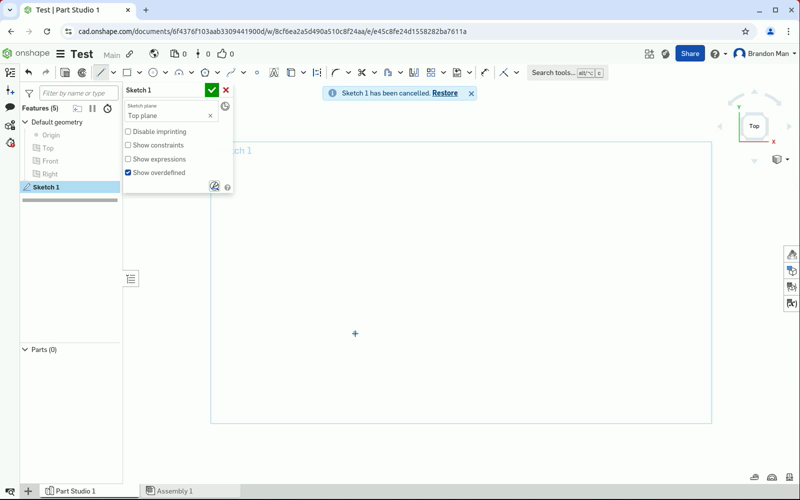
mouse_move(559, 333)
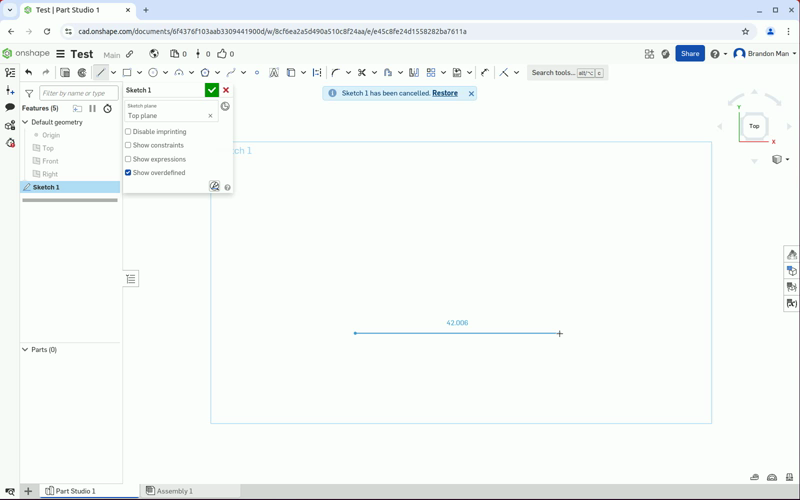
click(559, 333)
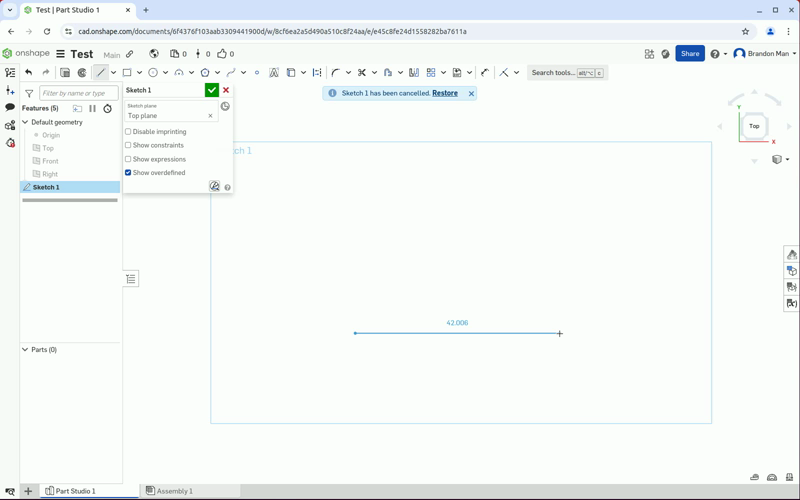
key_up(shift)
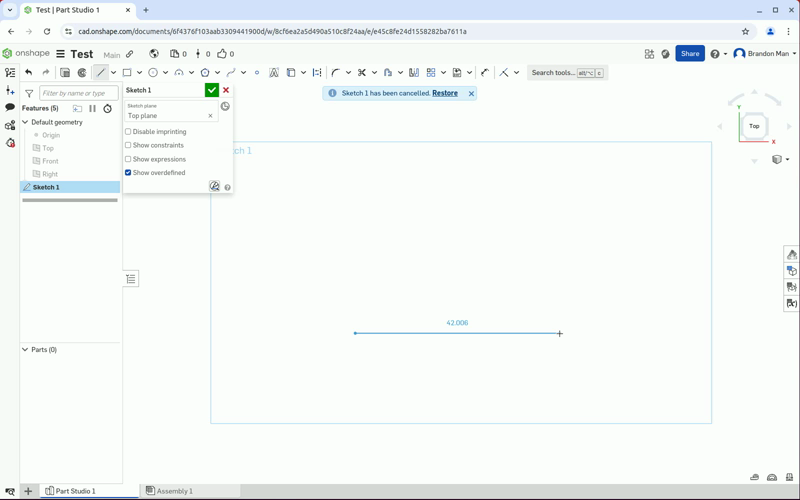
key_down(shift)
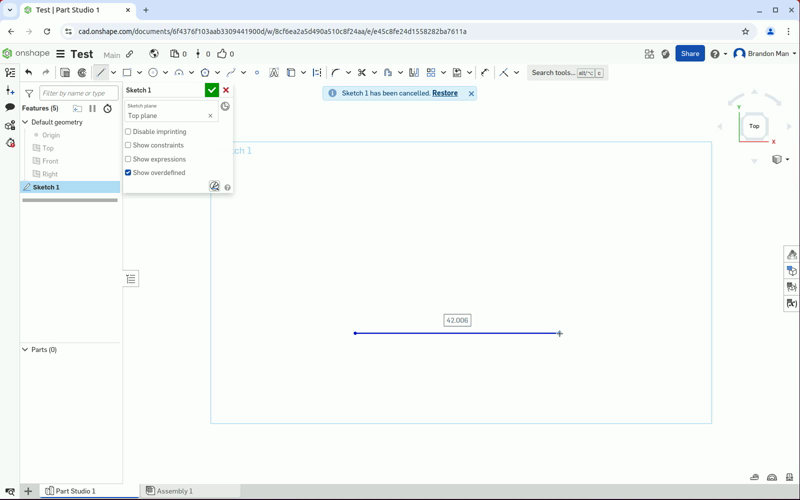
mouse_move(559, 225)
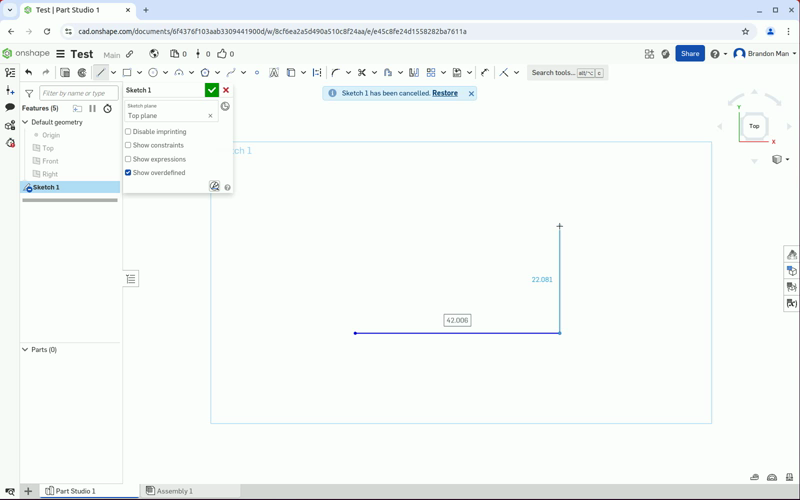
click(559, 225)
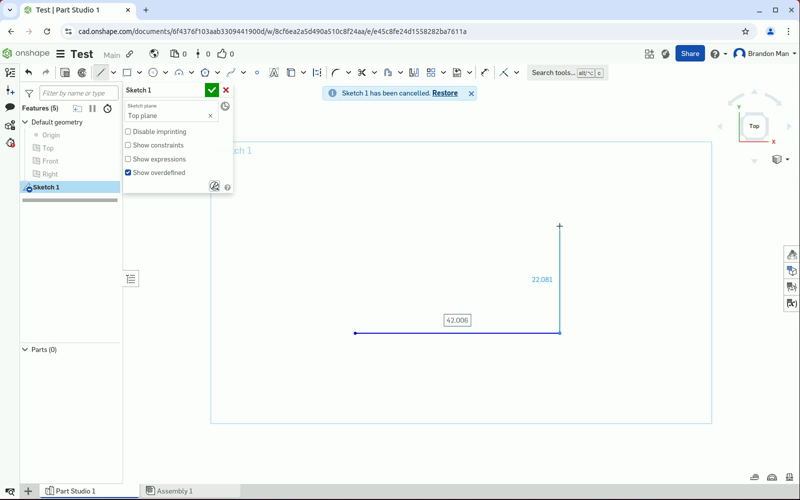
key_up(shift)
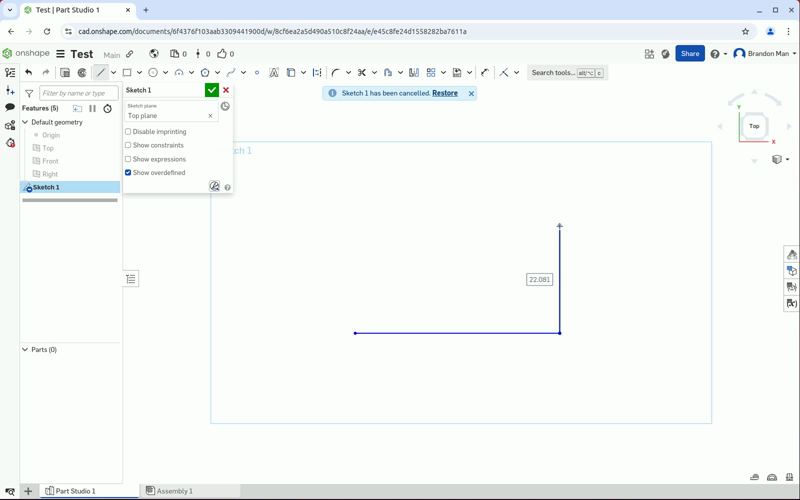
key_down(shift)
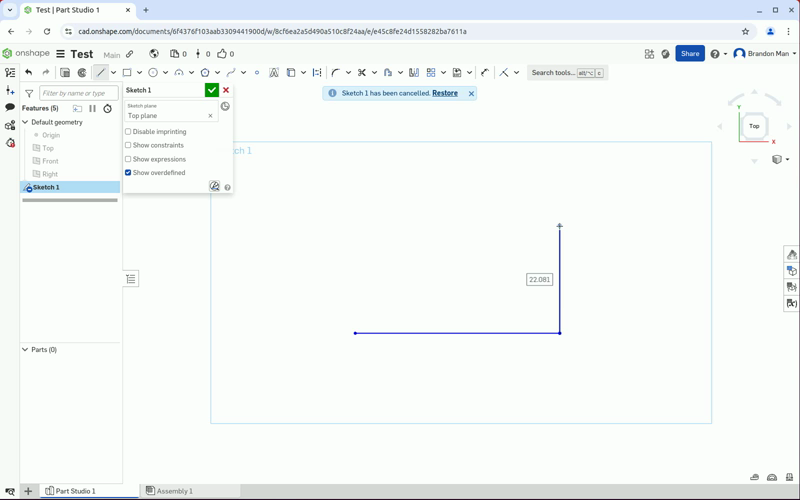
mouse_move(355, 225)
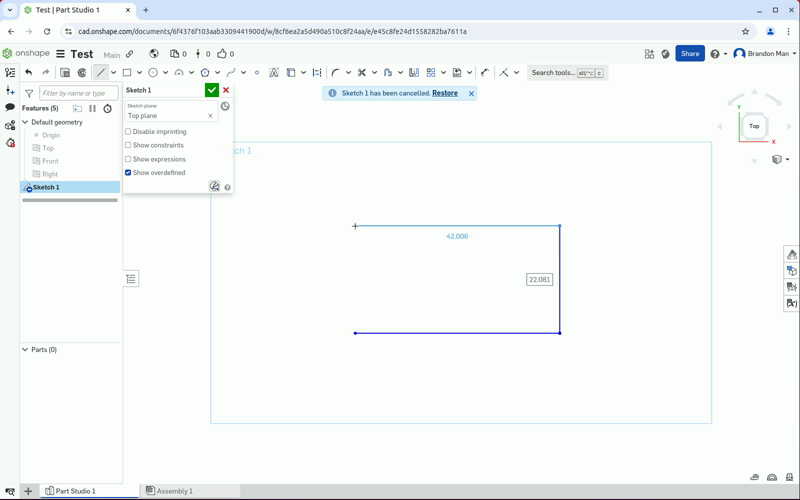
click(355, 225)
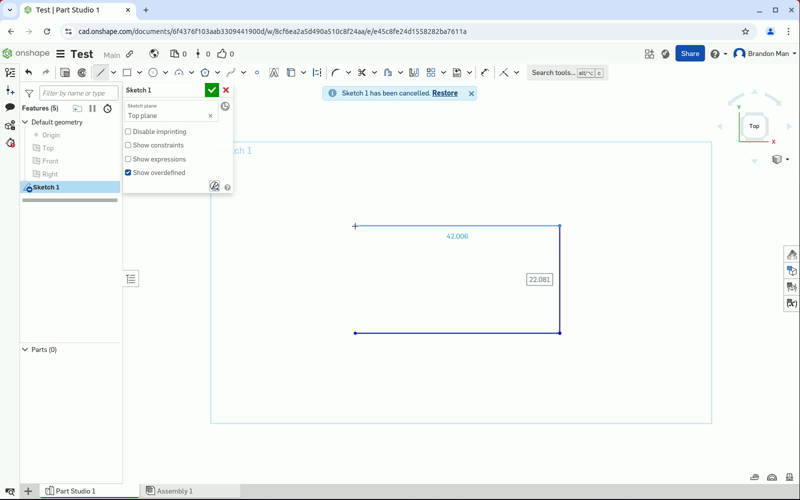
key_up(shift)
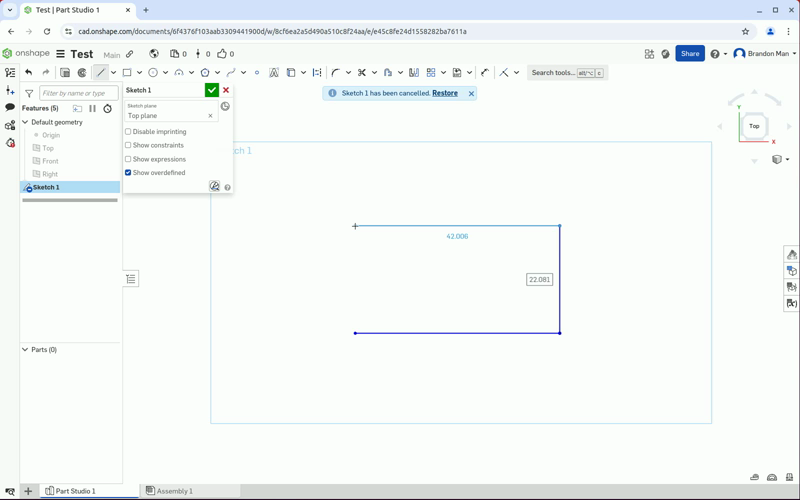
key_down(shift)
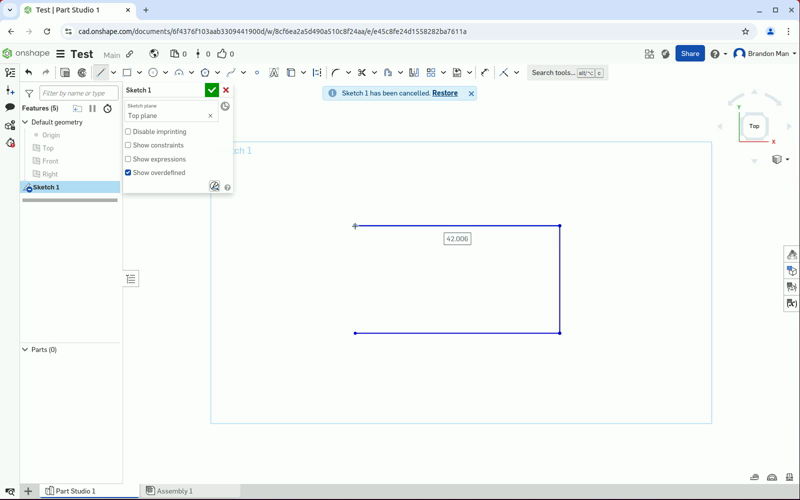
mouse_move(355, 333)
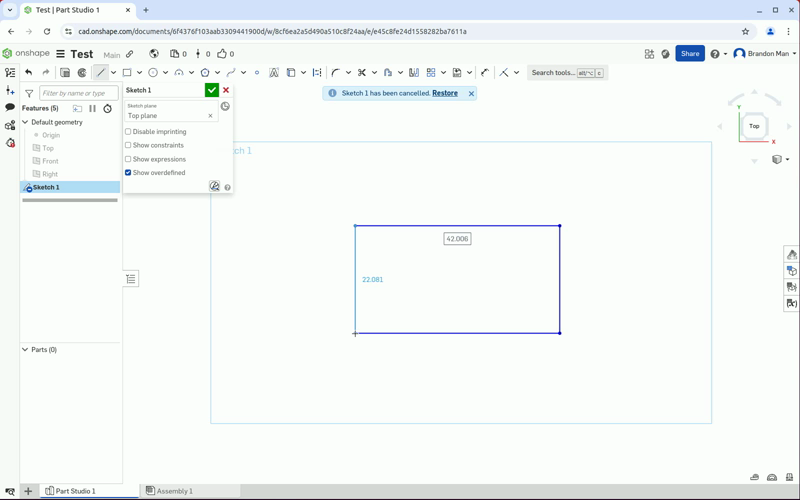
key_up(shift)
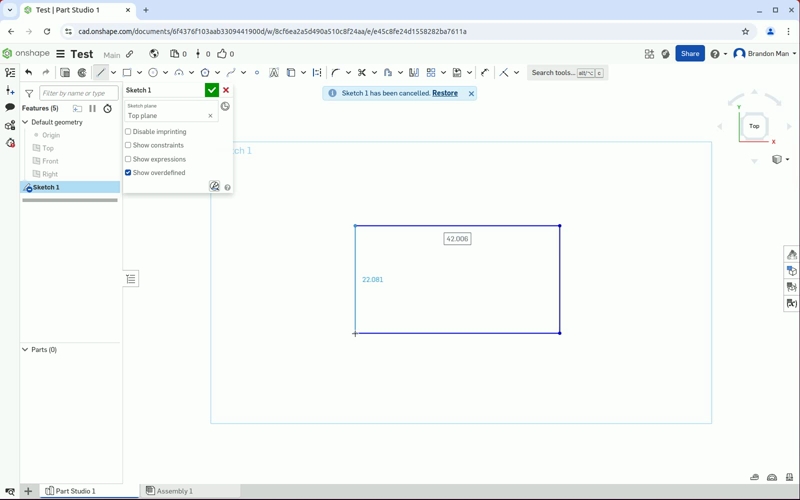
click(355, 333)
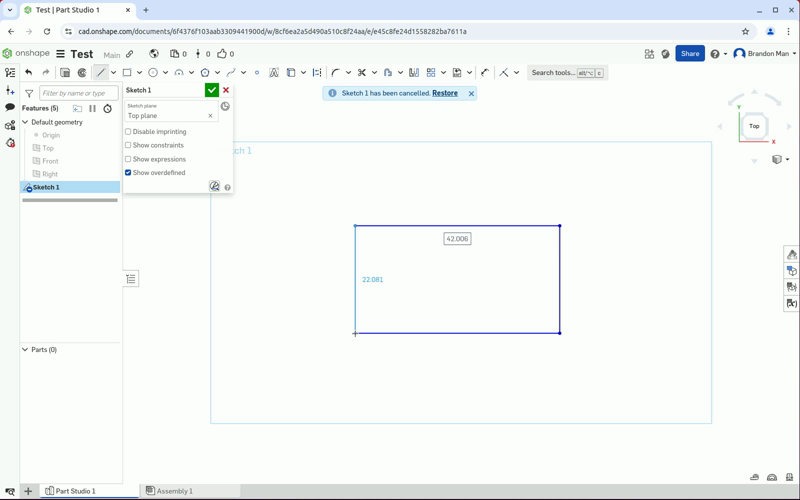
key(esc)
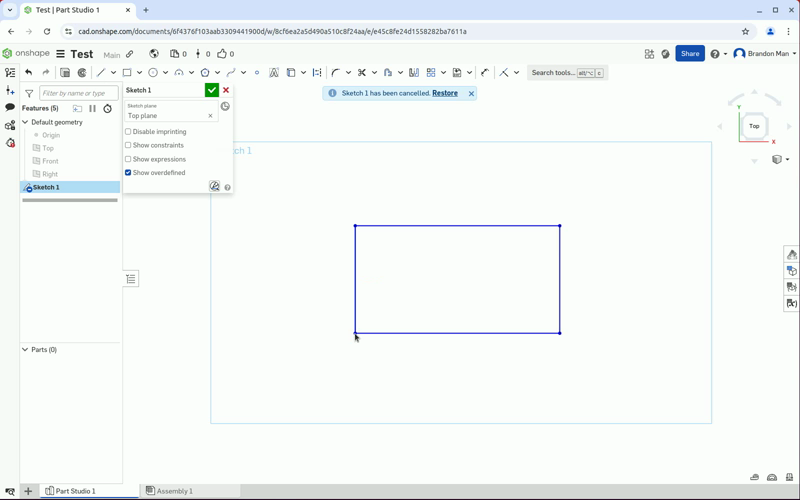
mouse_move(451, 310)
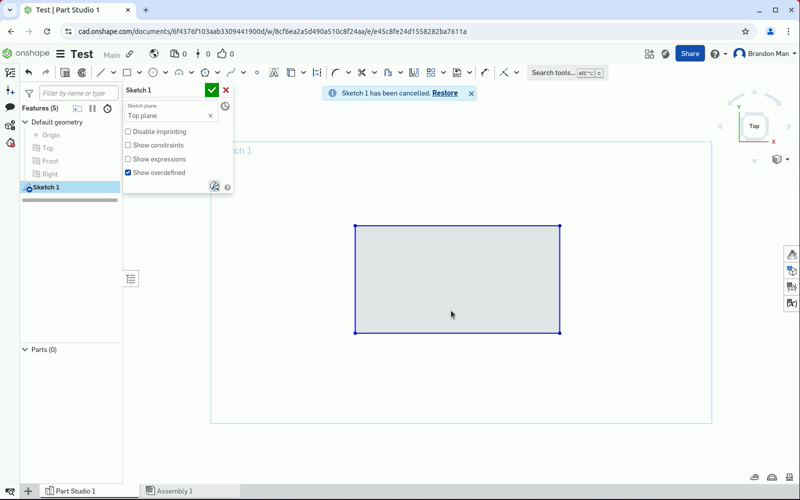
click(451, 310)
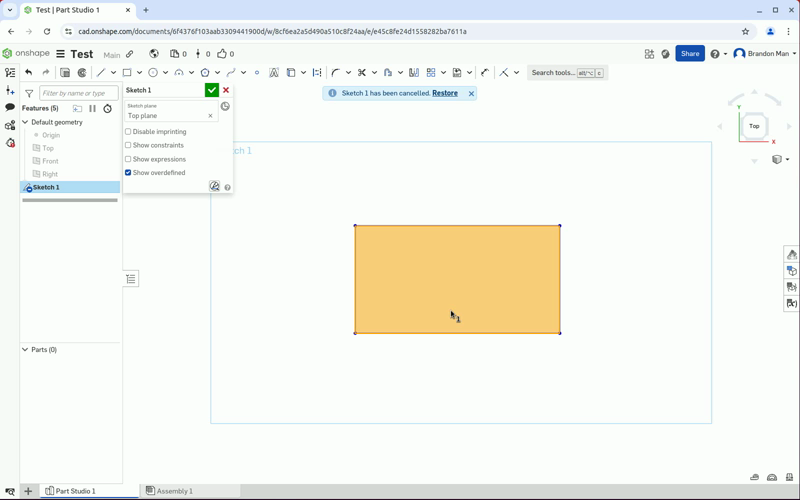
mouse_move(73, 352)
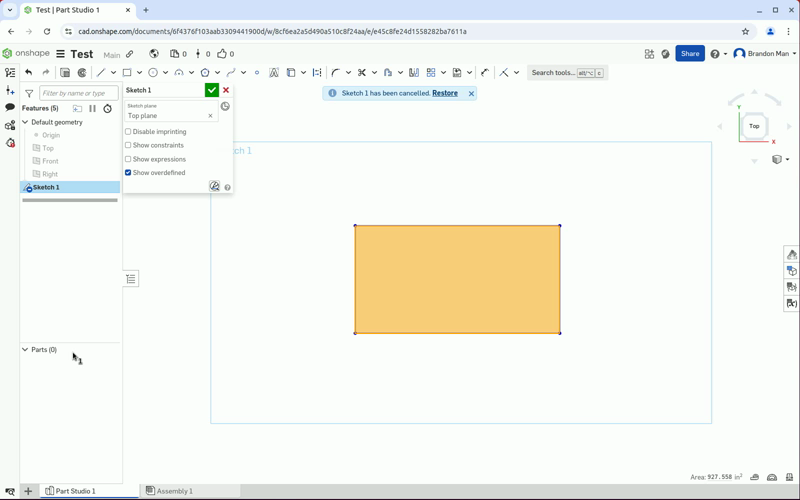
key(shift+y)
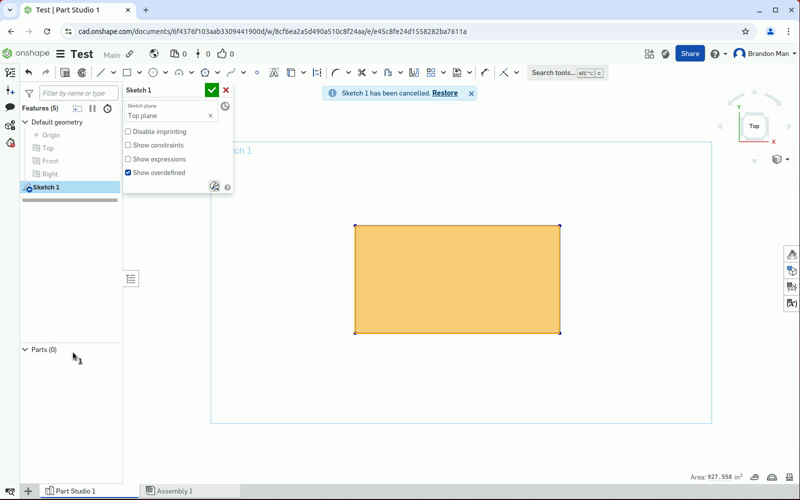
key(shift+e)
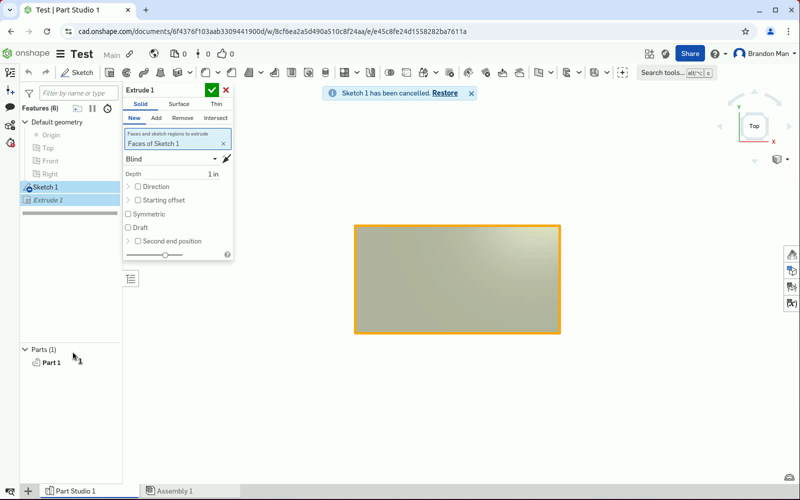
mouse_move(143, 106)
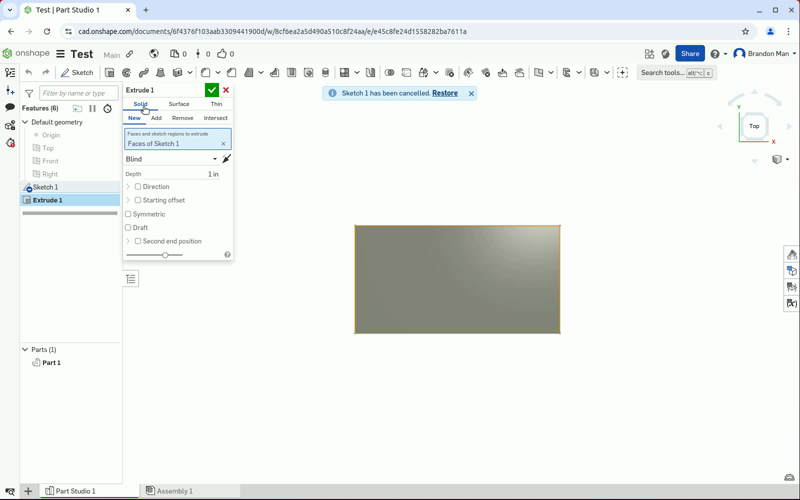
click(143, 106)
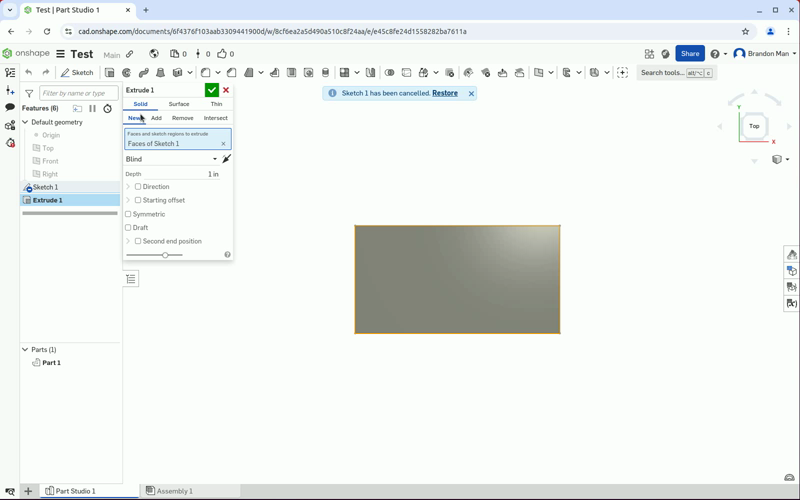
mouse_move(137, 120)
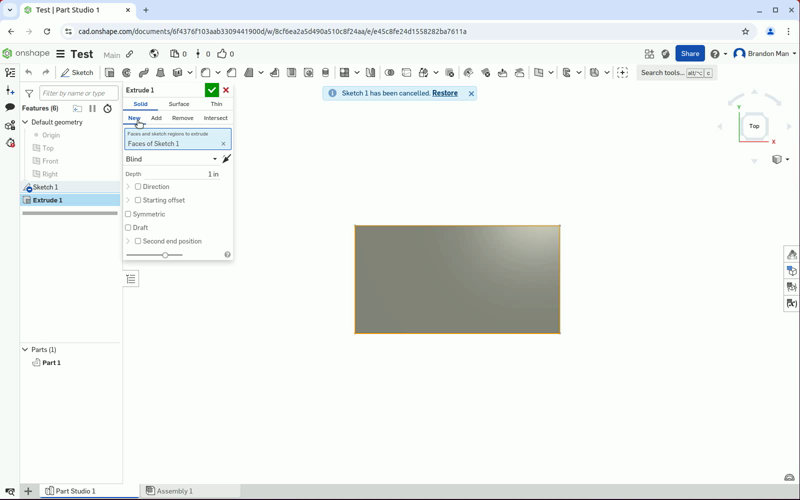
click(137, 120)
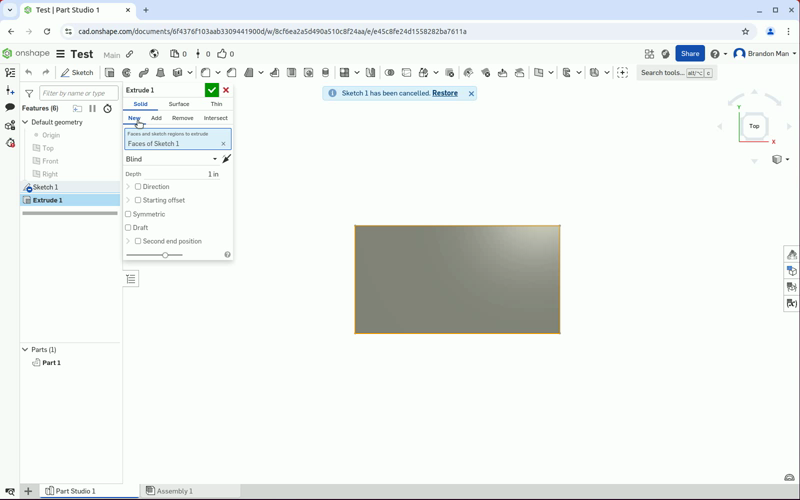
key(tab, 4)
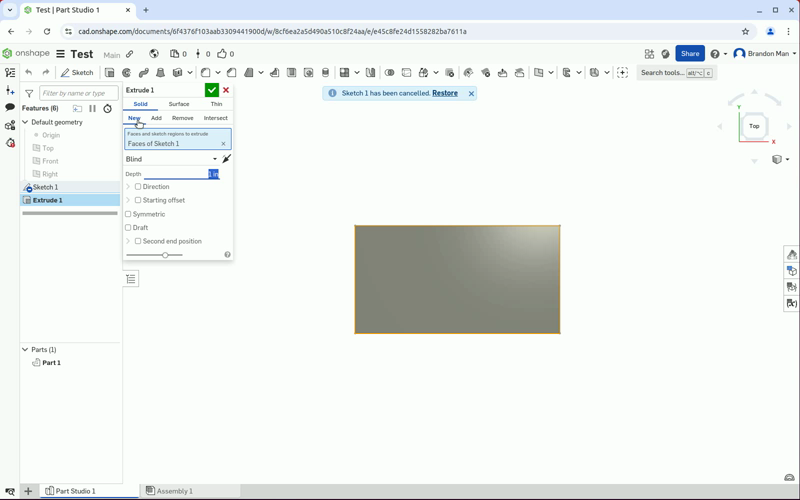
text(0.963)
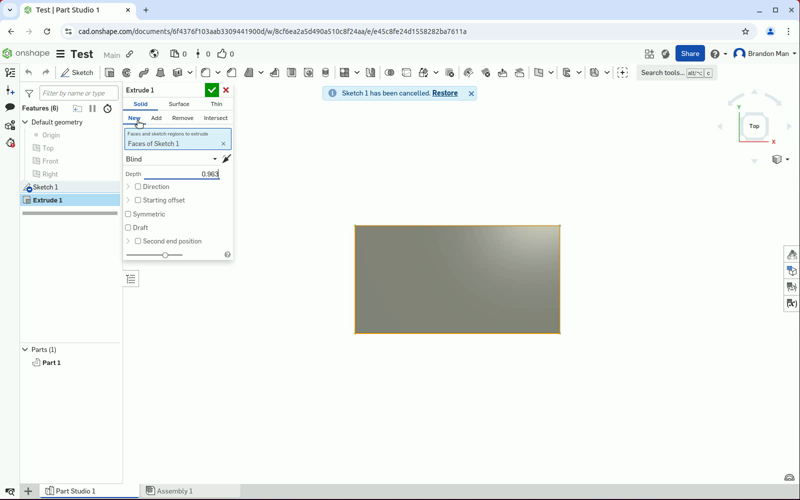
key(enter)
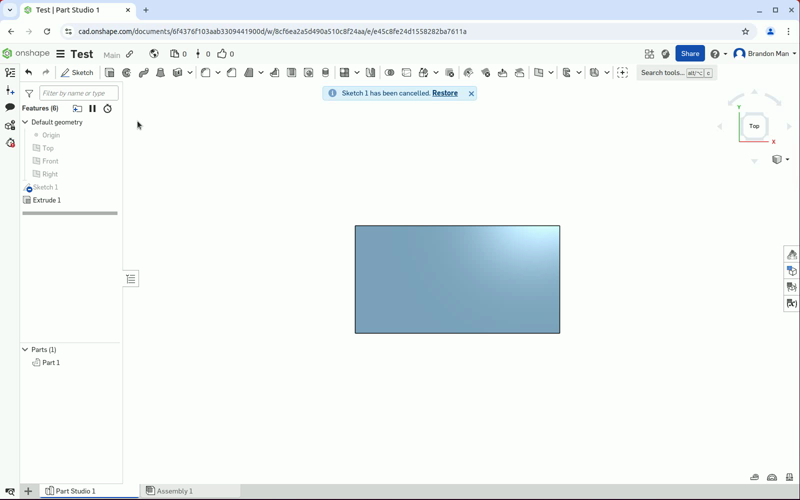
key(shift+h)
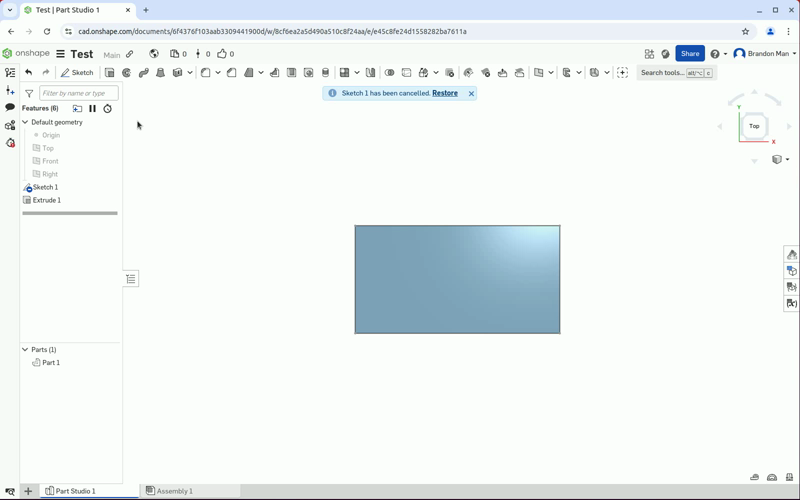
key(shift+h)
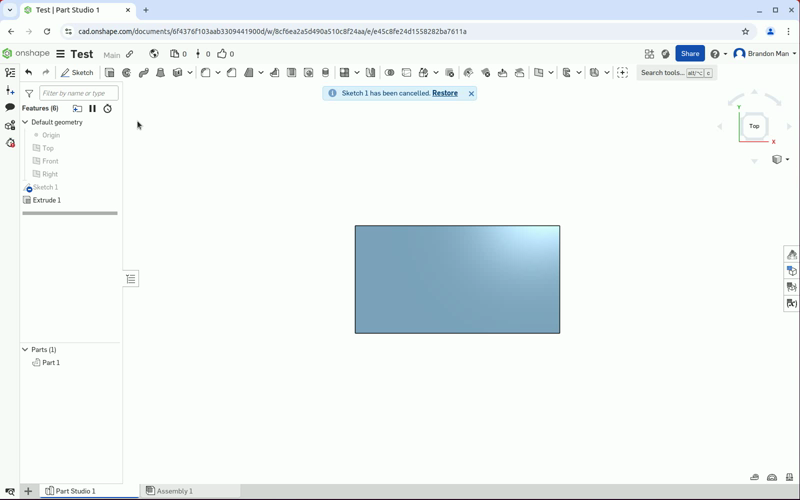
mouse_move(73, 189)
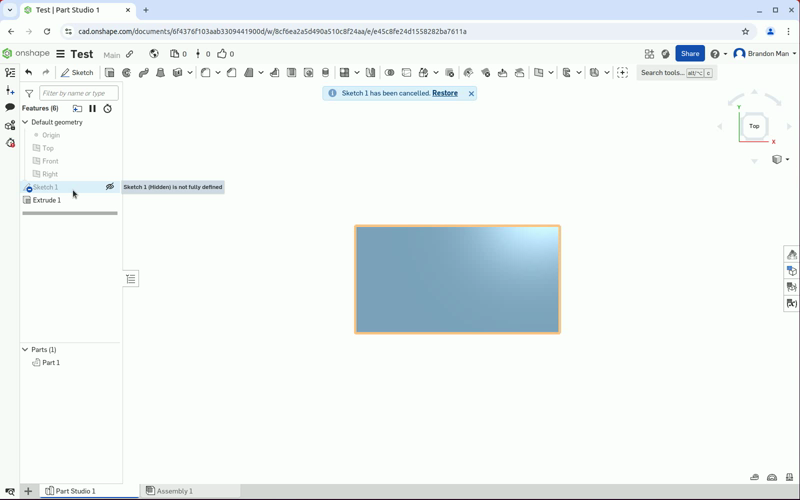
click(73, 189)
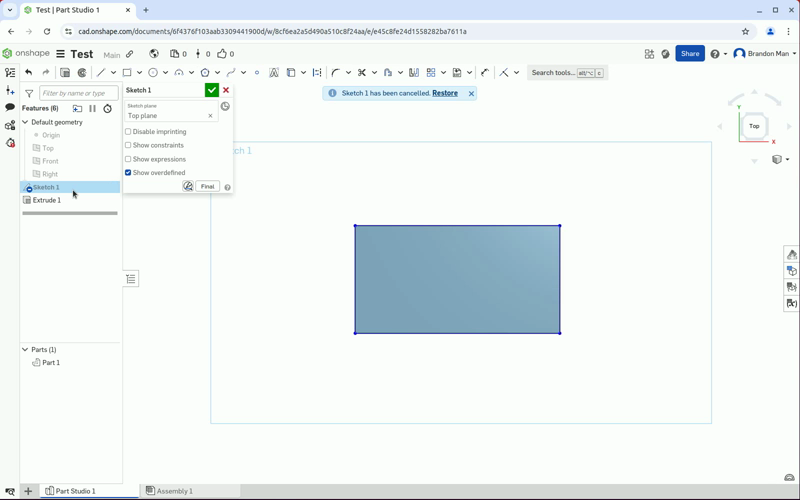
mouse_move(229, 92)
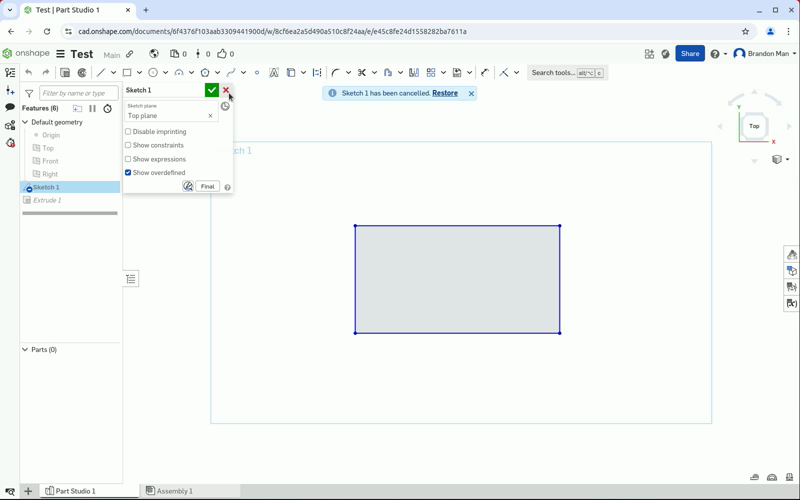
click(229, 92)
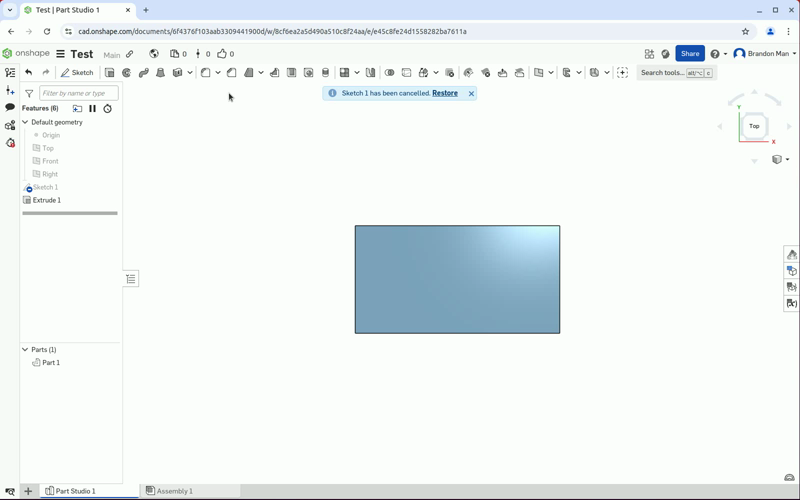
mouse_move(541, 75)
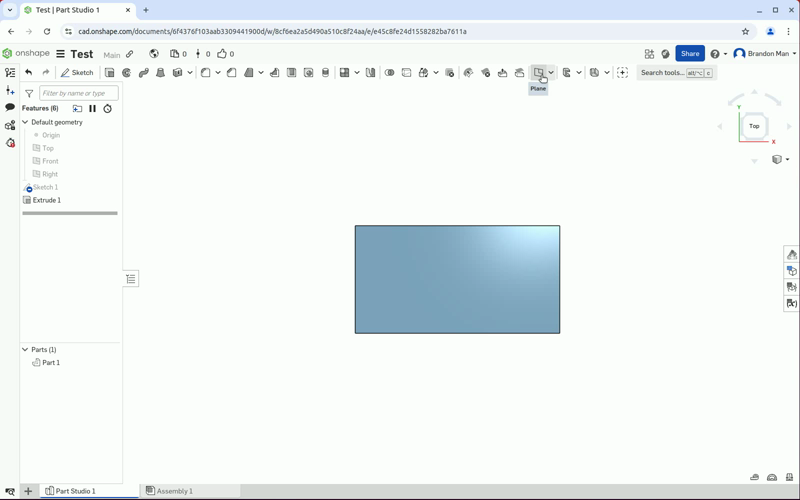
click(541, 75)
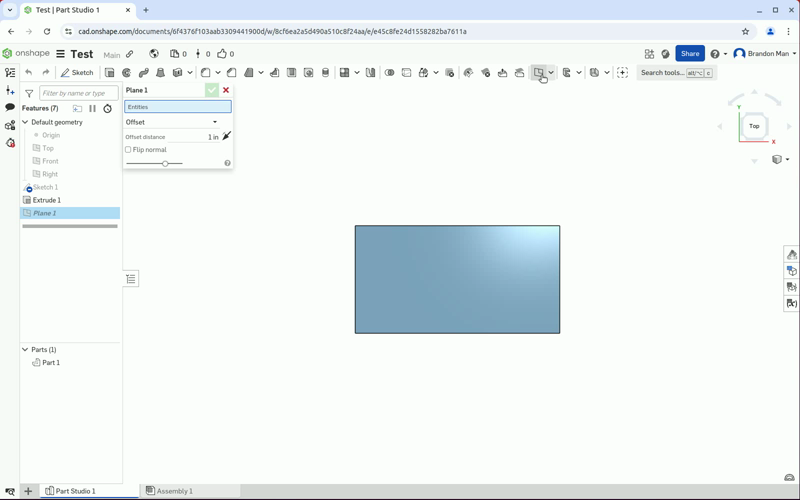
mouse_move(73, 150)
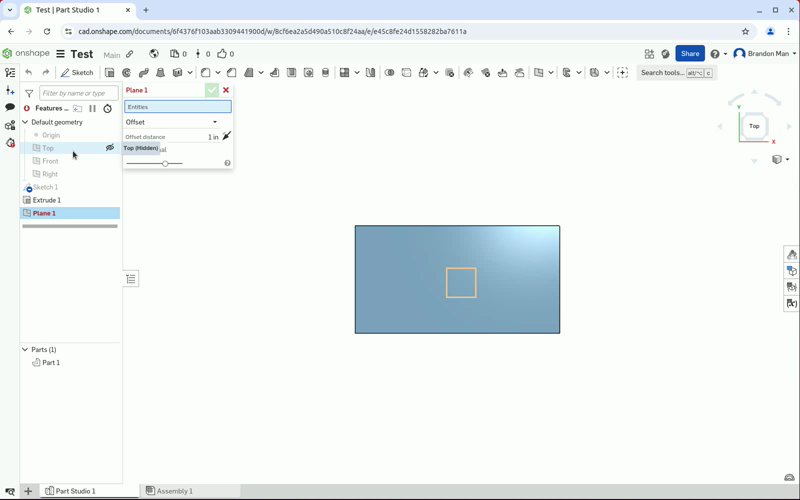
click(73, 150)
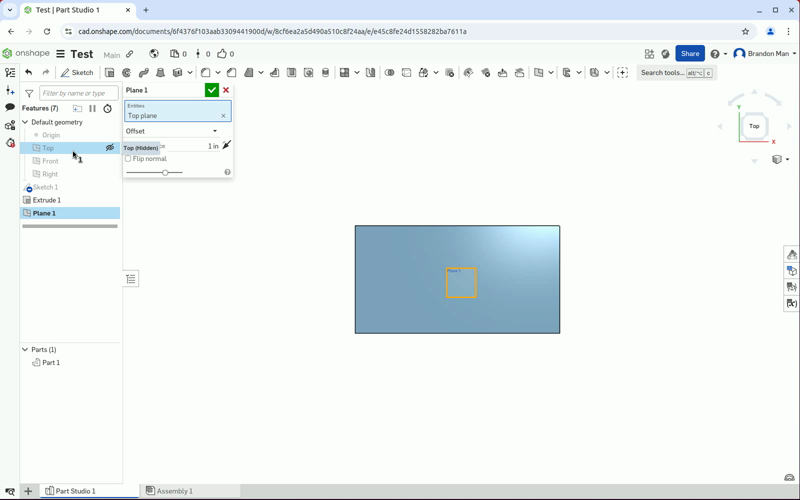
key(tab, 2)
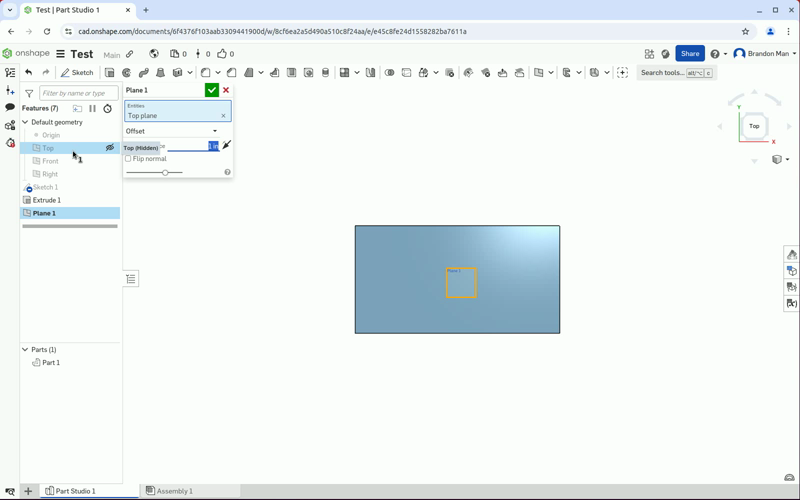
text(0.955)
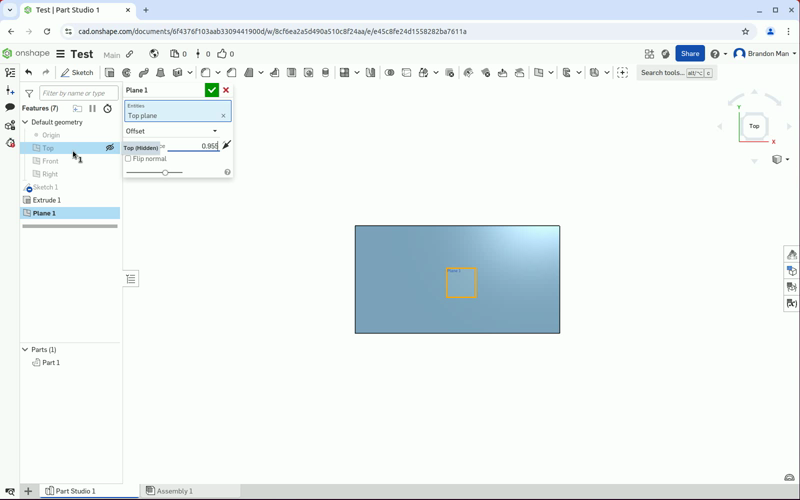
key(enter, 2)
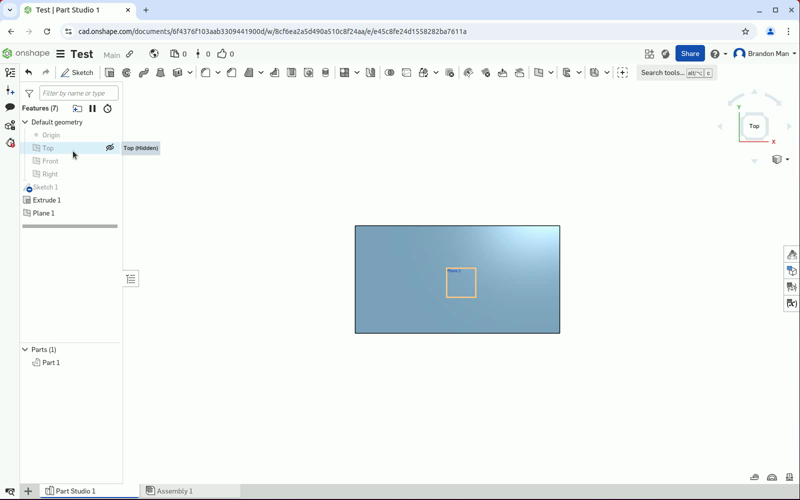
key(shift+s)
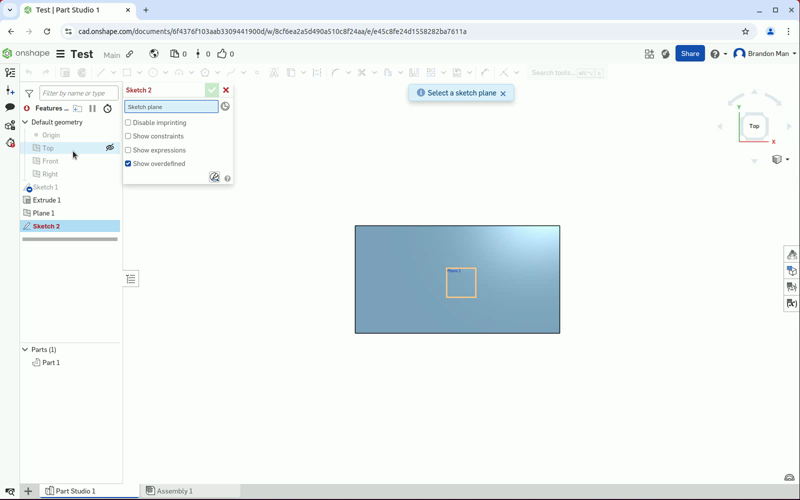
mouse_move(73, 215)
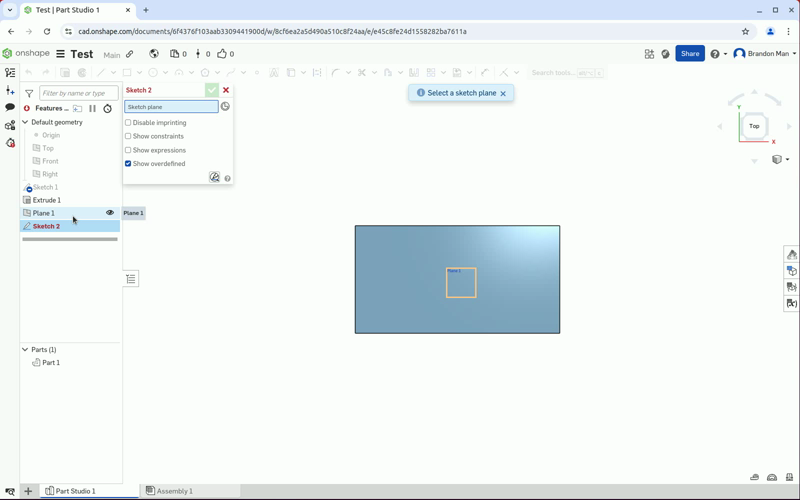
click(73, 215)
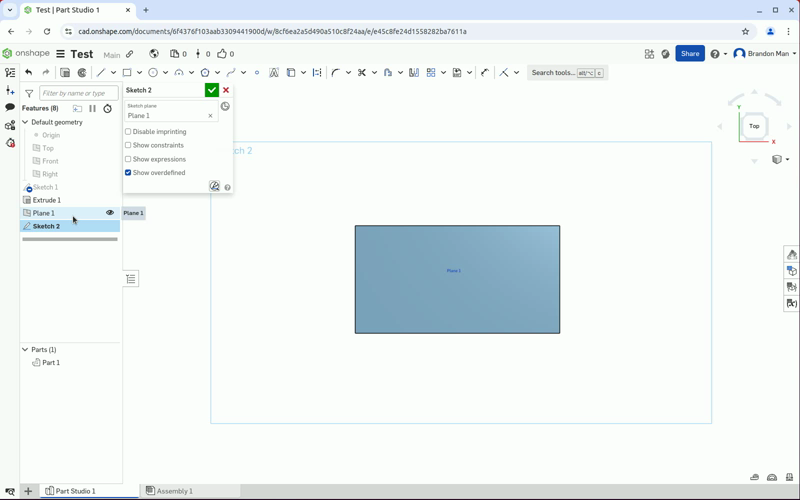
mouse_move(73, 352)
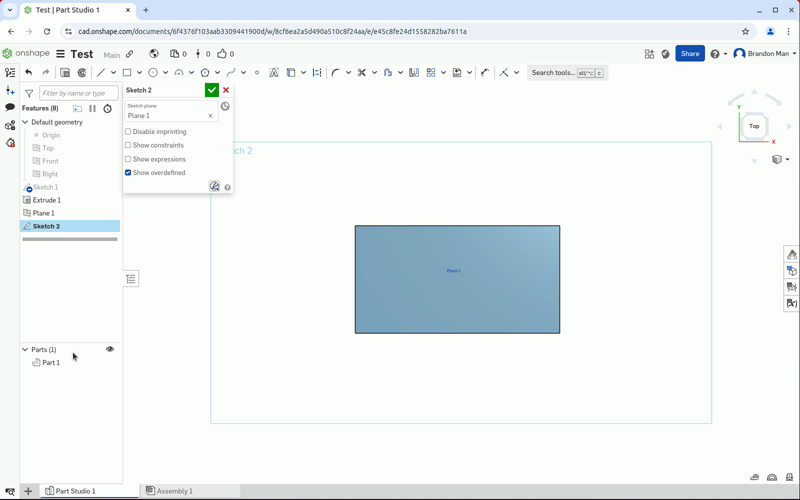
key(y)
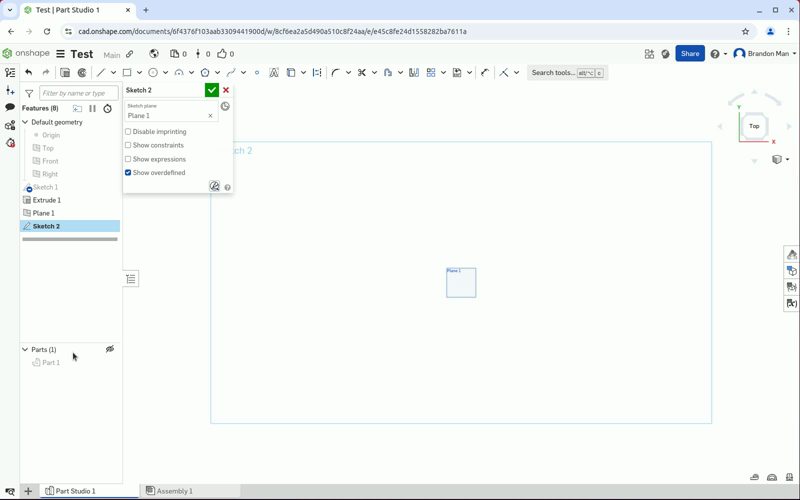
key(l)
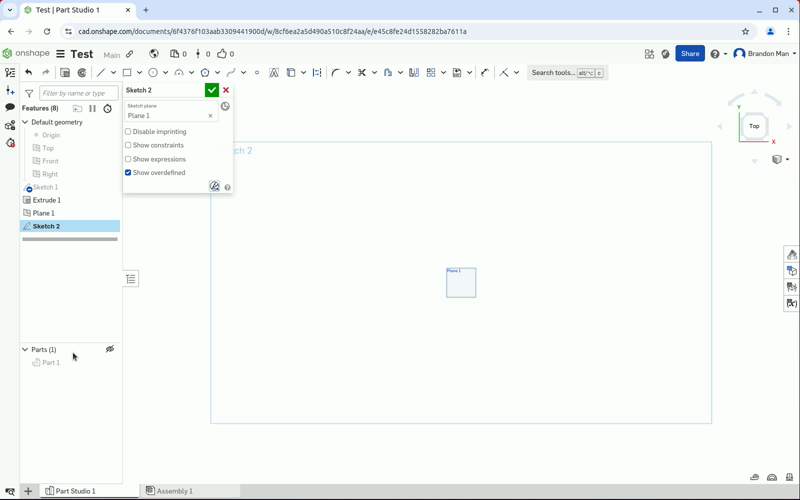
key_down(shift)
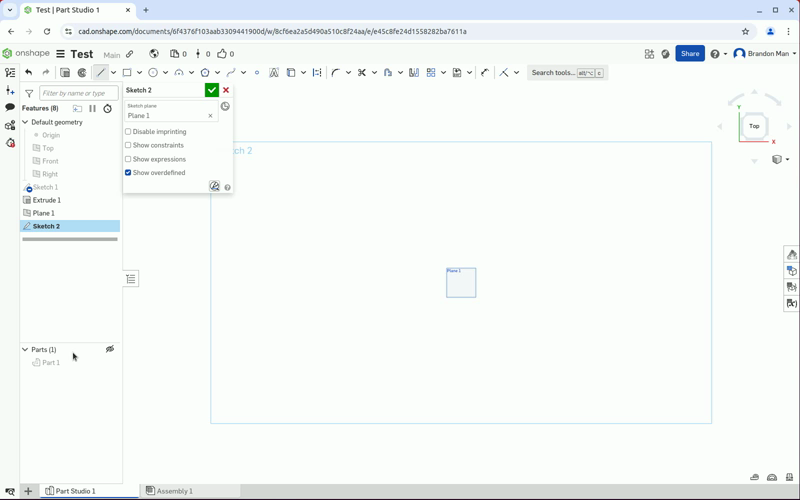
mouse_move(355, 333)
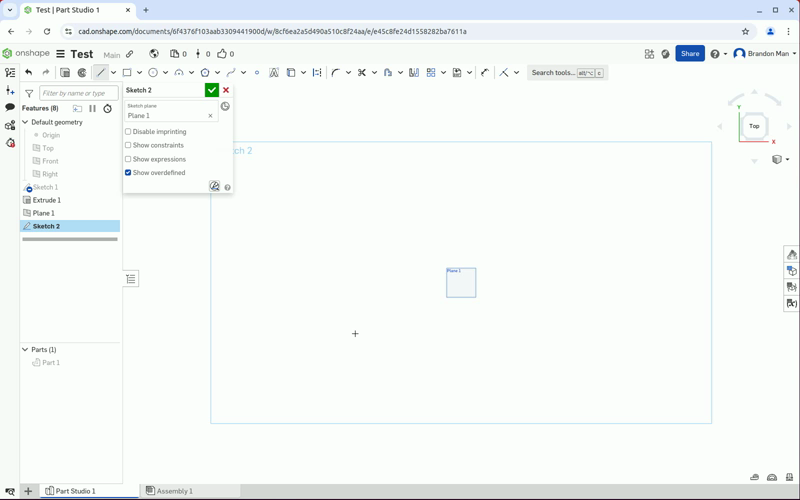
click(355, 333)
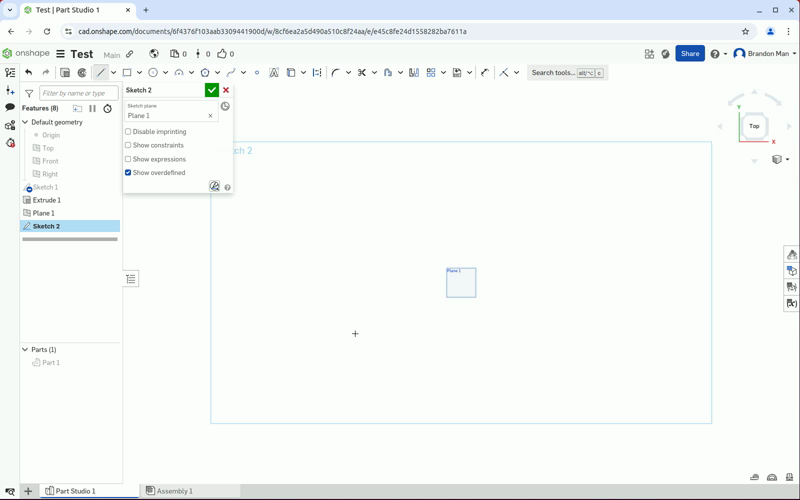
key_up(shift)
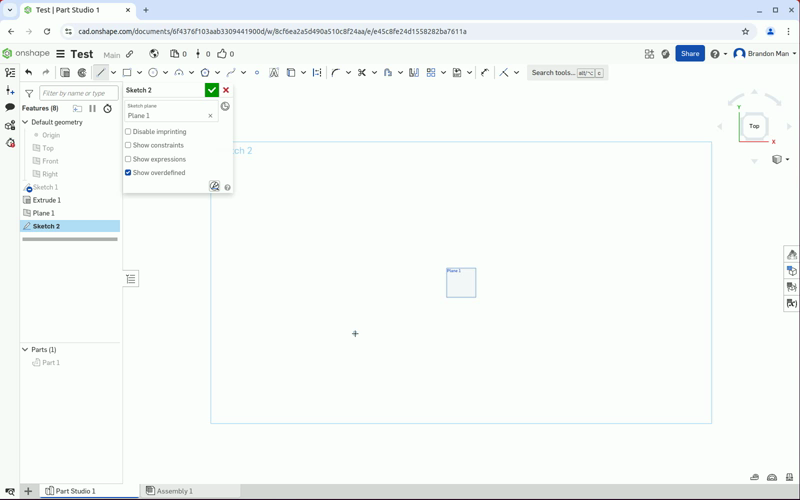
key_down(shift)
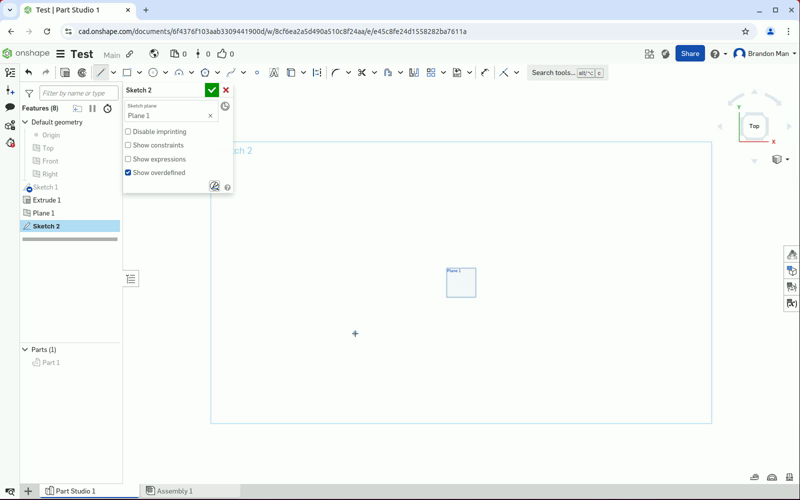
mouse_move(385, 333)
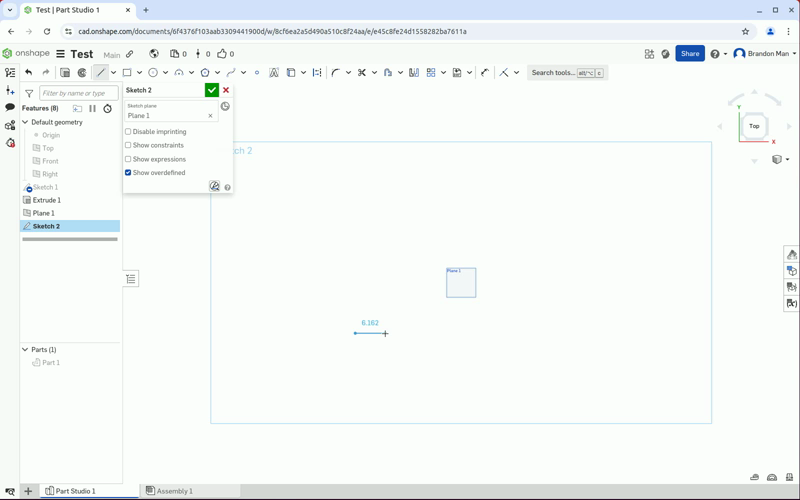
mouse_move(366, 333)
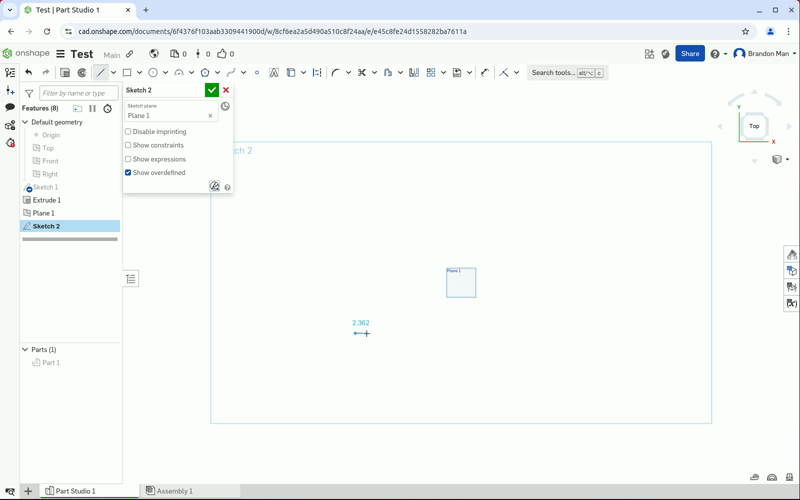
click(366, 333)
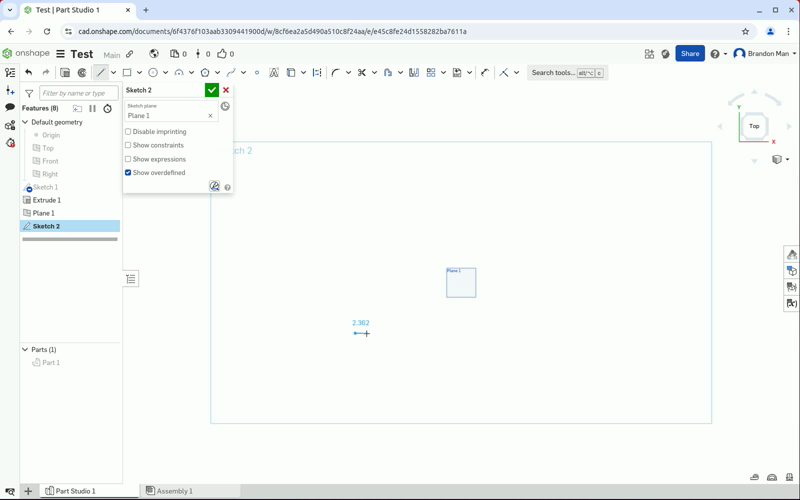
key_up(shift)
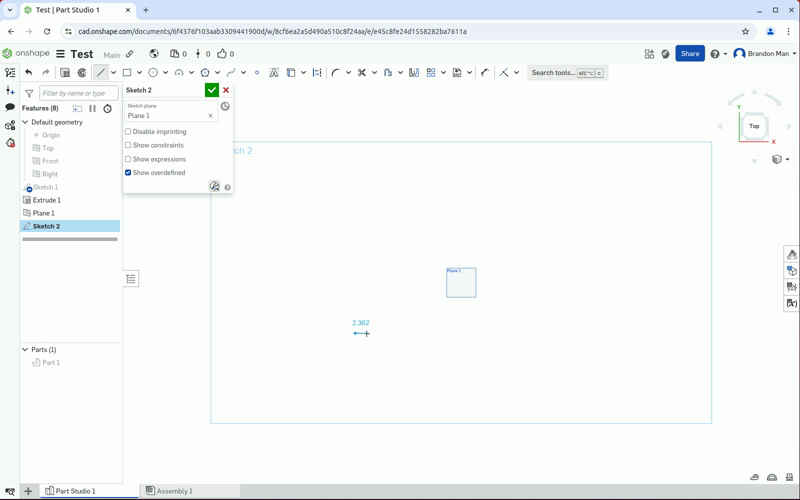
key_down(shift)
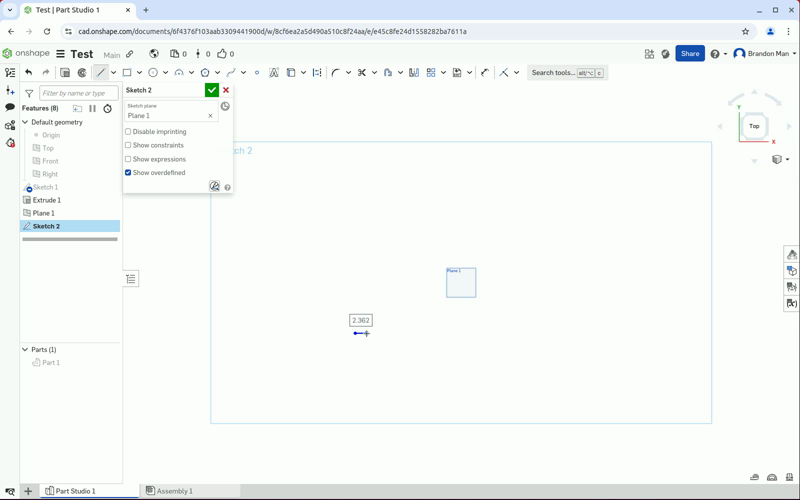
mouse_move(396, 333)
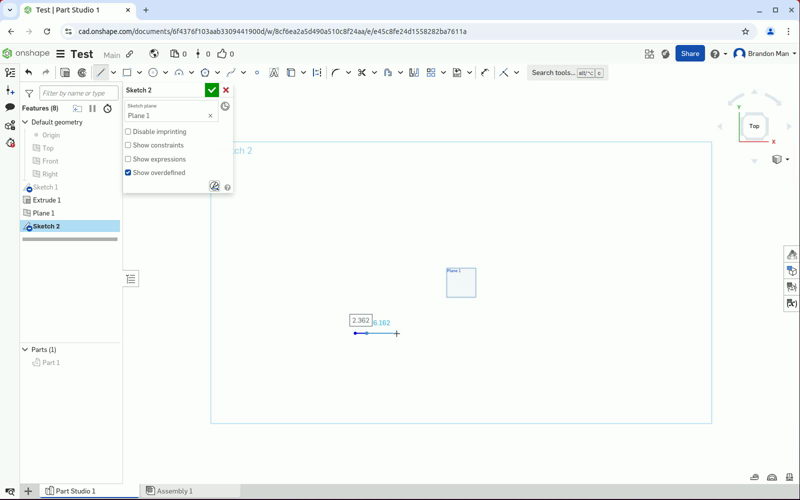
mouse_move(366, 321)
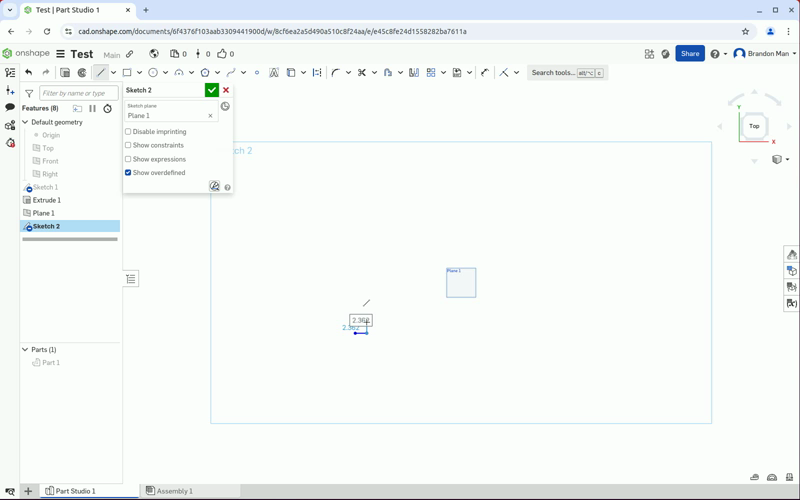
click(366, 321)
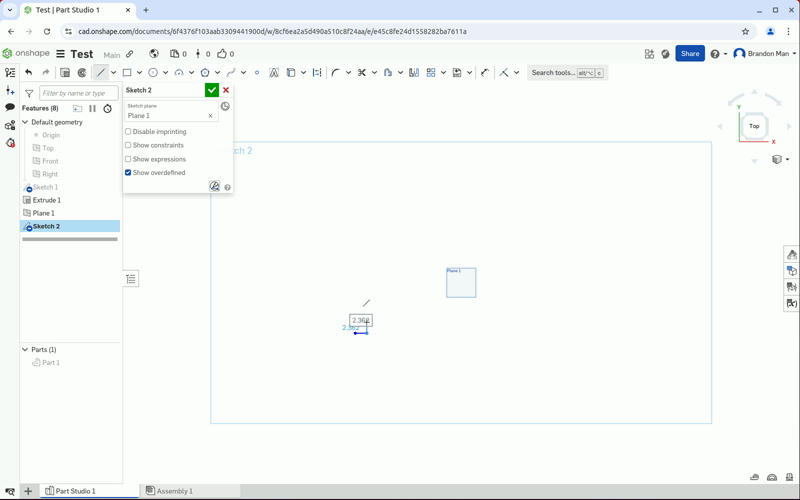
key_up(shift)
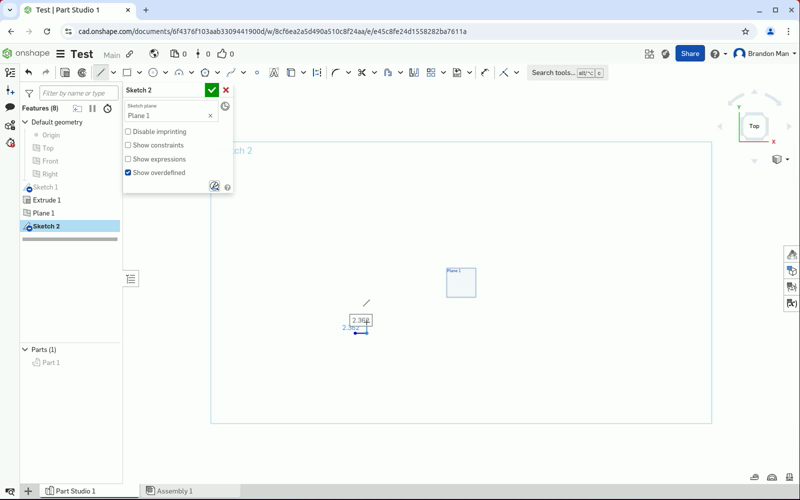
key_down(shift)
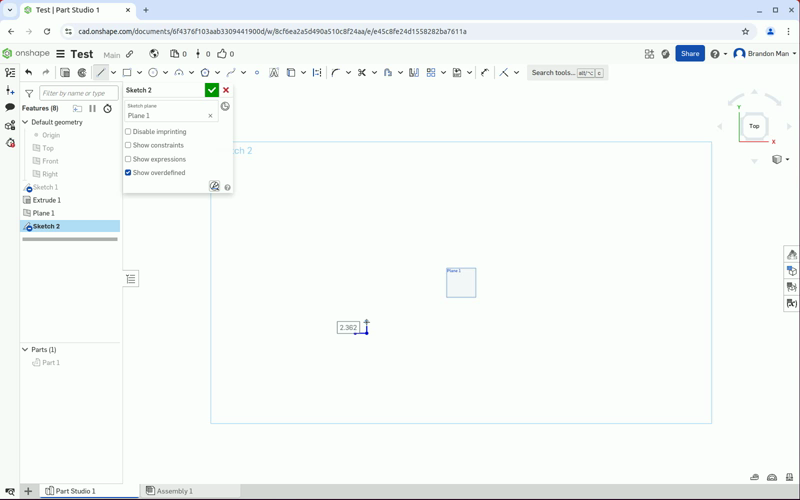
mouse_move(396, 321)
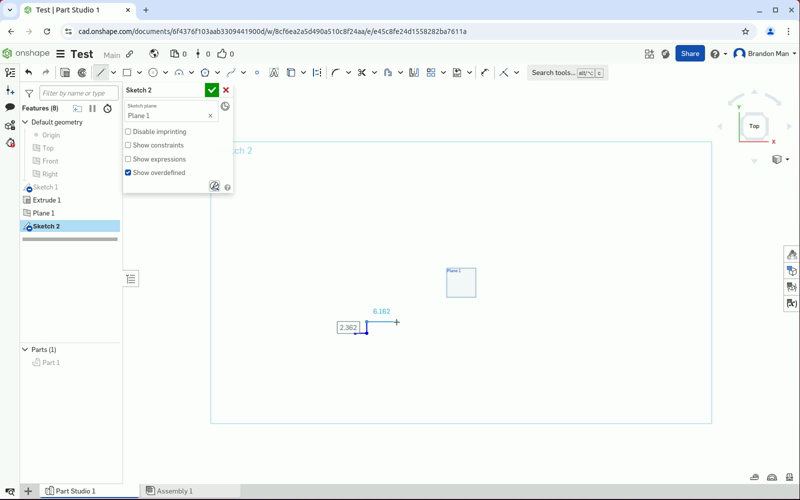
mouse_move(355, 321)
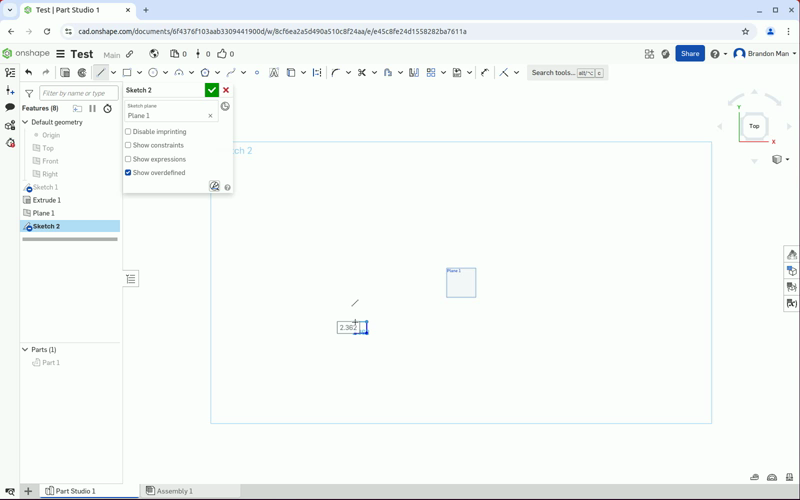
click(355, 321)
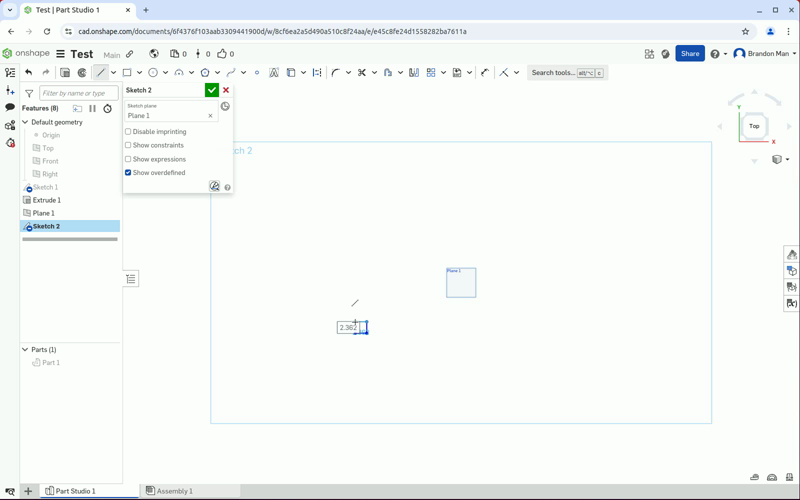
key_up(shift)
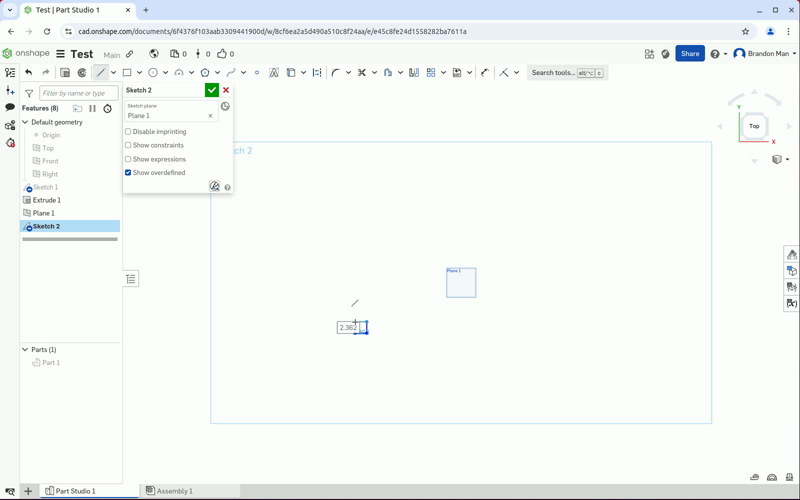
mouse_move(385, 321)
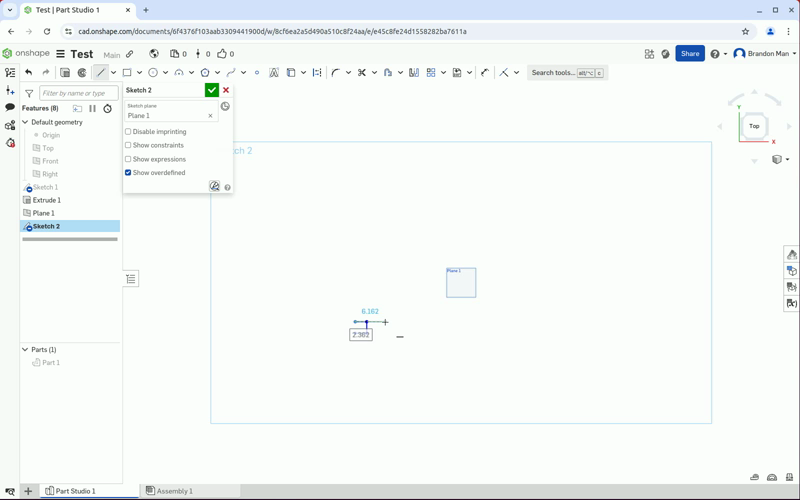
key_down(shift)
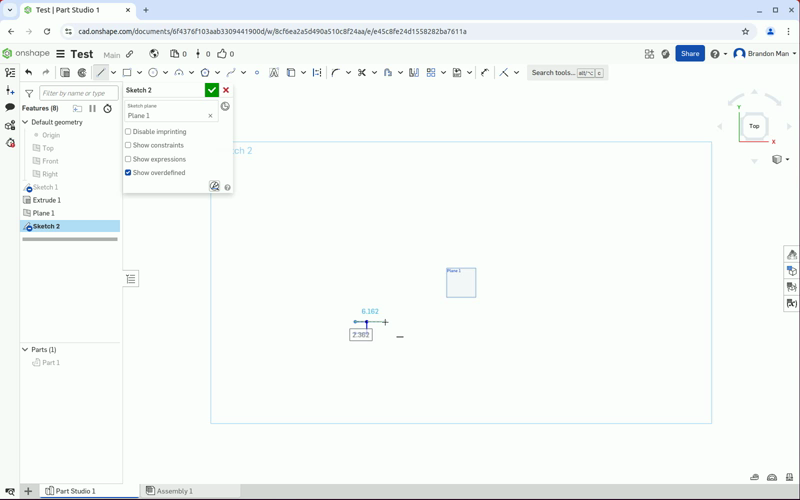
mouse_move(355, 333)
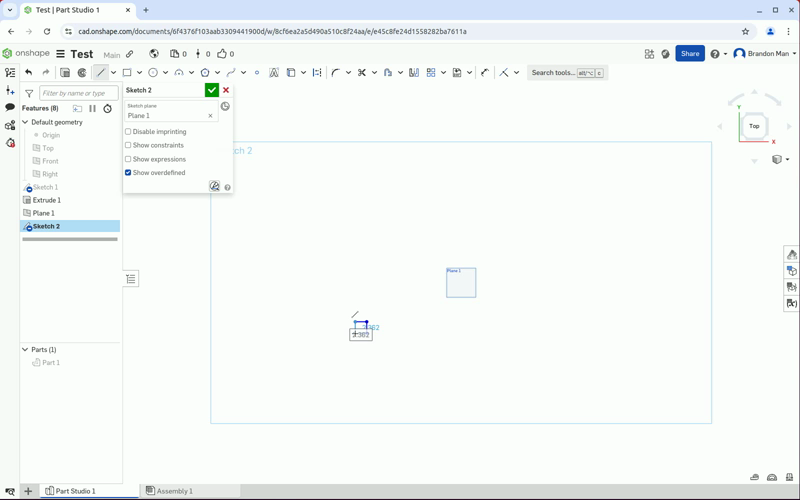
key_up(shift)
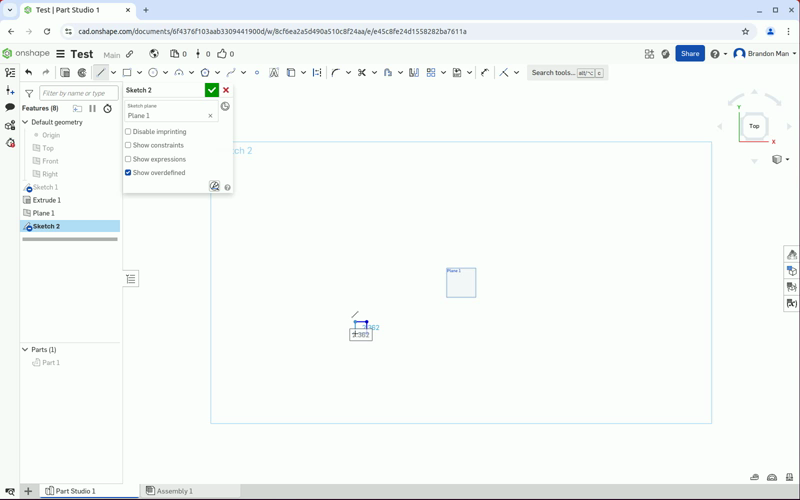
click(355, 333)
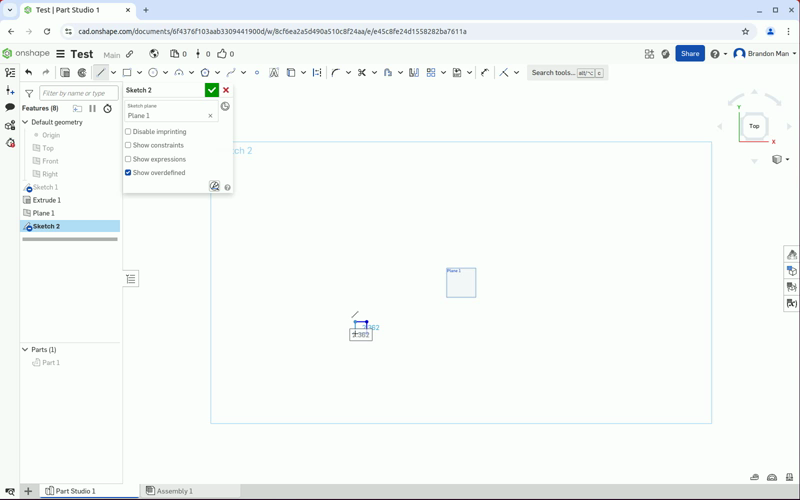
key(esc)
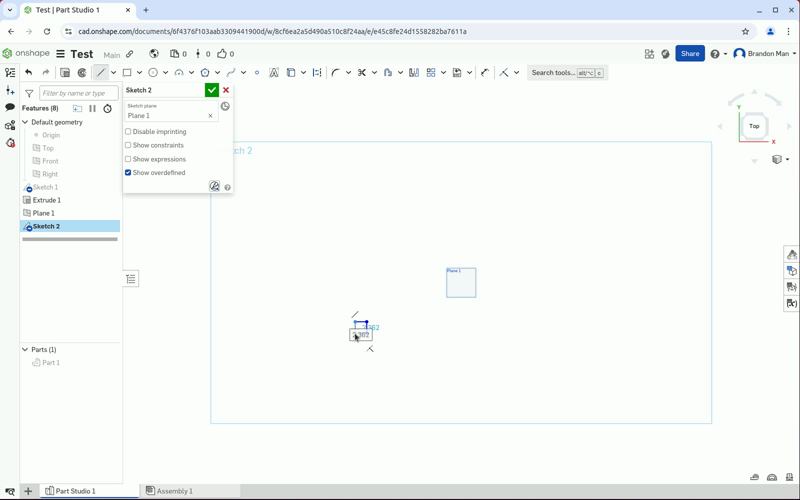
mouse_move(365, 327)
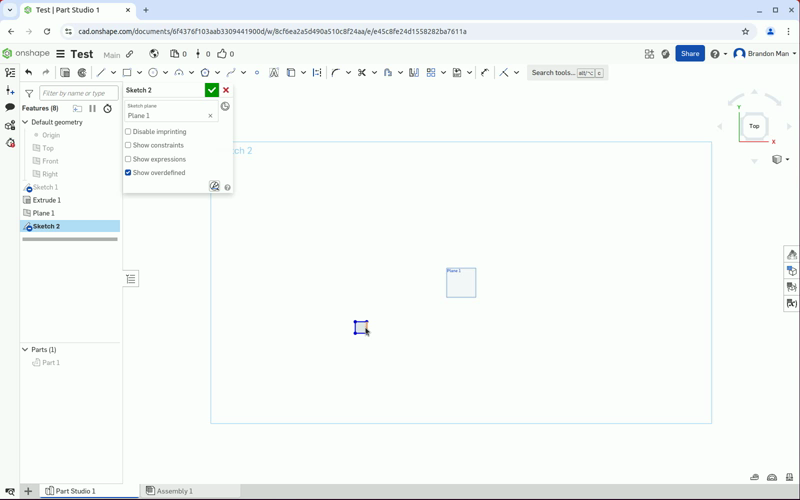
scroll(6)
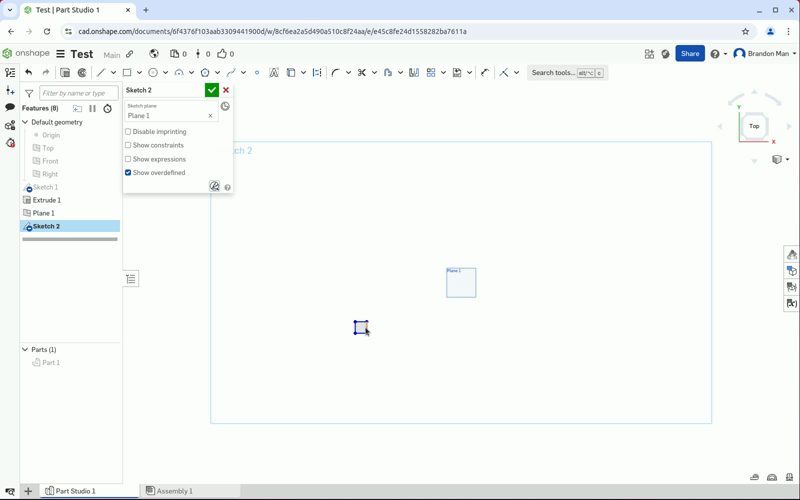
scroll(6)
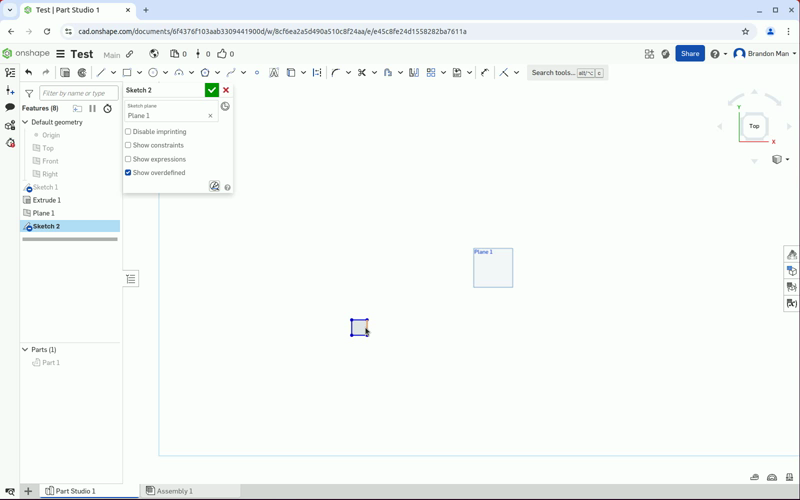
scroll(6)
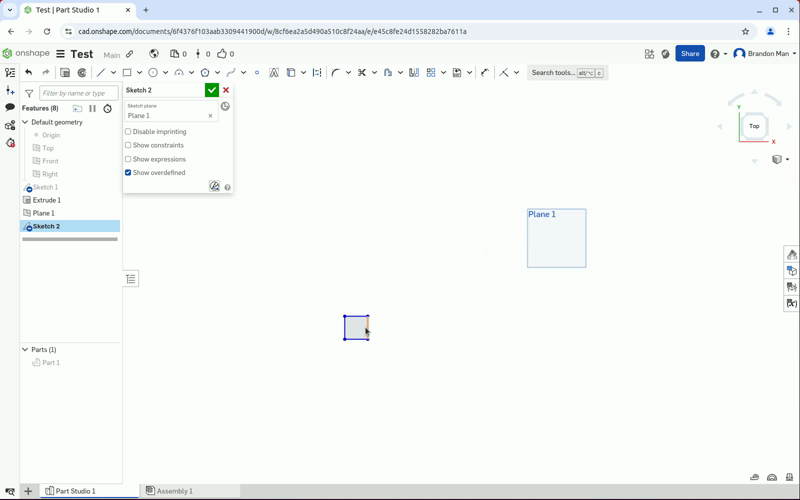
scroll(6)
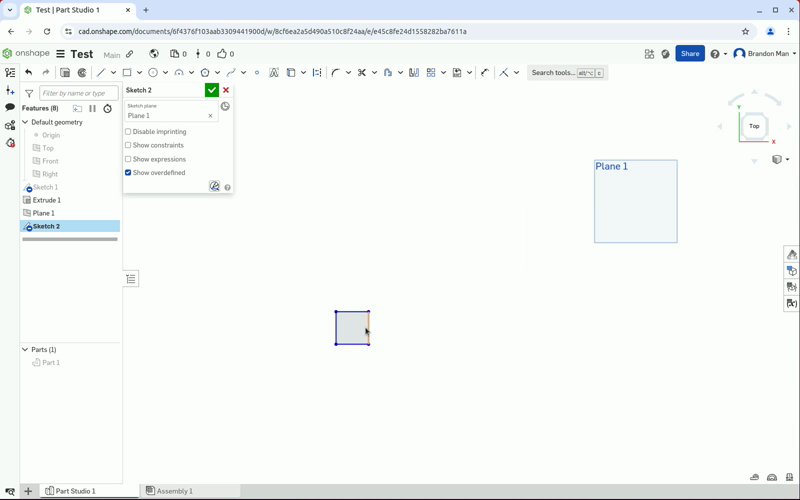
scroll(6)
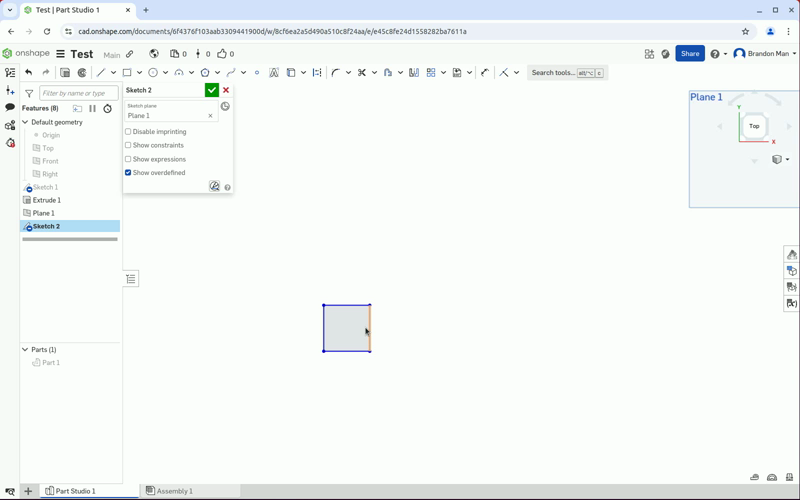
scroll(6)
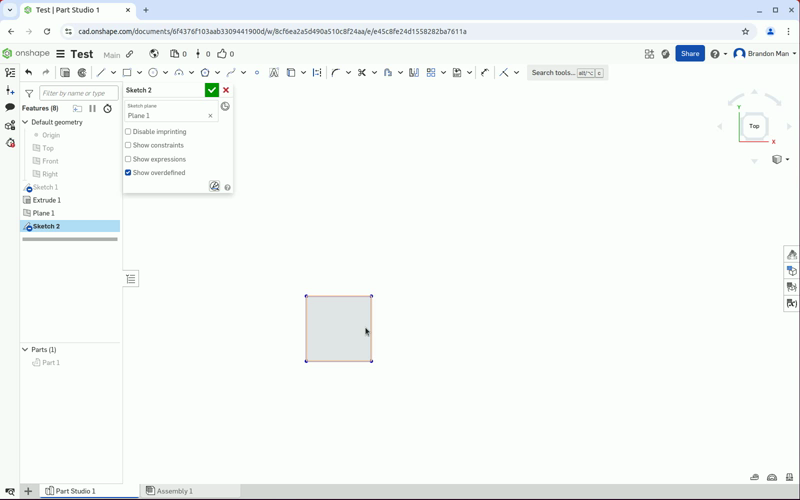
scroll(6)
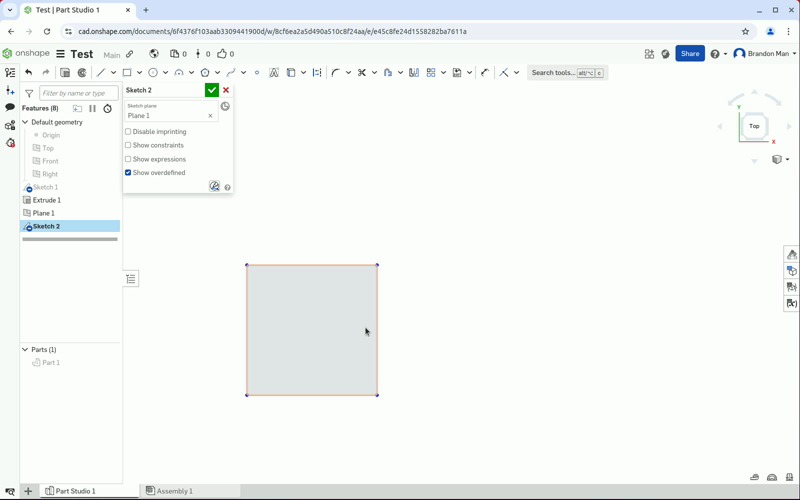
click(365, 327)
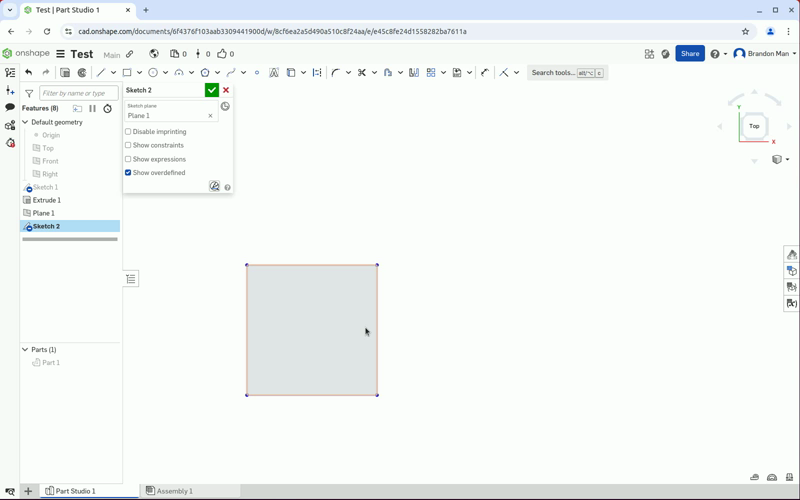
scroll(-6)
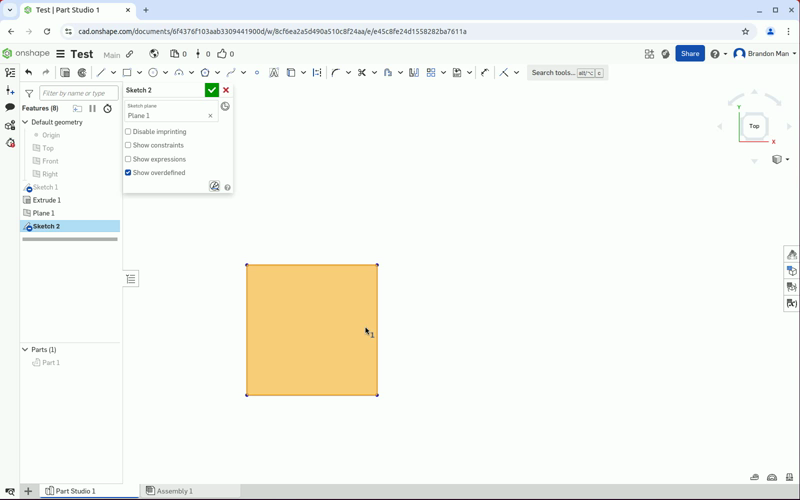
scroll(-6)
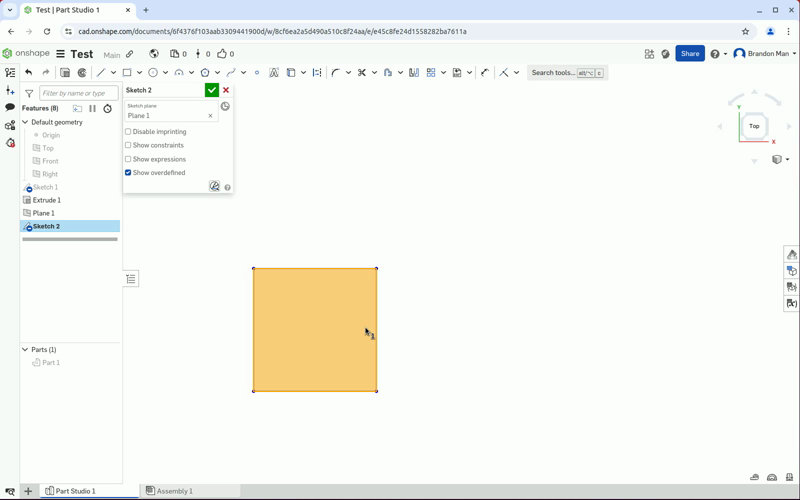
scroll(-6)
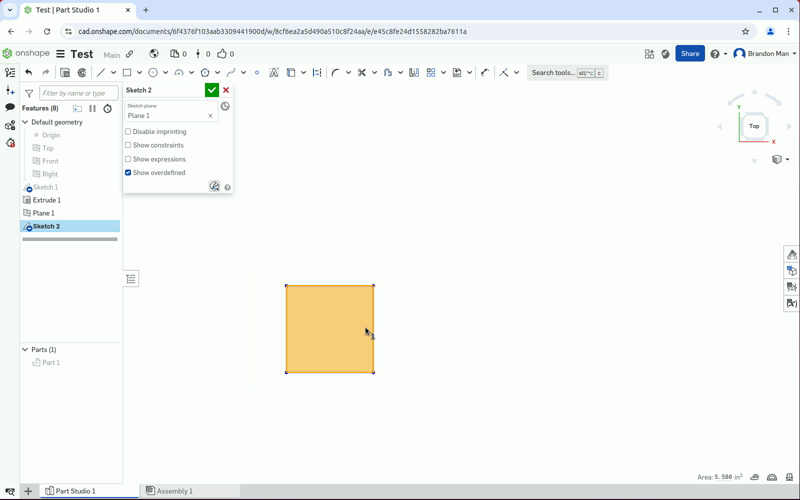
scroll(-6)
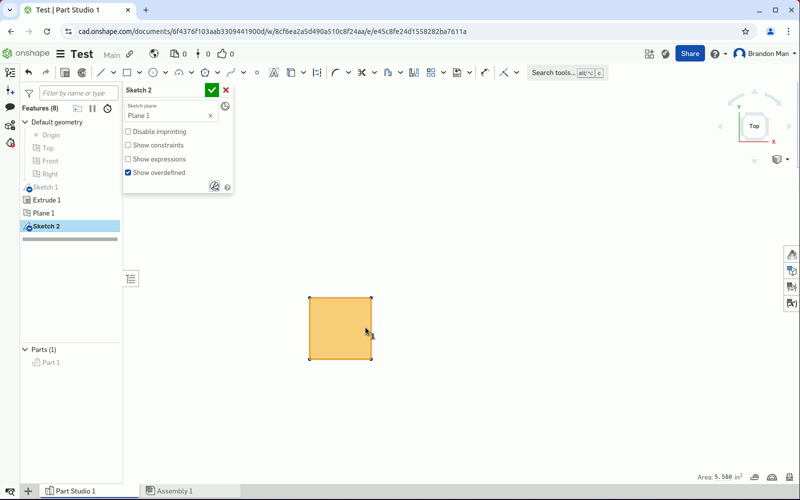
scroll(-6)
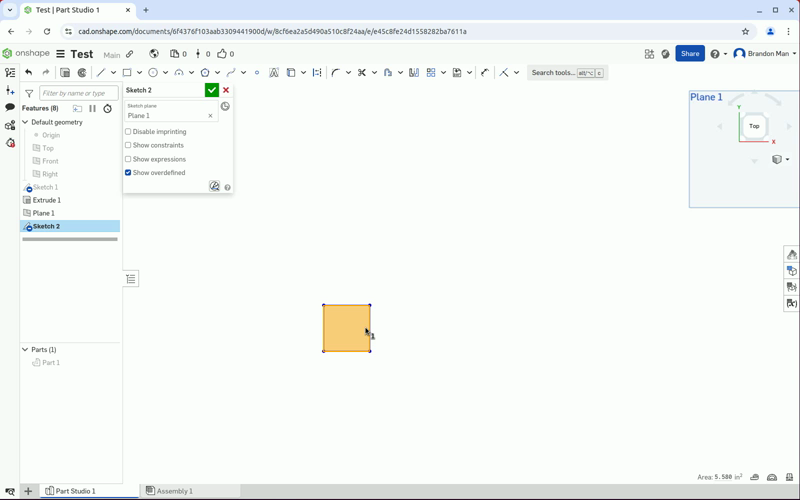
scroll(-6)
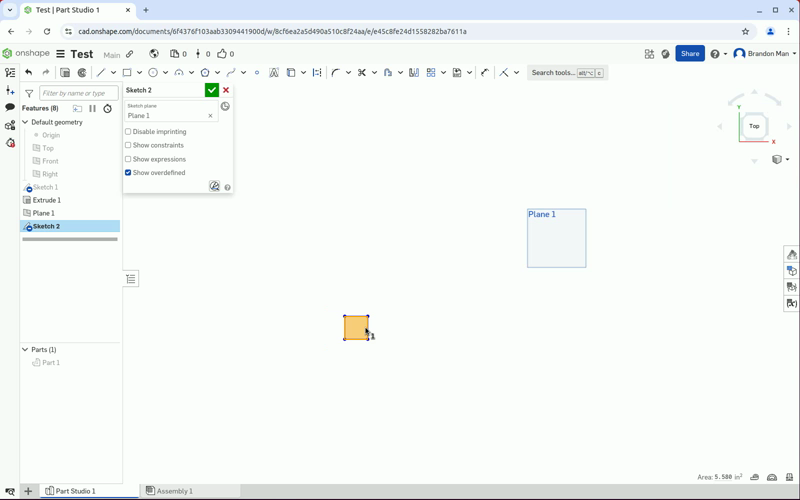
scroll(-6)
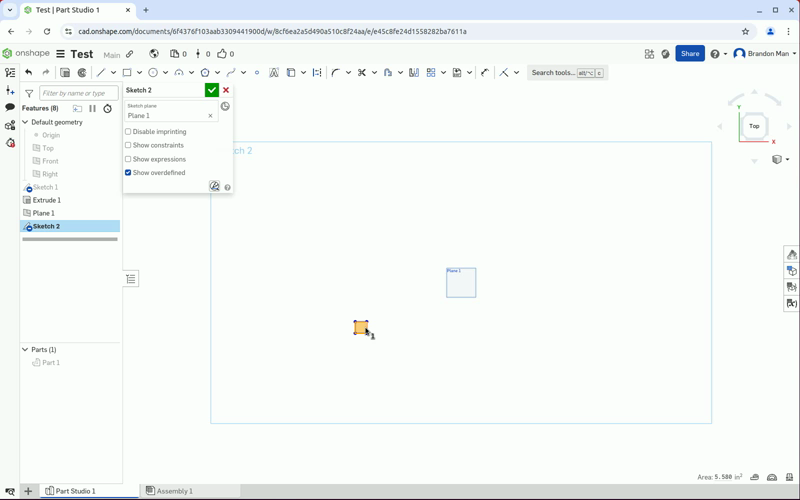
mouse_move(73, 352)
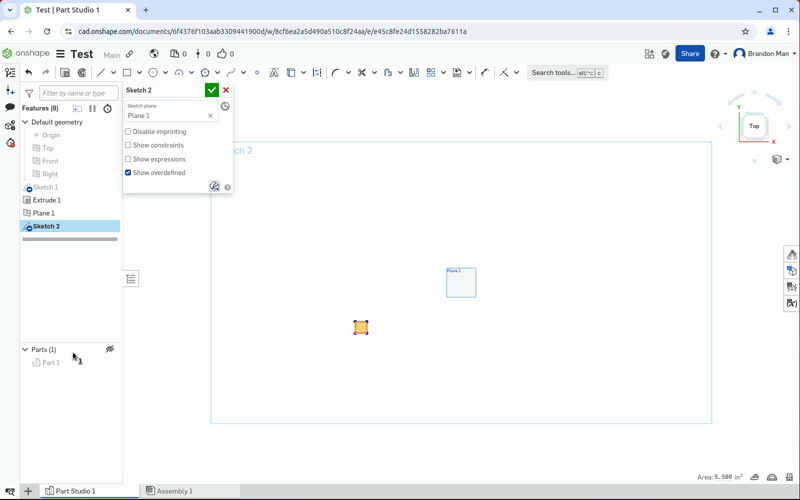
key(shift+y)
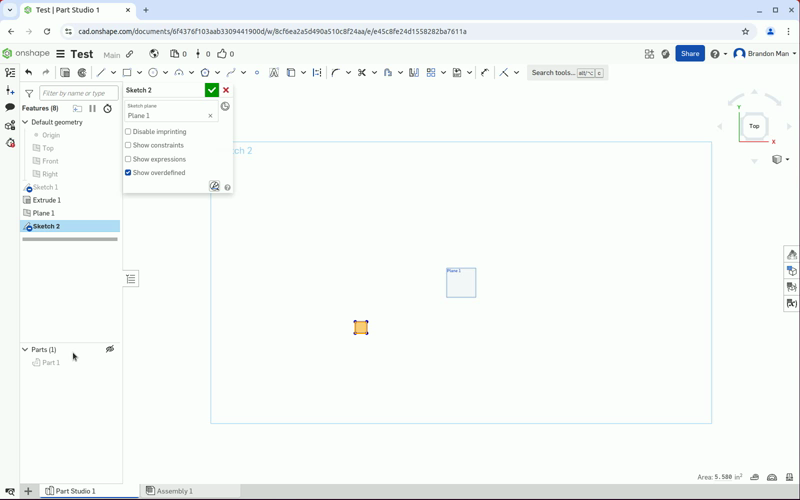
key(shift+e)
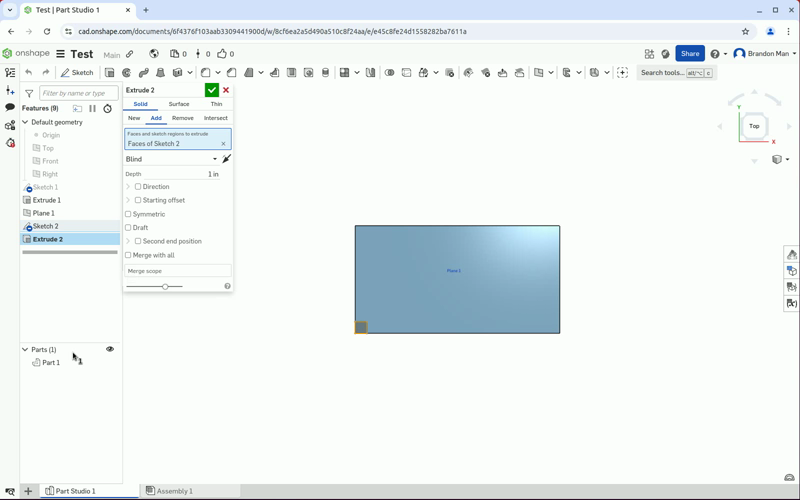
mouse_move(143, 106)
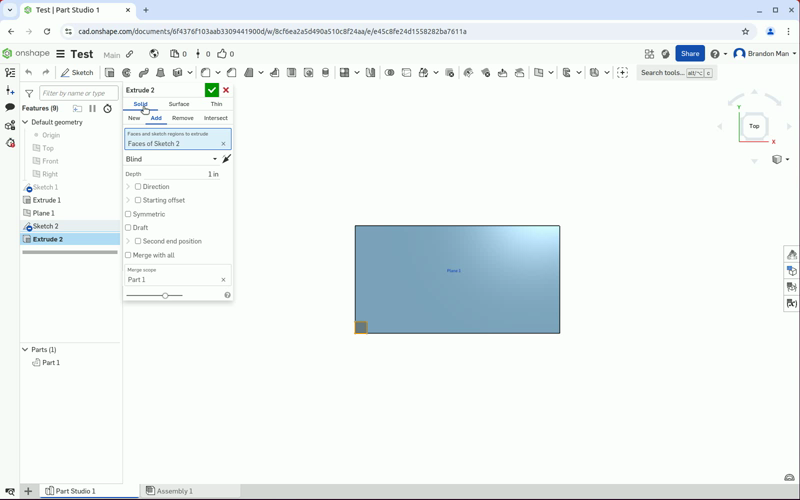
click(143, 106)
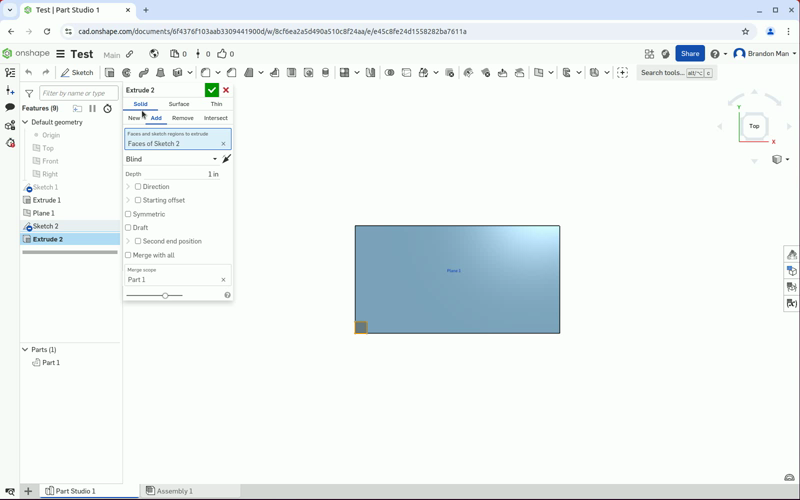
mouse_move(137, 120)
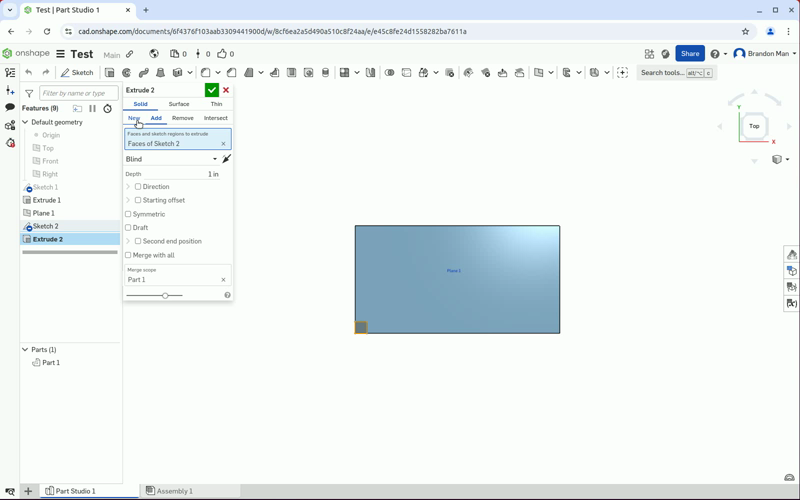
click(137, 120)
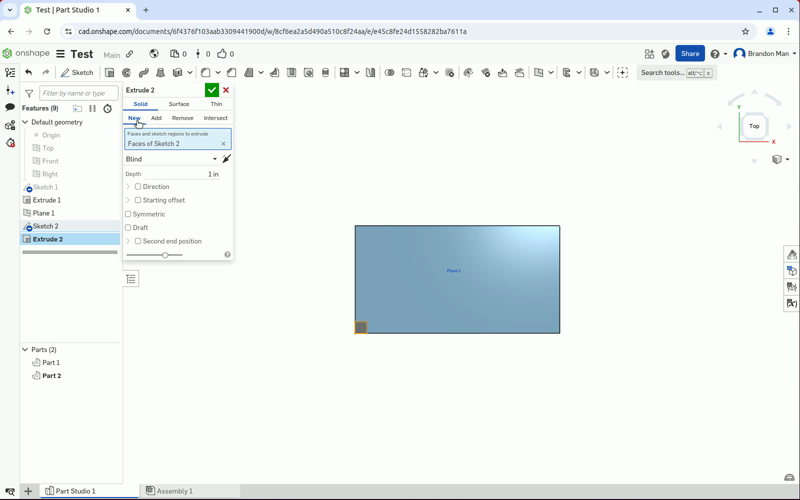
key(tab, 4)
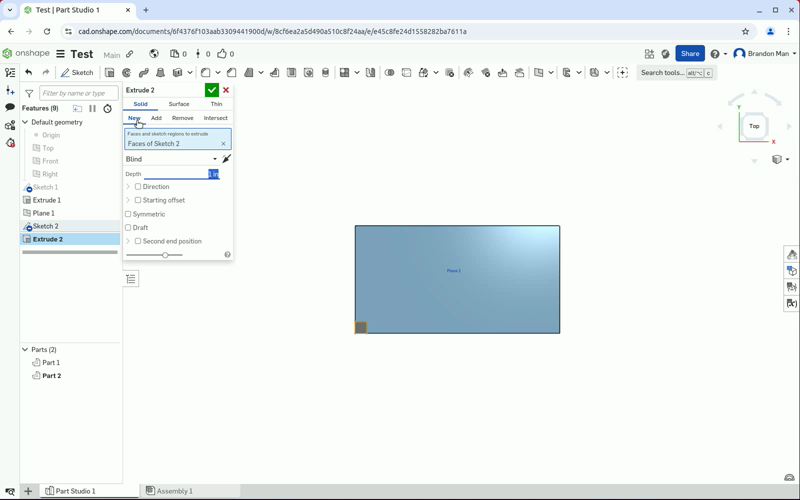
text(22.145)
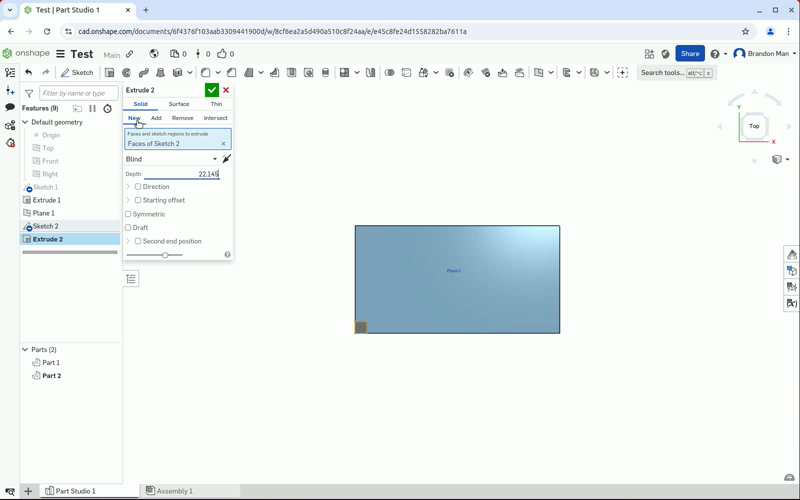
key(enter)
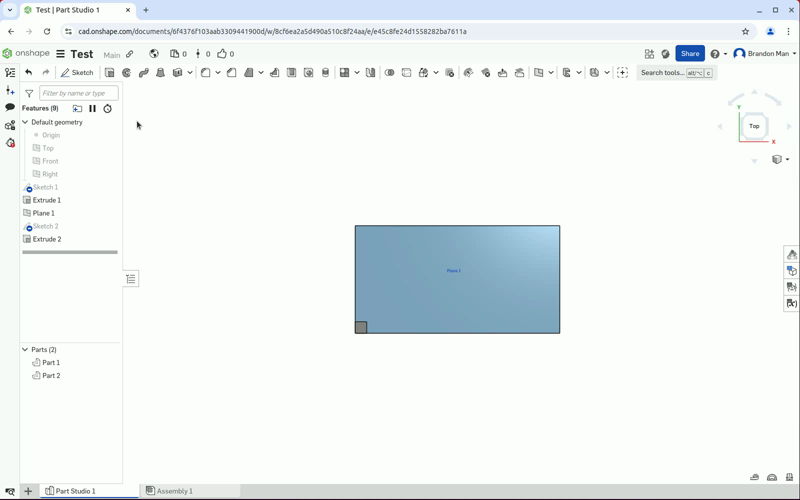
key(shift+h)
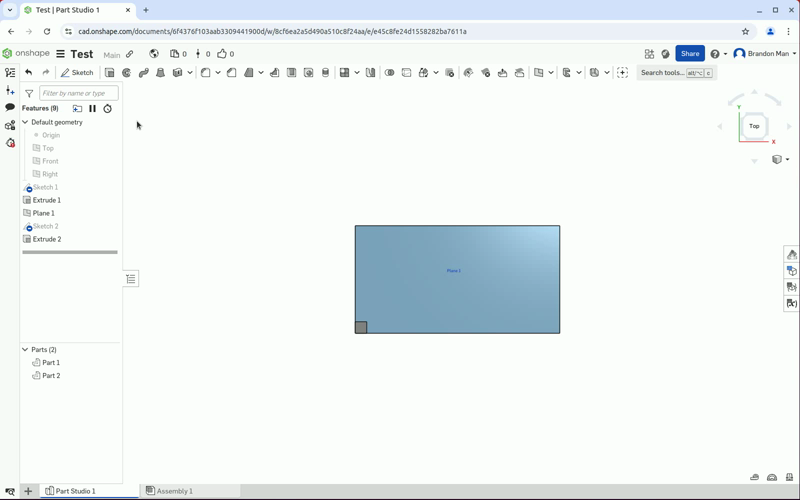
key(shift+h)
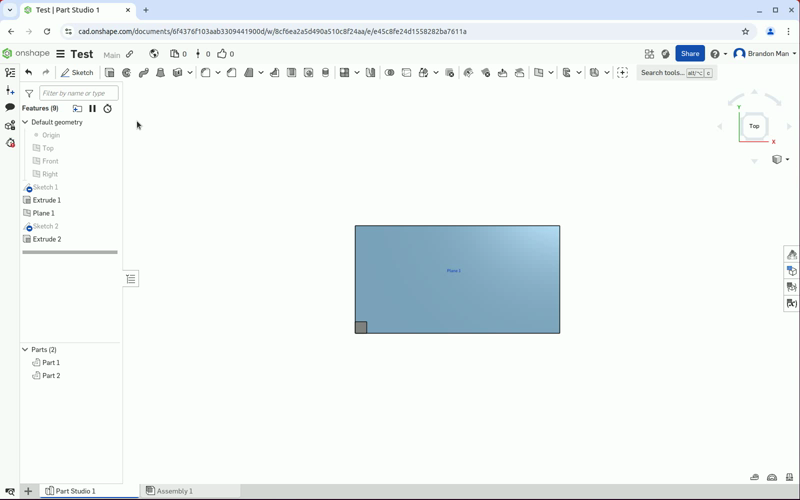
mouse_move(73, 189)
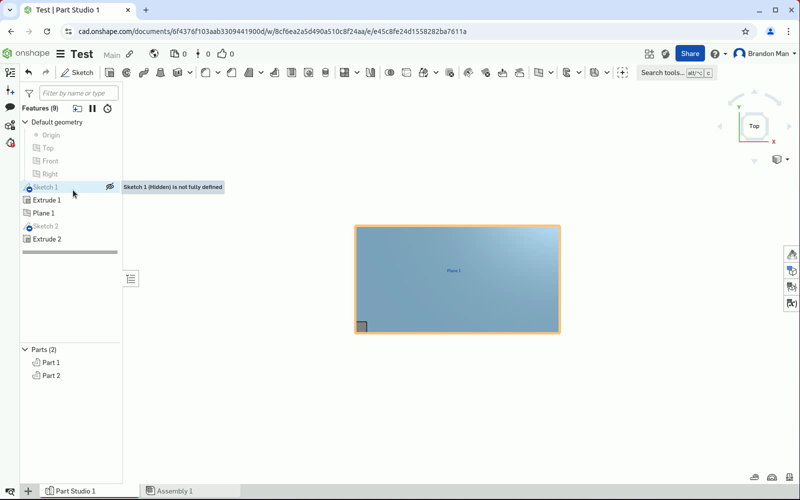
click(73, 189)
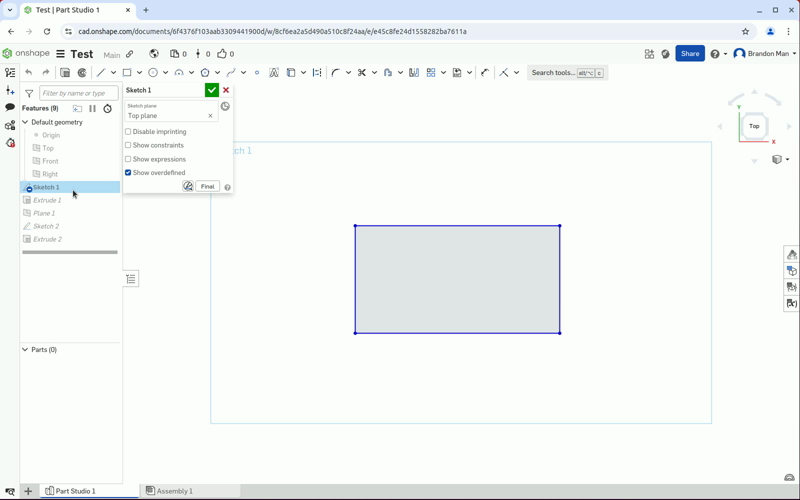
mouse_move(229, 92)
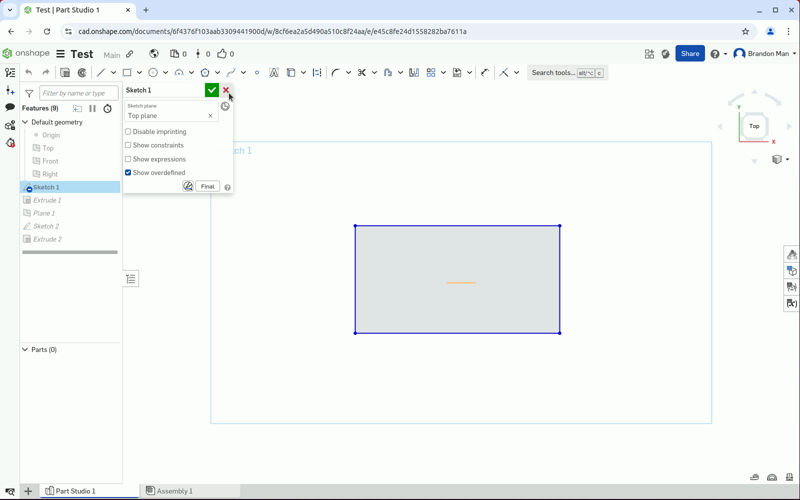
click(229, 92)
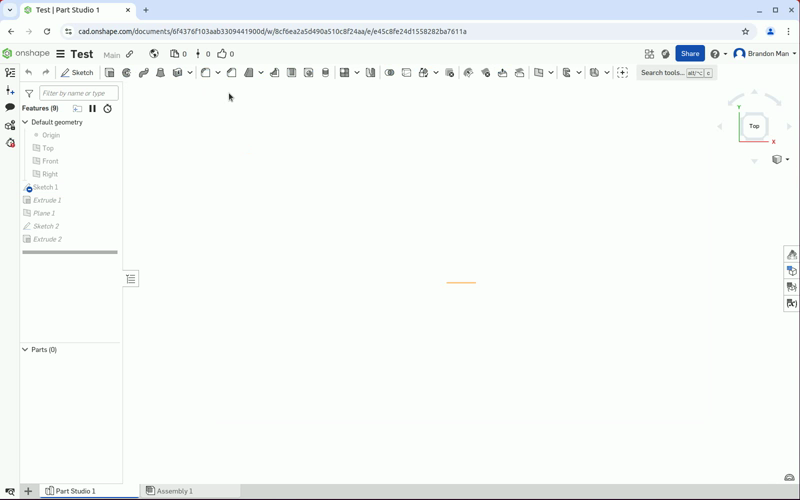
key(shift+s)
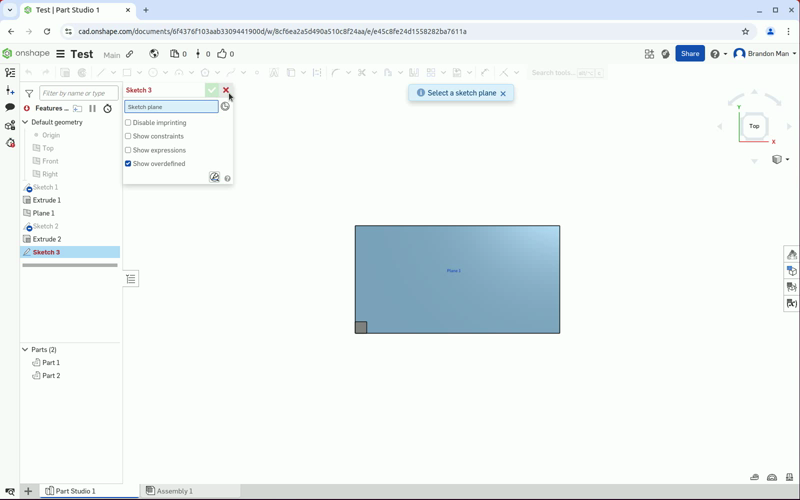
mouse_move(73, 215)
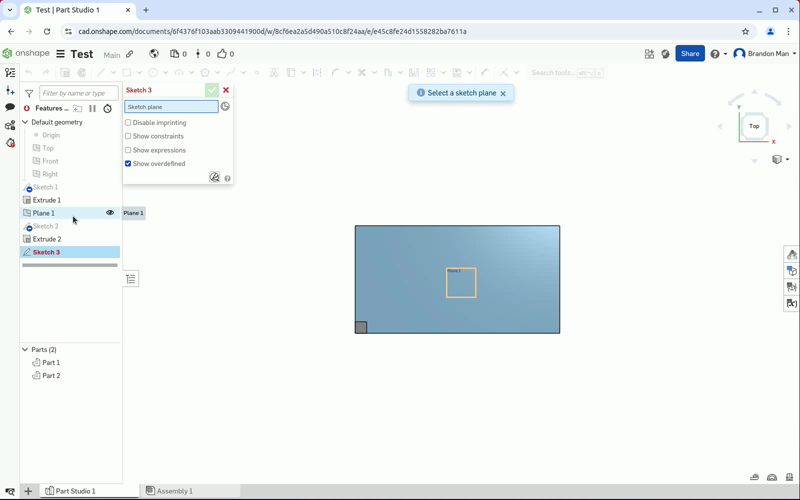
click(73, 215)
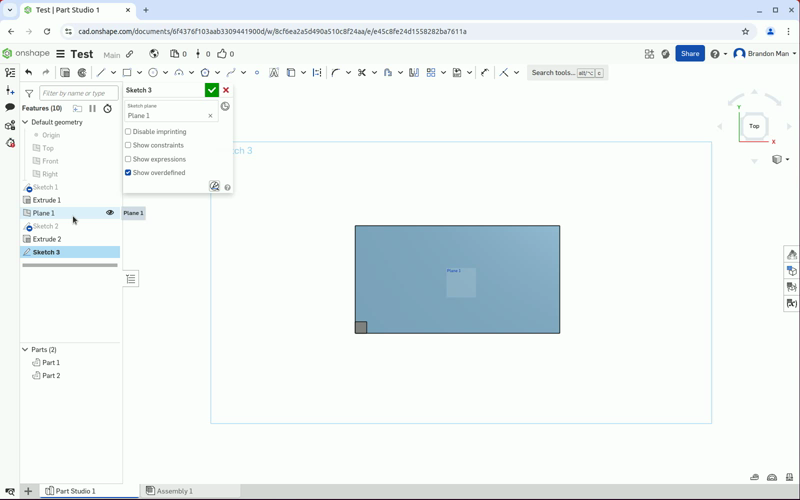
mouse_move(73, 352)
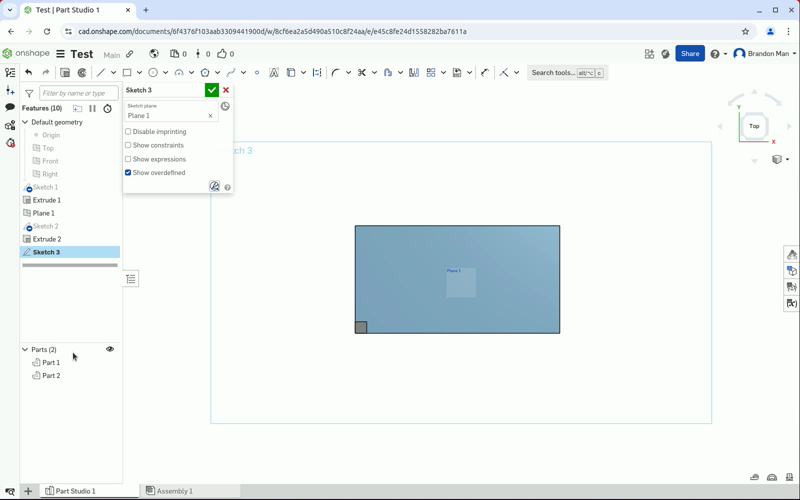
key(y)
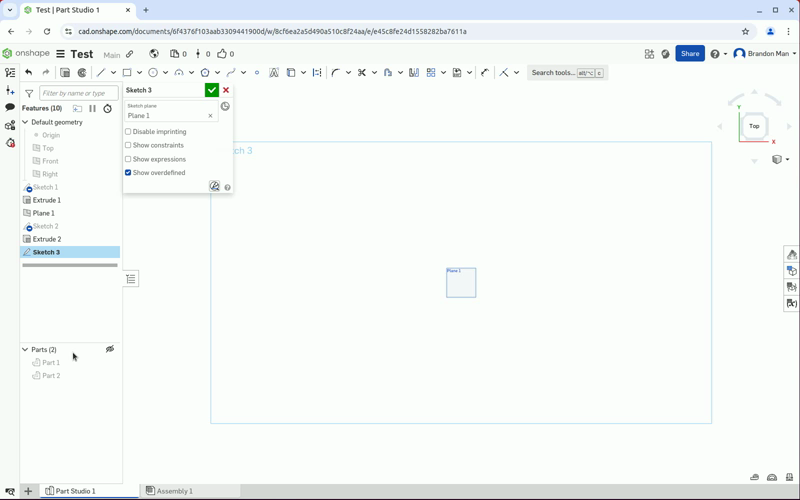
key(l)
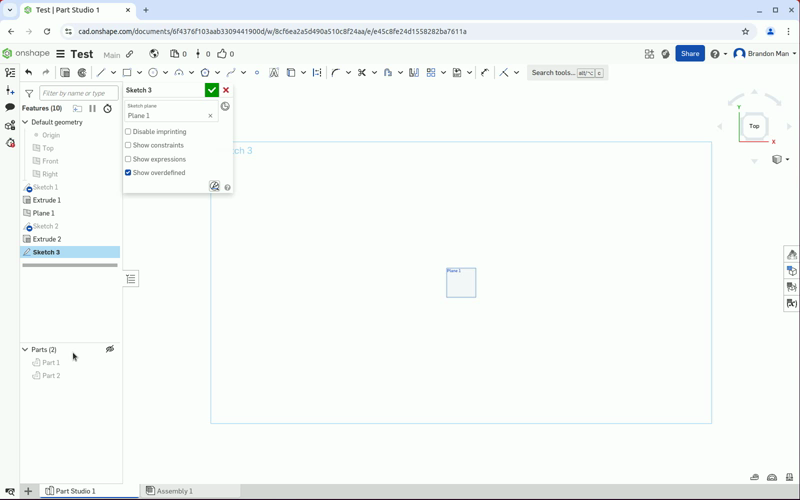
key_down(shift)
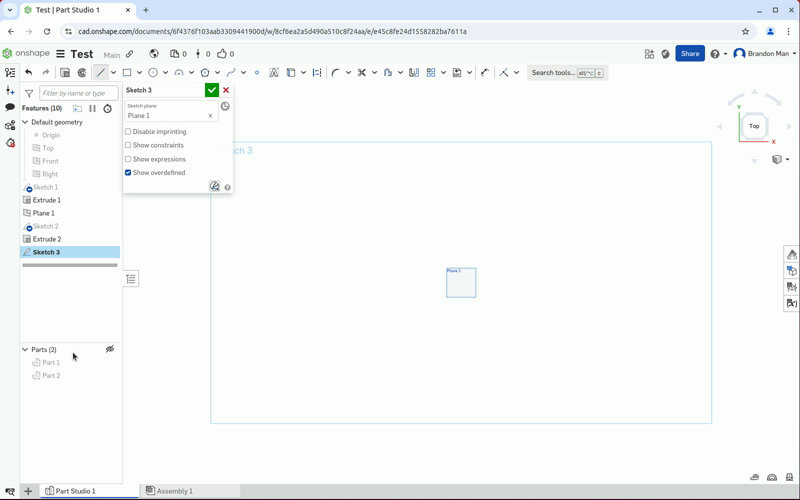
mouse_move(355, 236)
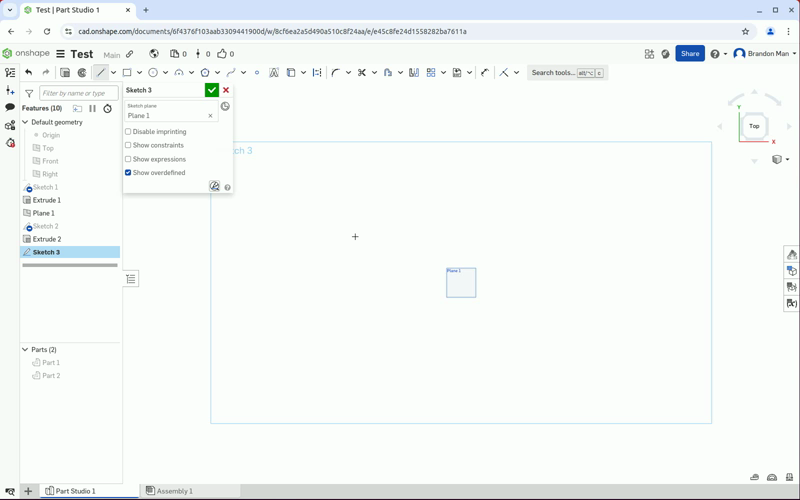
click(355, 236)
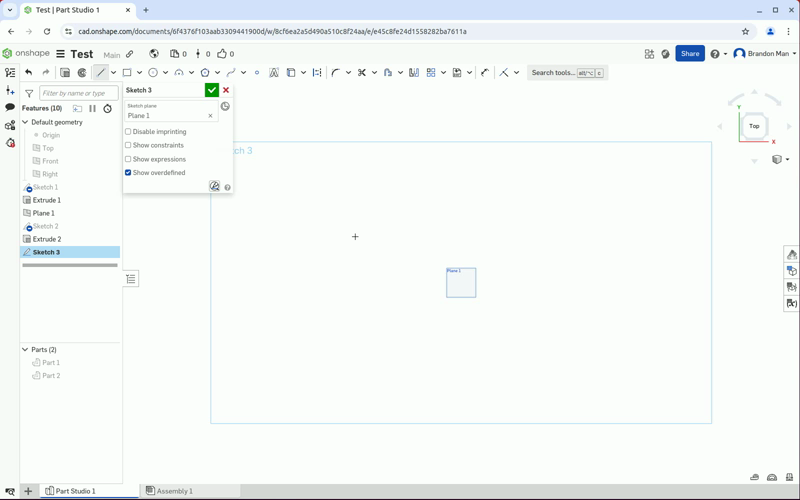
key_up(shift)
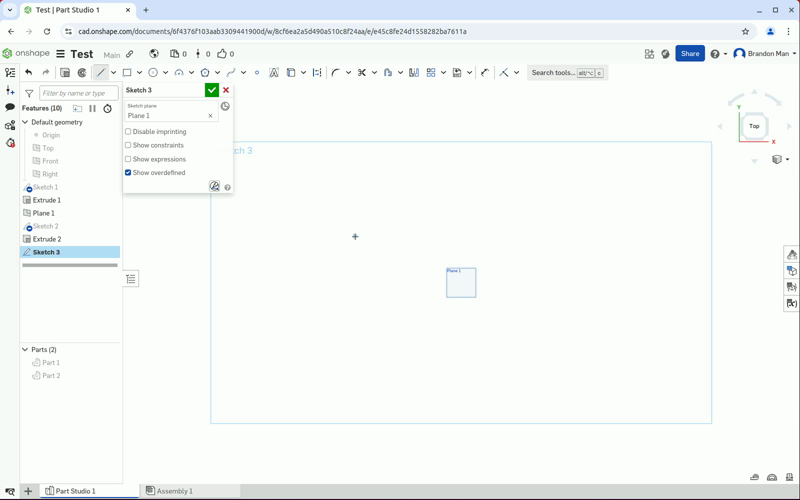
key_down(shift)
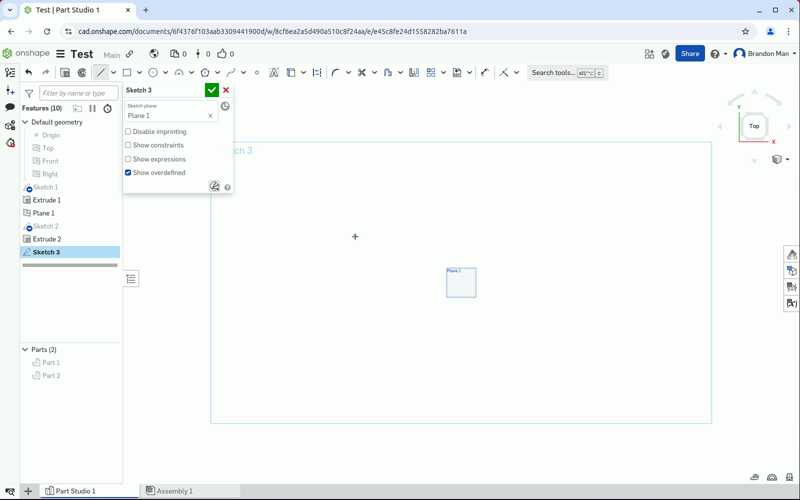
mouse_move(385, 236)
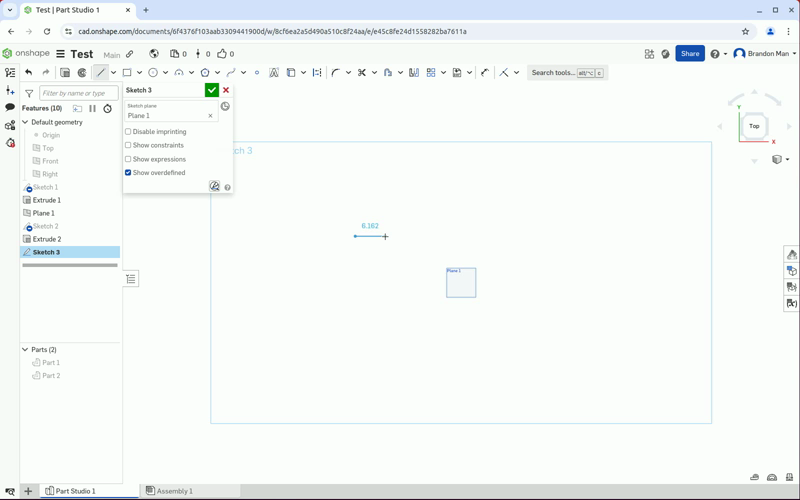
mouse_move(366, 236)
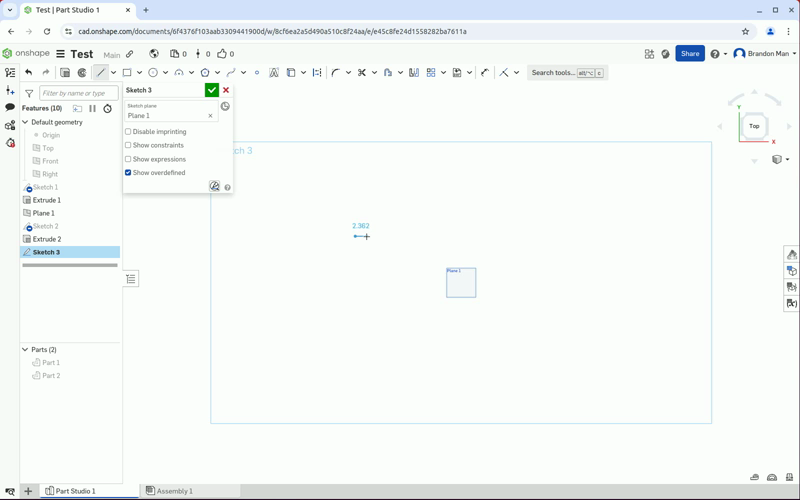
click(366, 236)
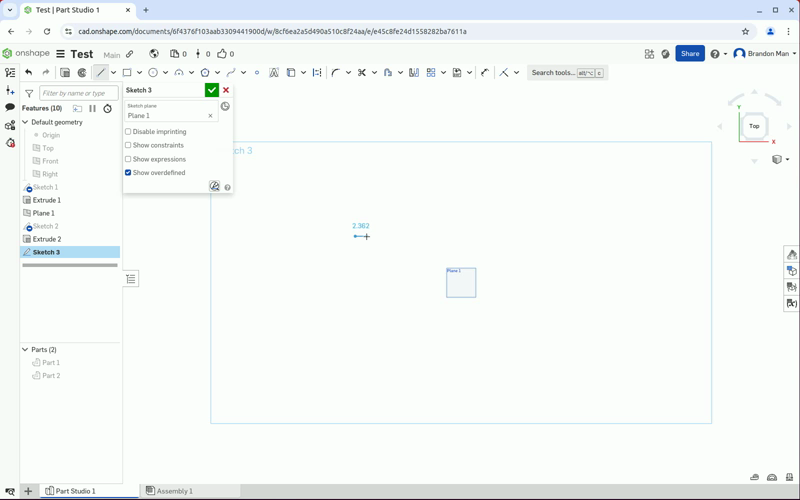
key_up(shift)
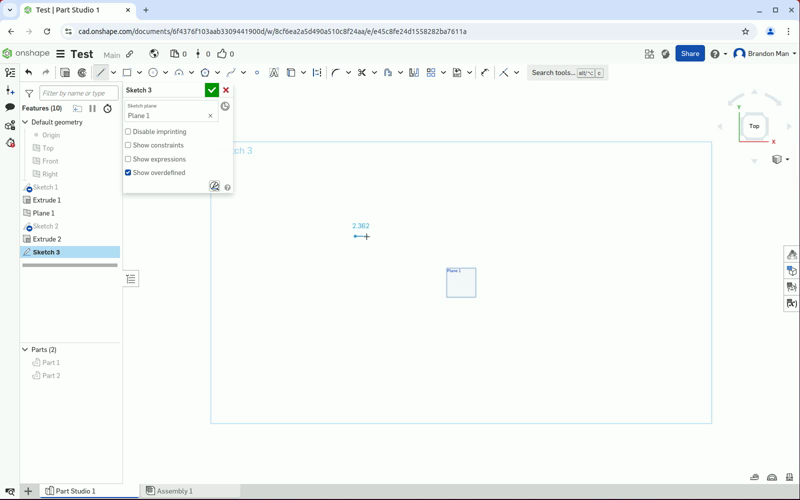
key_down(shift)
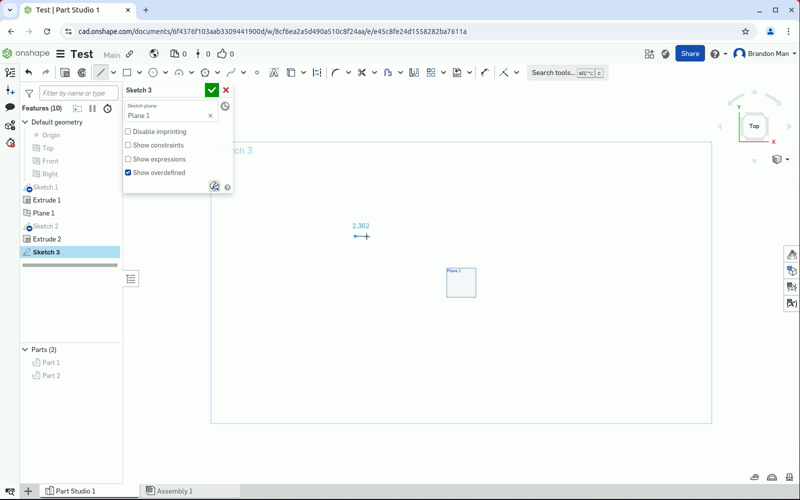
mouse_move(396, 236)
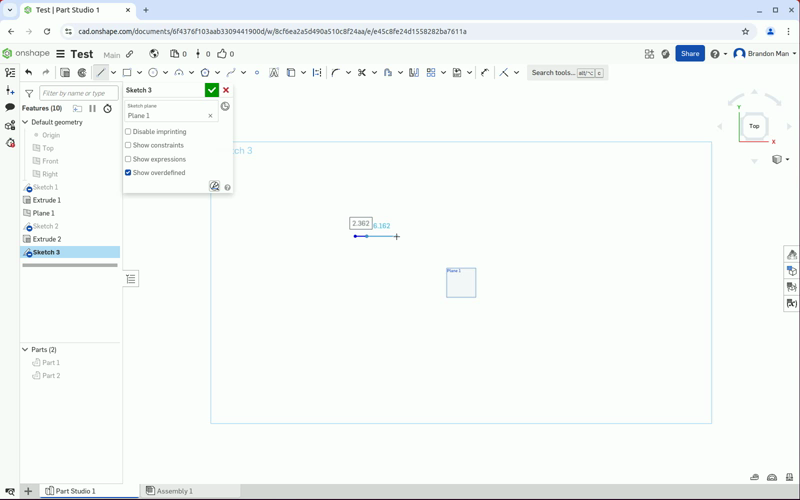
mouse_move(366, 224)
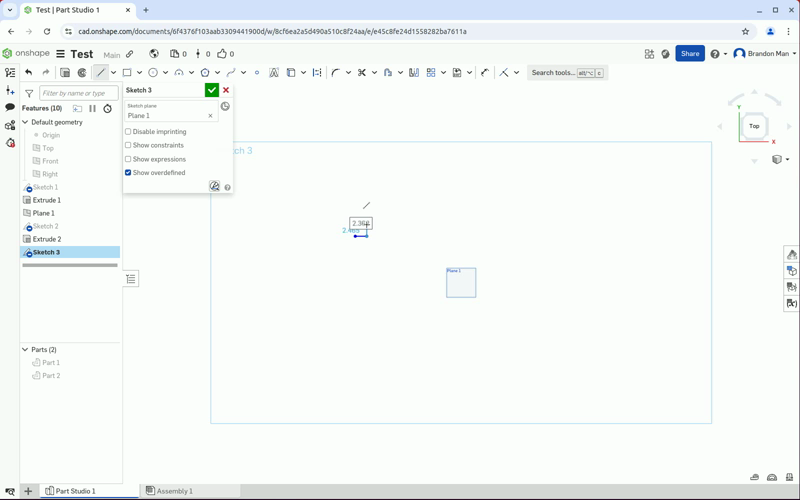
click(366, 224)
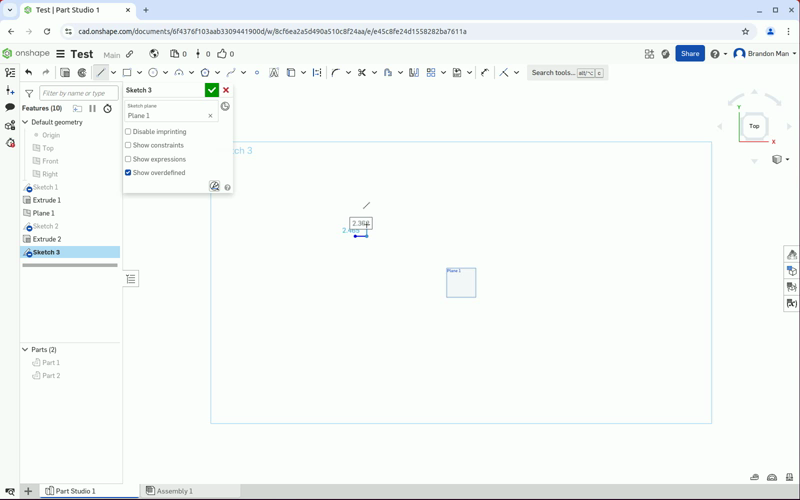
key_up(shift)
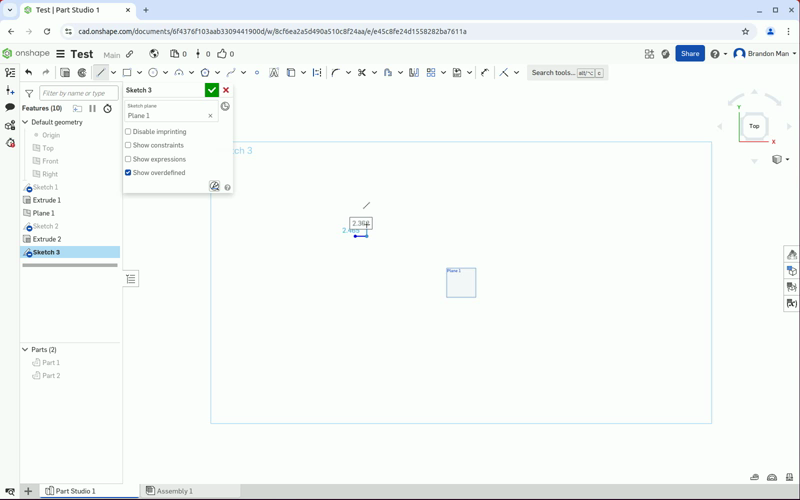
key_down(shift)
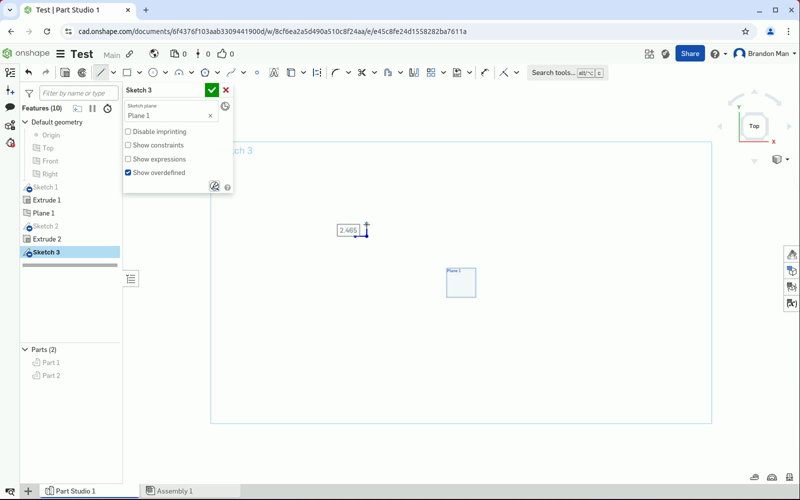
mouse_move(396, 224)
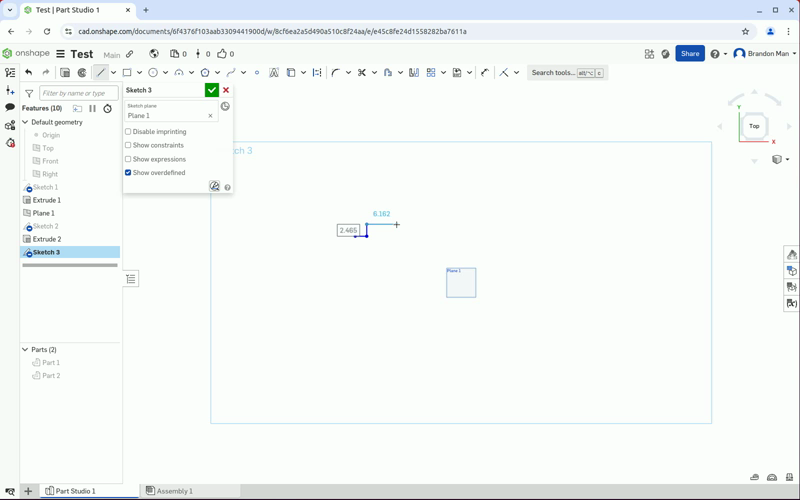
mouse_move(355, 224)
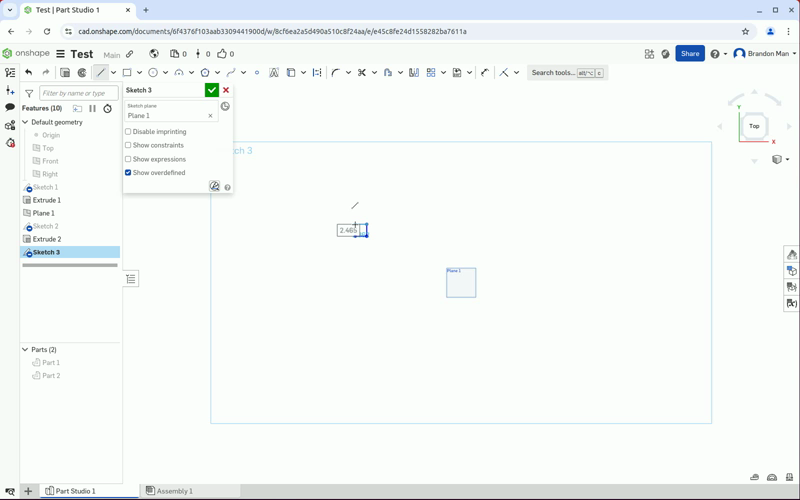
click(355, 224)
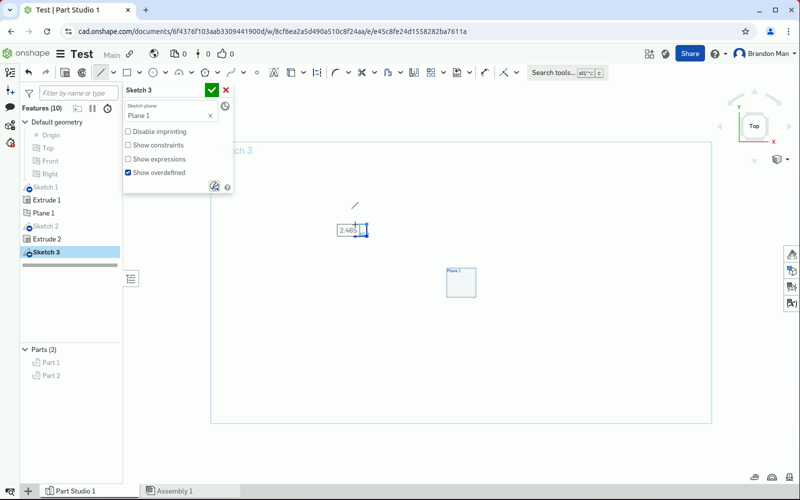
key_up(shift)
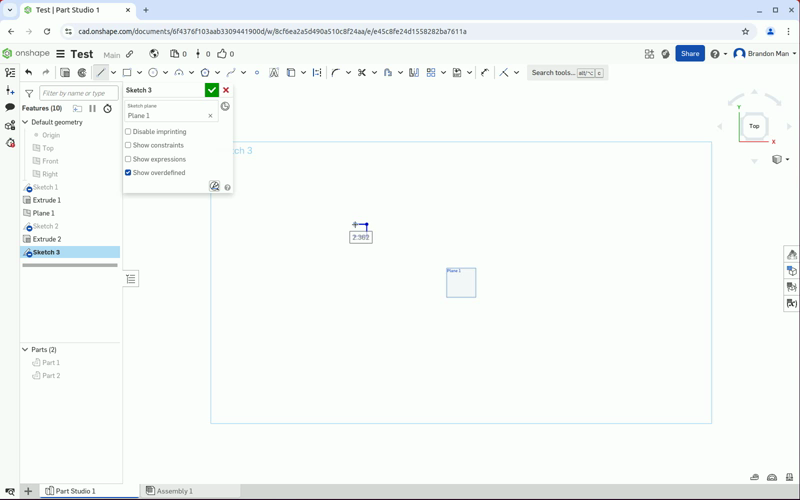
mouse_move(385, 224)
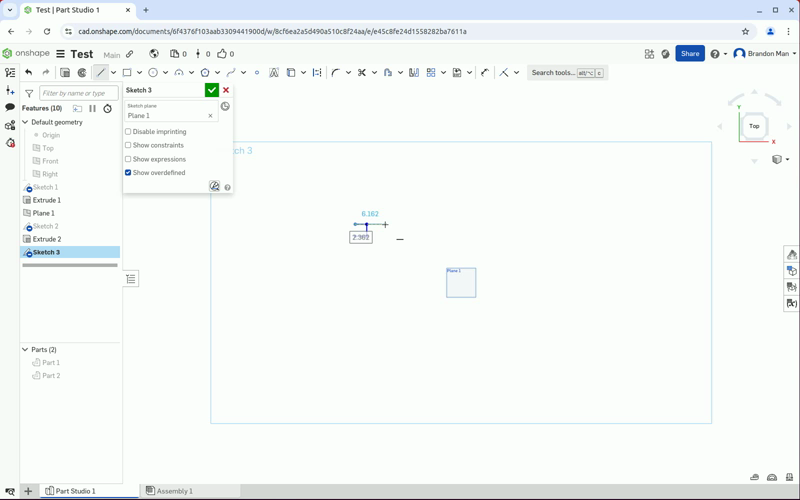
key_down(shift)
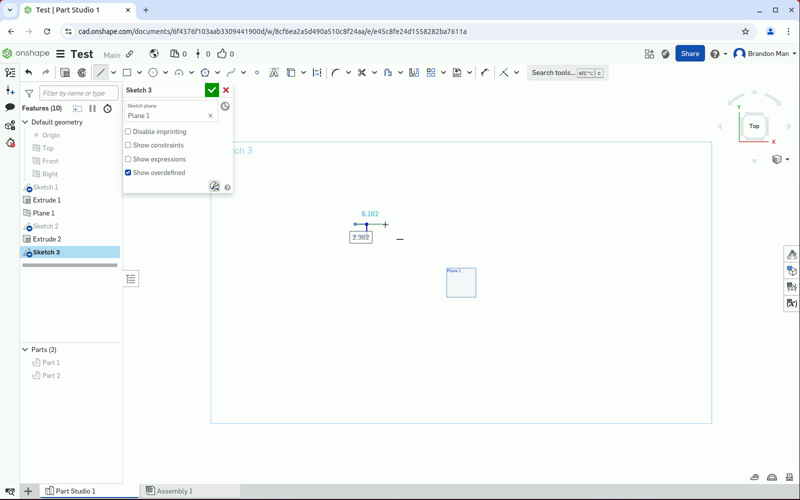
mouse_move(355, 236)
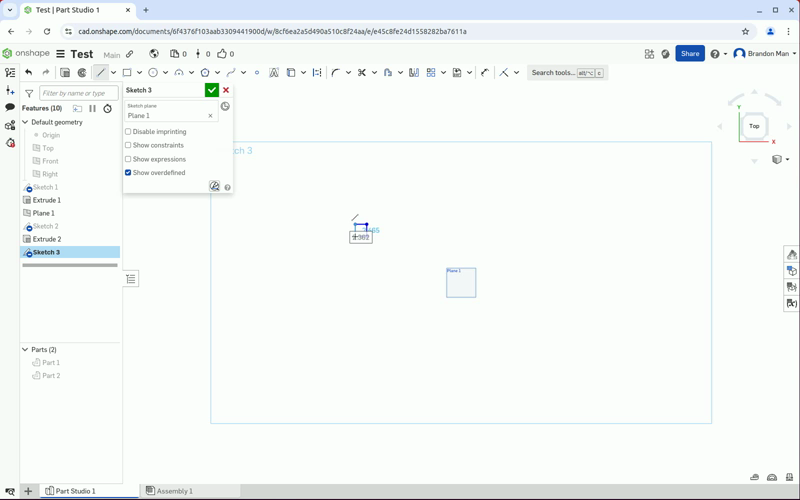
key_up(shift)
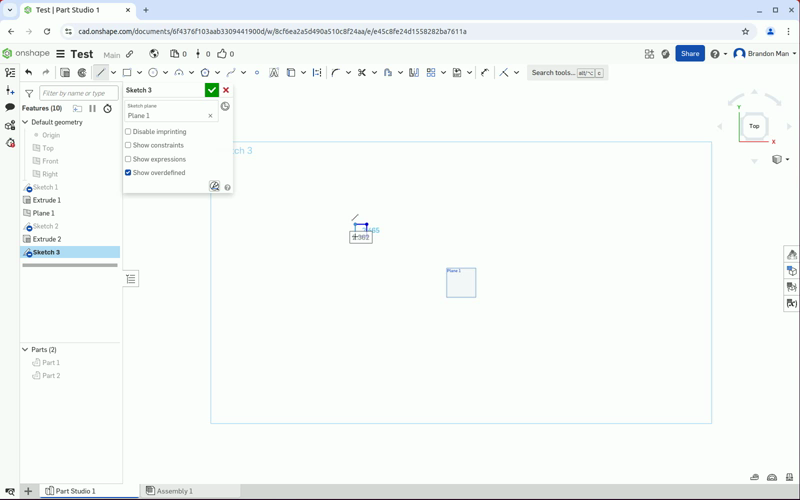
click(355, 236)
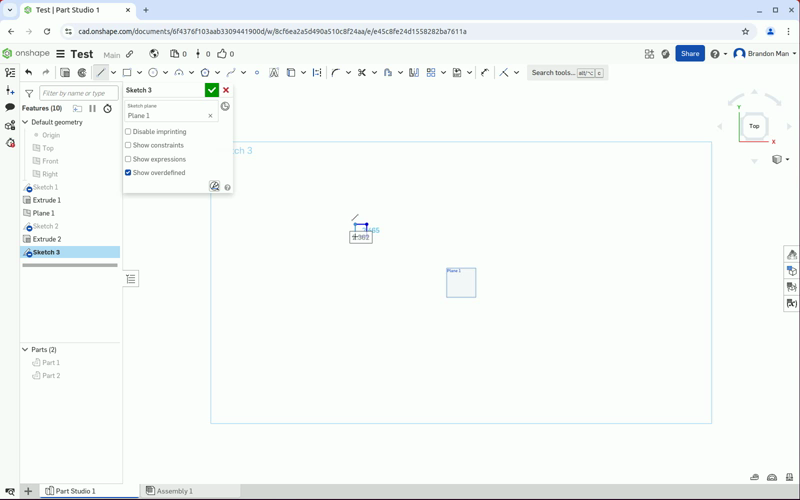
key(esc)
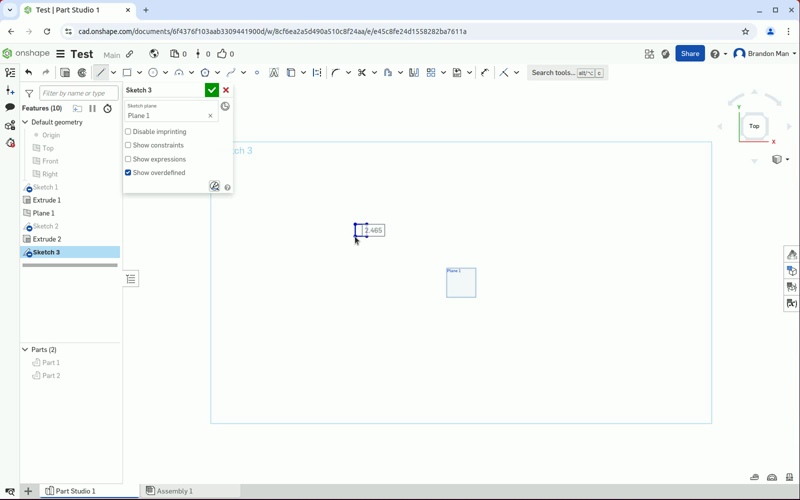
mouse_move(364, 234)
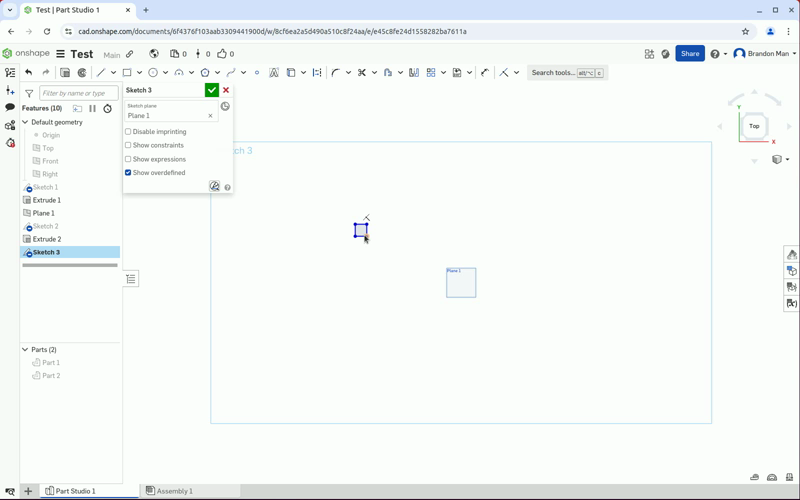
scroll(6)
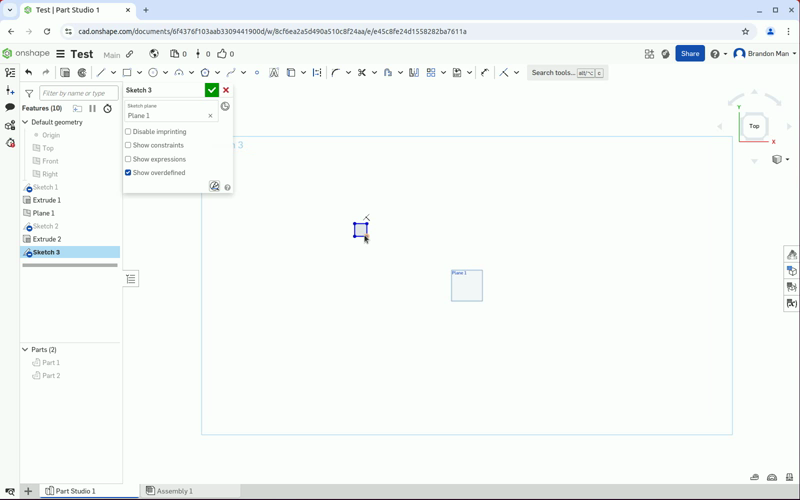
scroll(6)
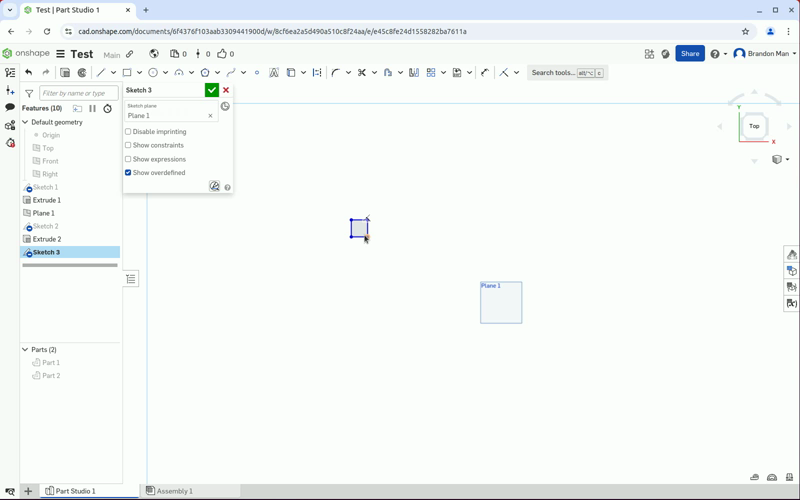
scroll(6)
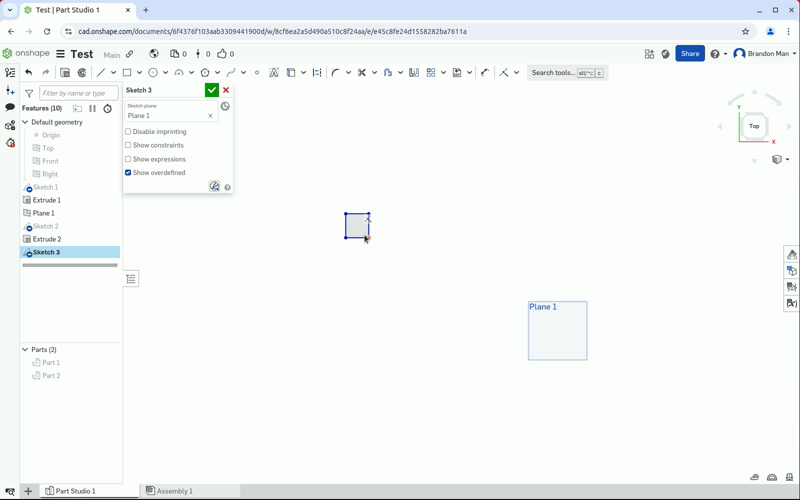
scroll(6)
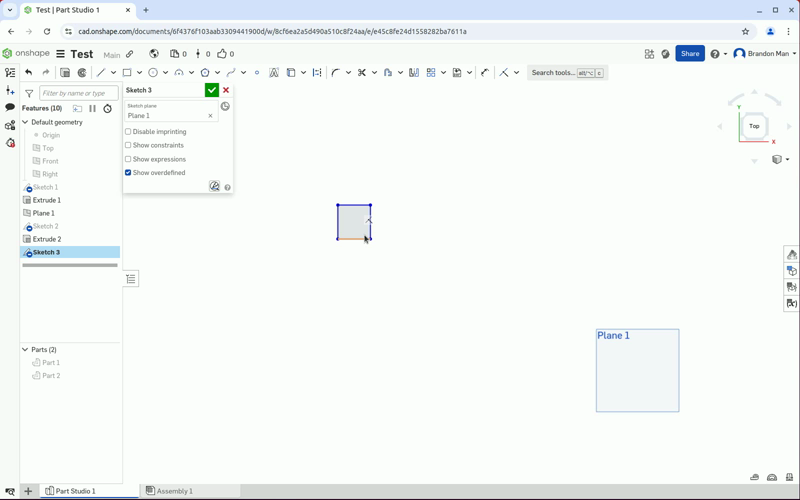
scroll(6)
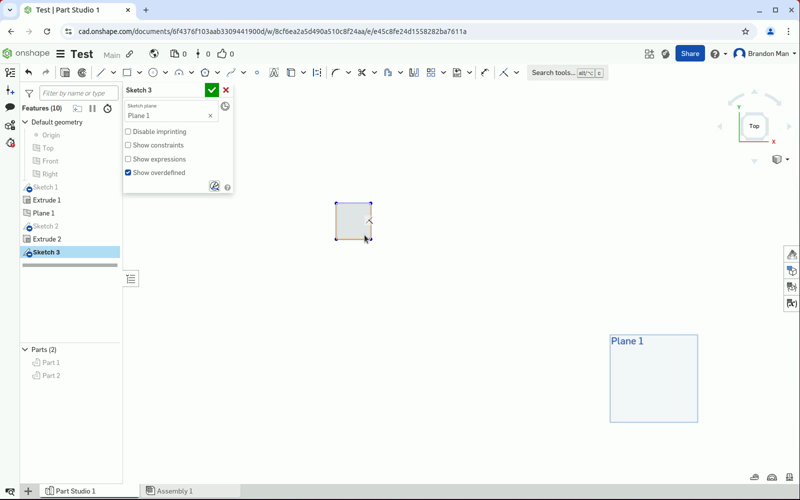
scroll(6)
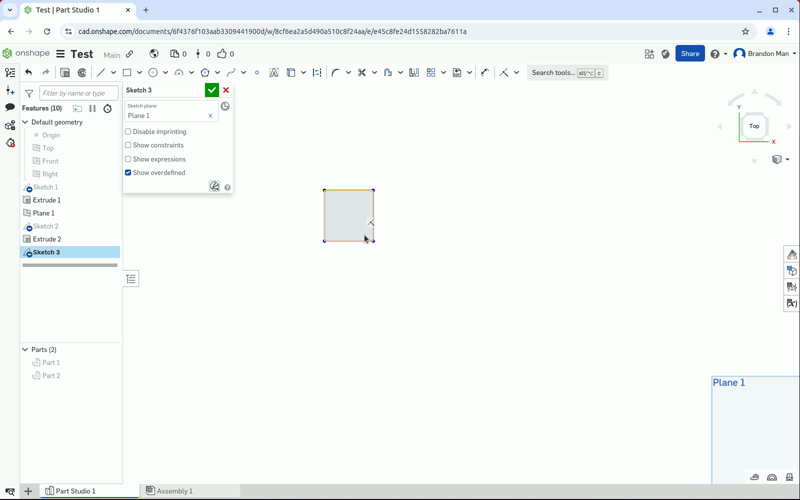
scroll(6)
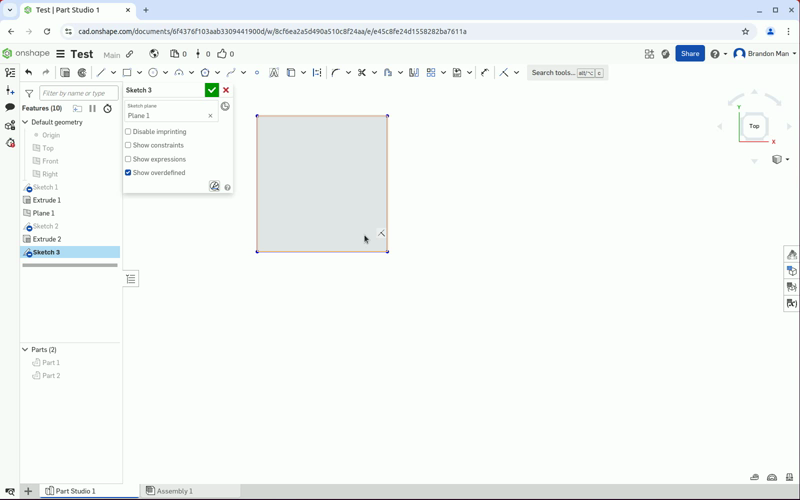
click(364, 234)
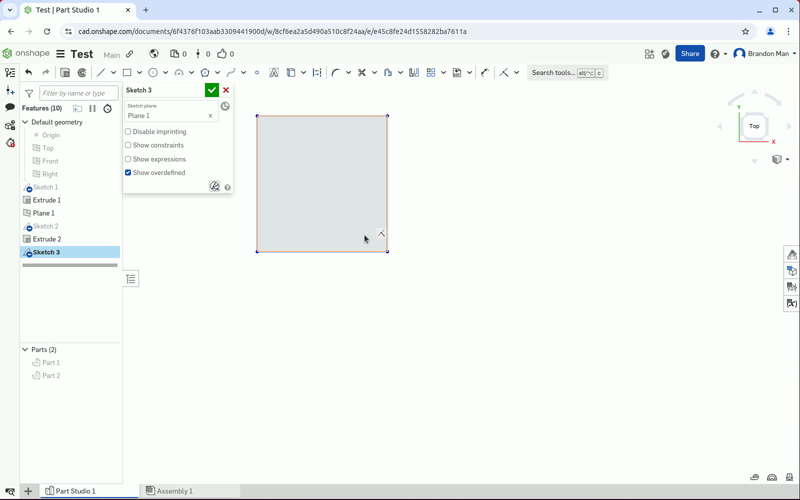
scroll(-6)
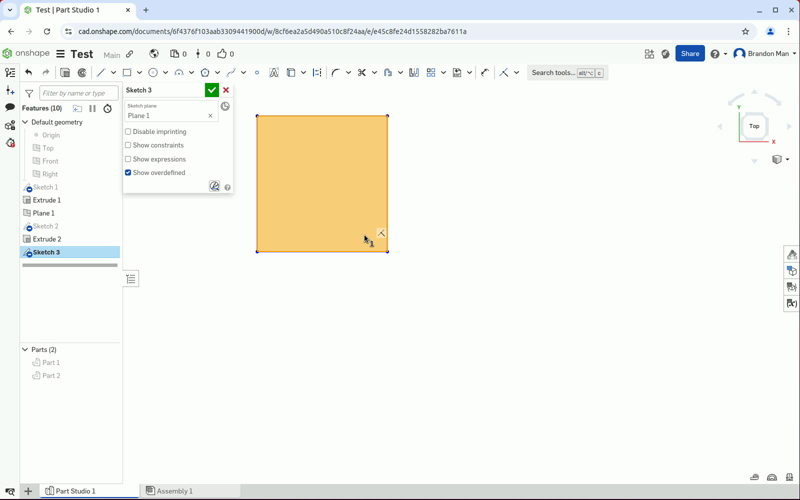
scroll(-6)
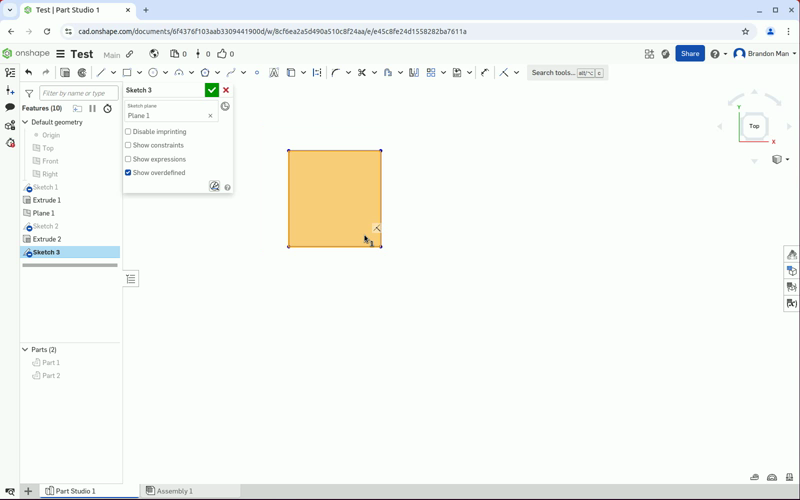
scroll(-6)
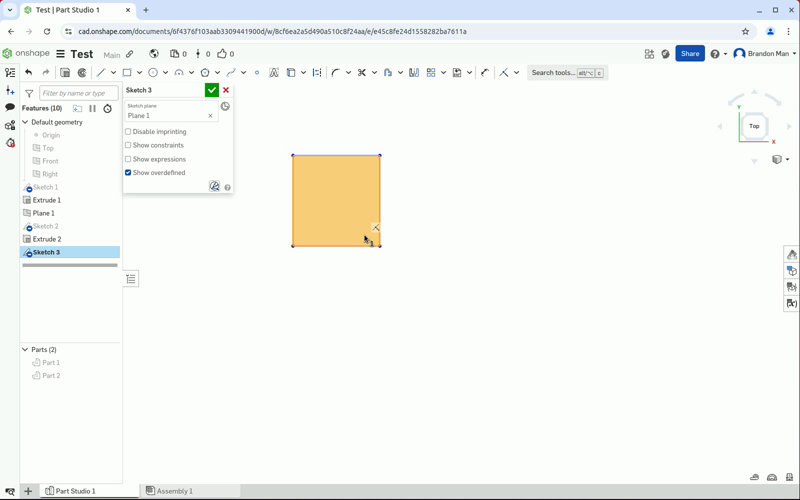
scroll(-6)
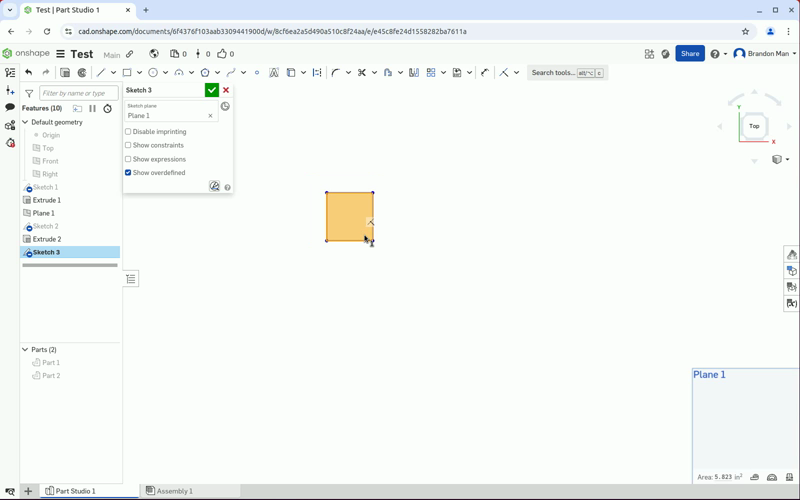
scroll(-6)
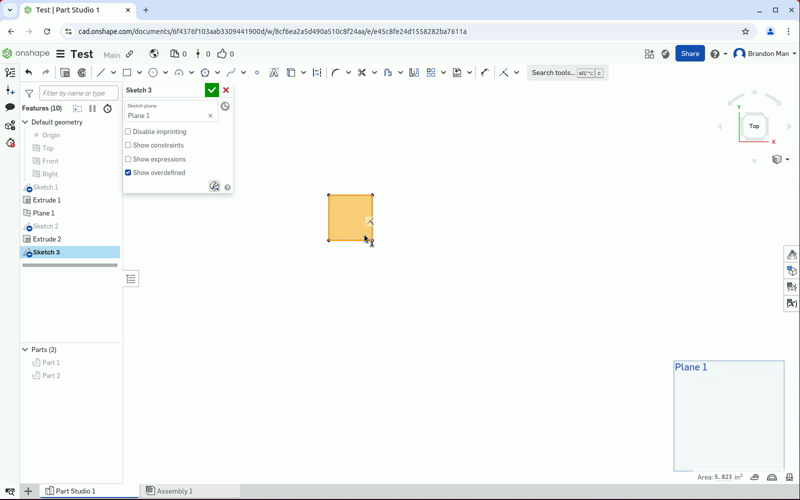
scroll(-6)
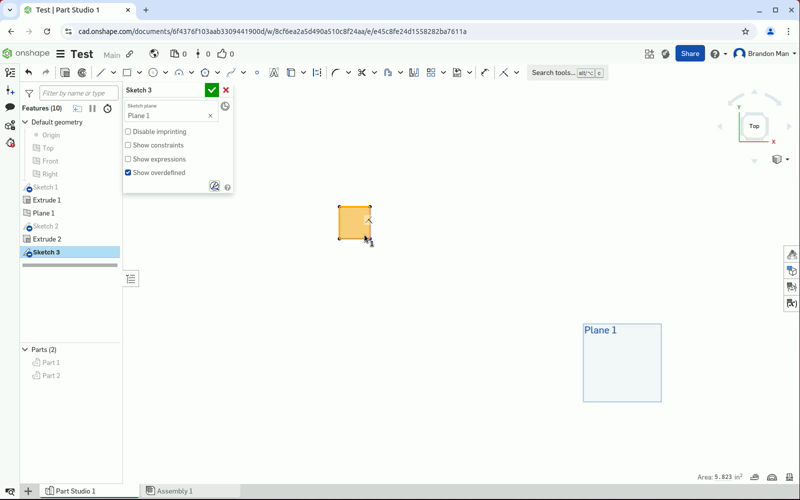
scroll(-6)
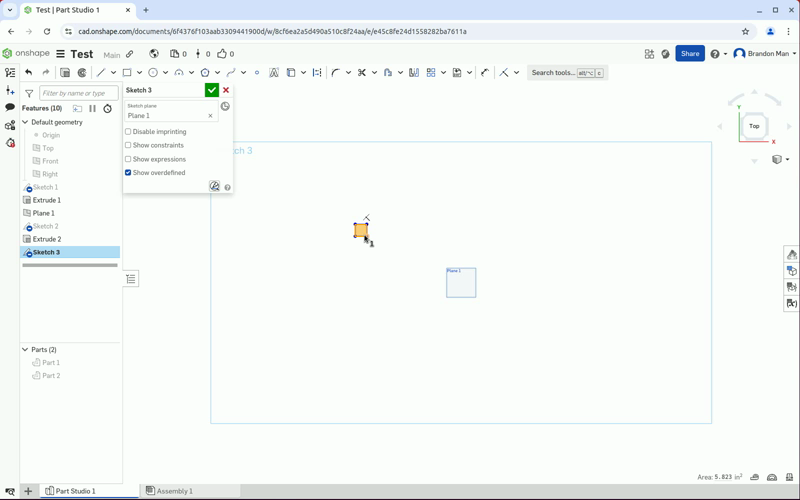
mouse_move(73, 352)
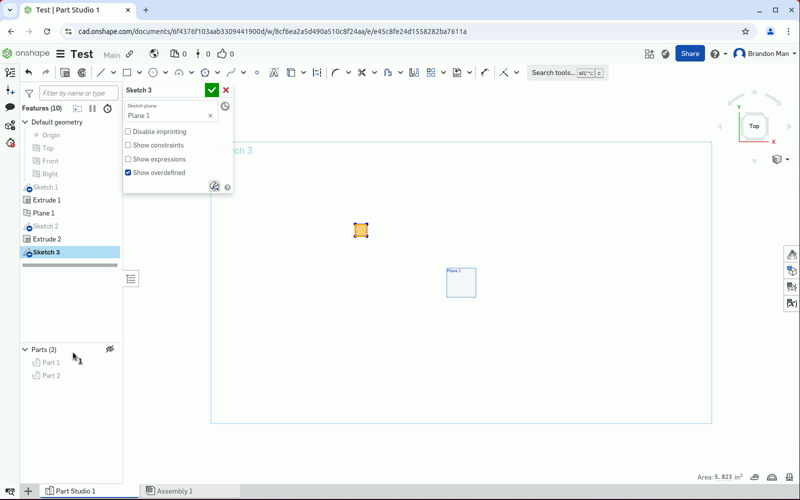
key(shift+y)
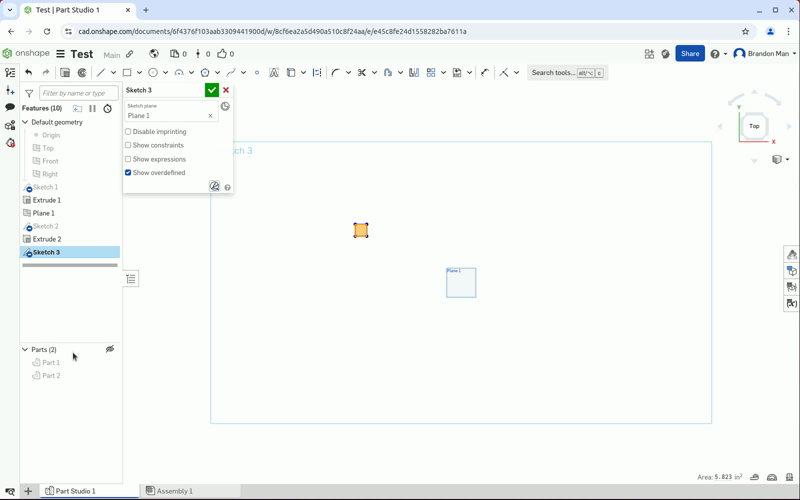
key(shift+e)
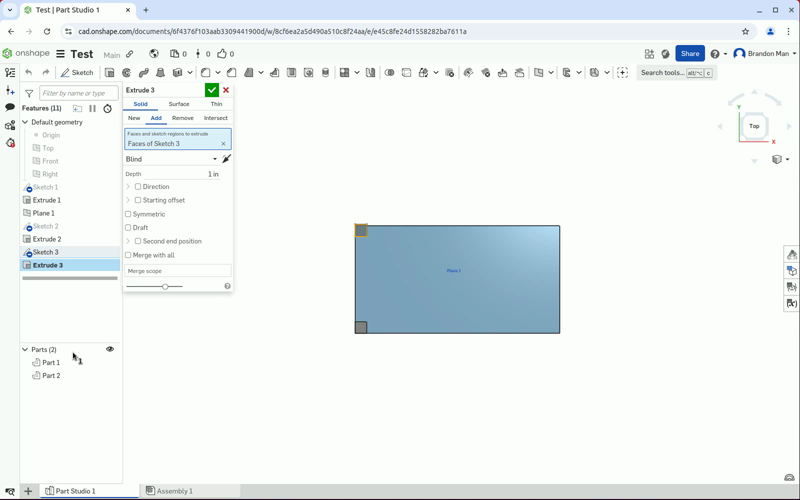
mouse_move(143, 106)
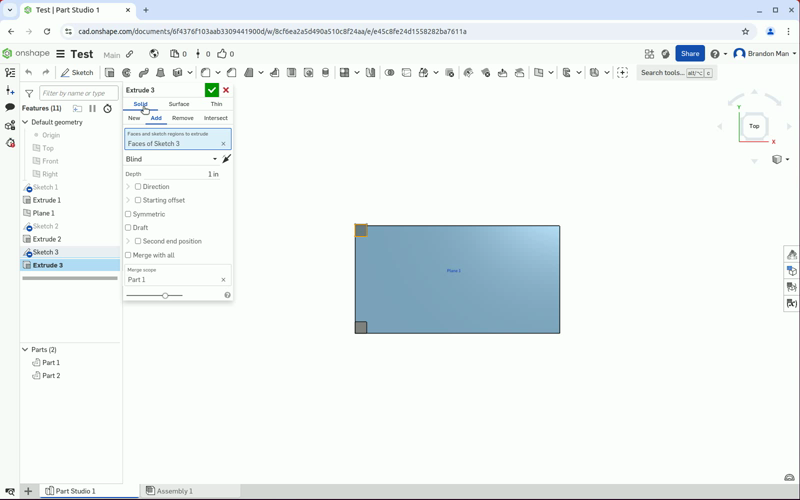
click(143, 106)
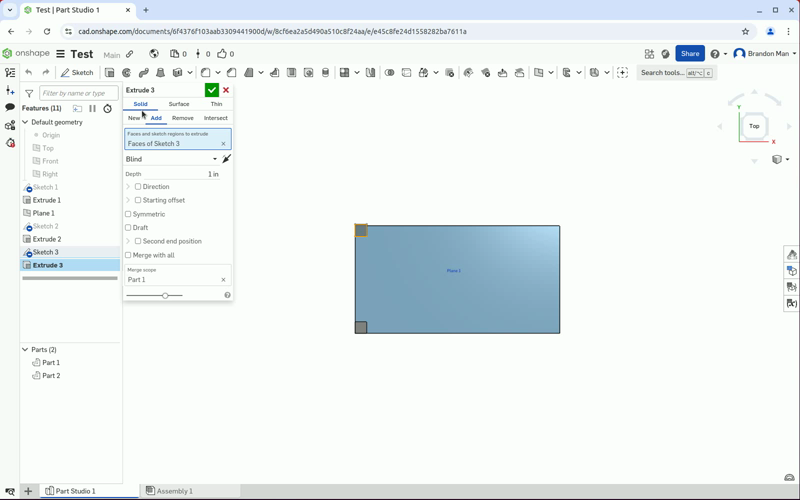
mouse_move(137, 120)
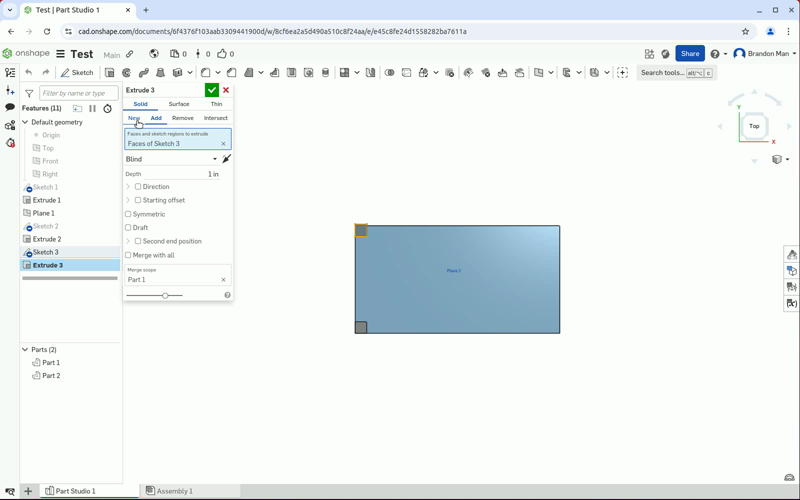
click(137, 120)
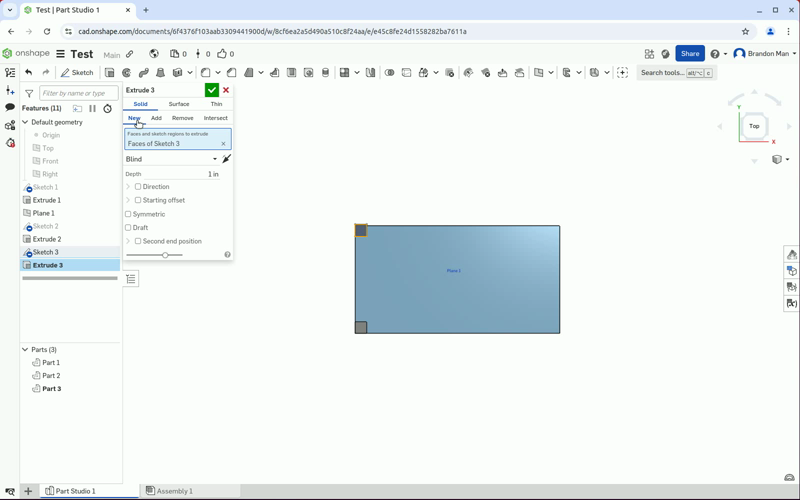
key(tab, 4)
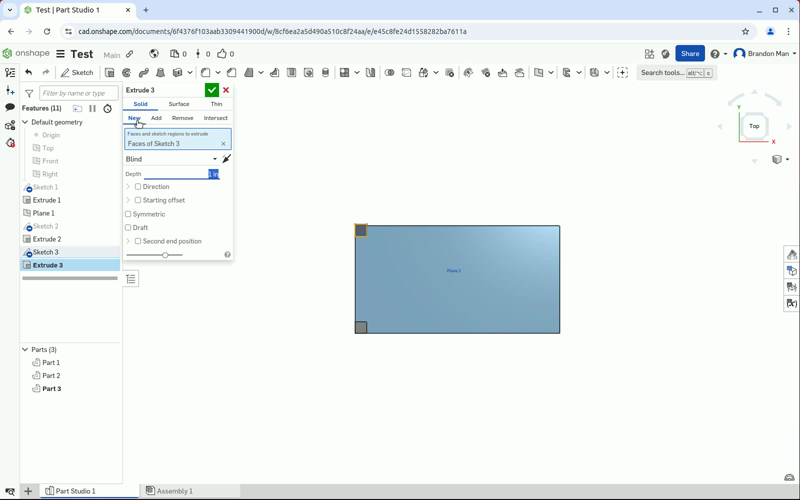
text(22.145)
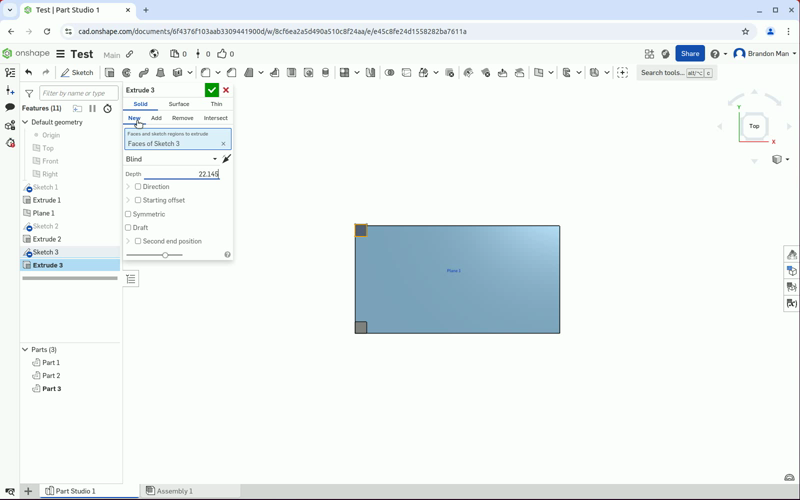
key(enter)
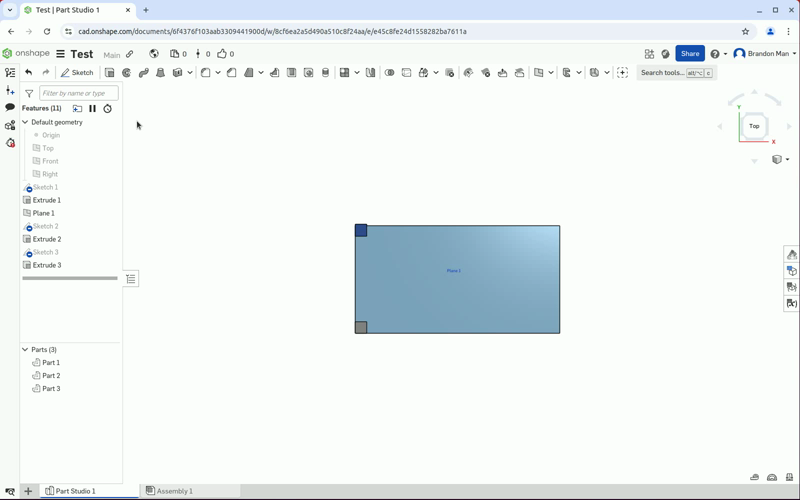
key(shift+h)
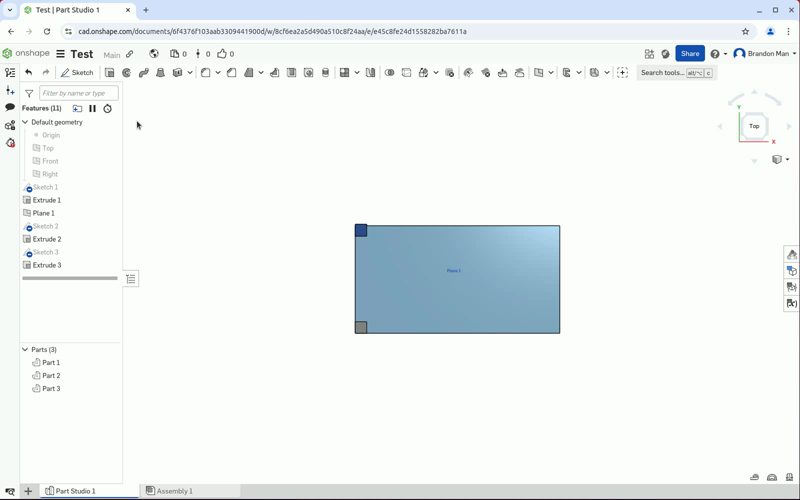
key(shift+h)
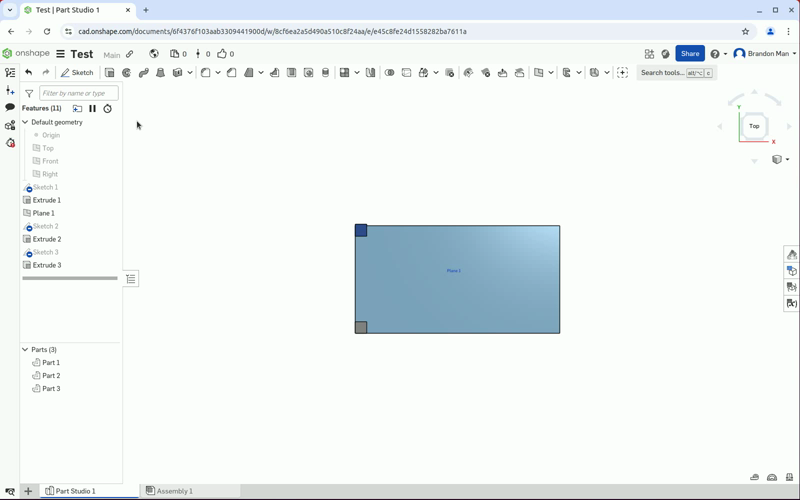
mouse_move(73, 189)
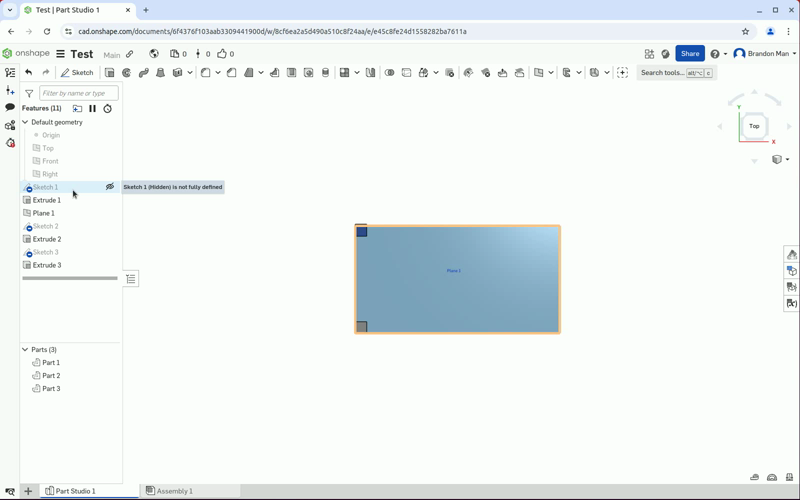
click(73, 189)
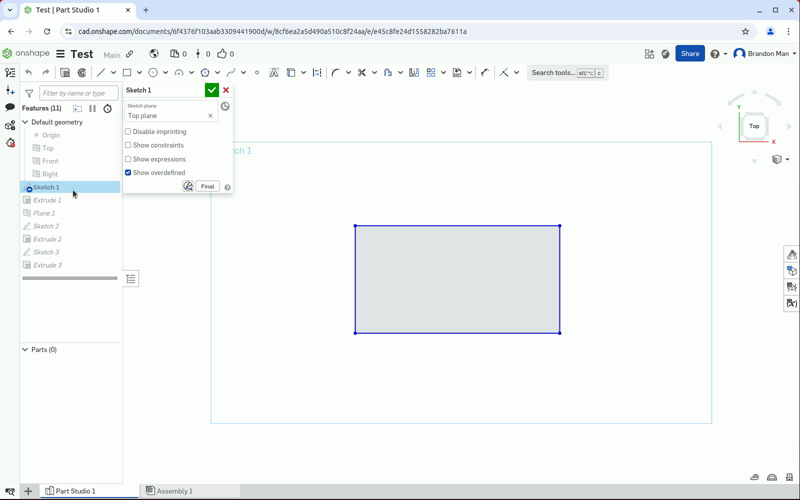
mouse_move(229, 92)
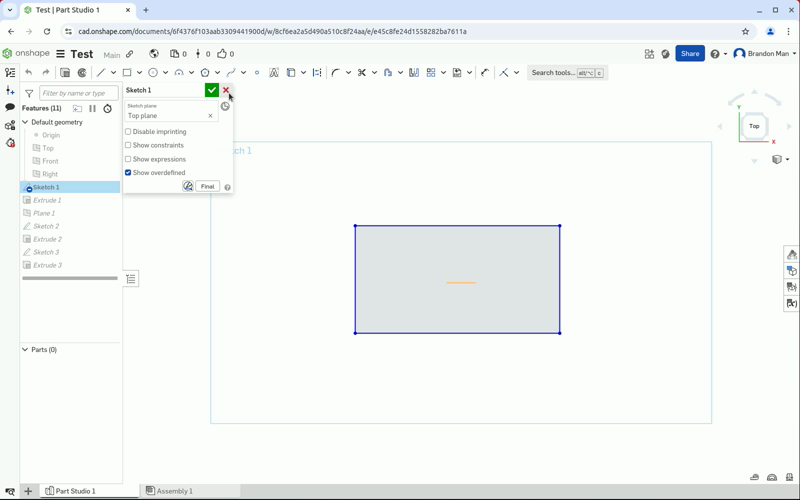
click(229, 92)
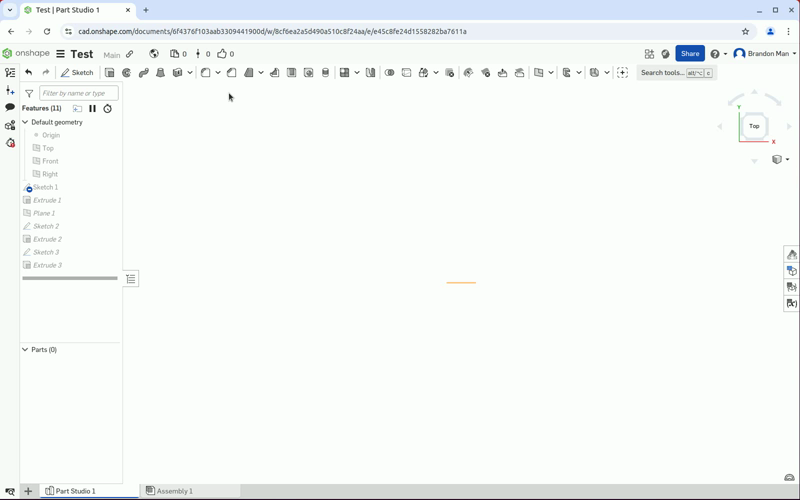
key(shift+s)
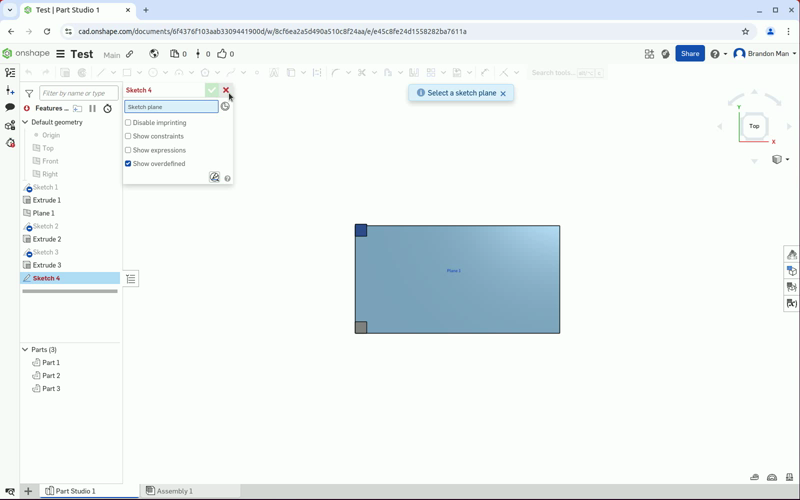
mouse_move(73, 215)
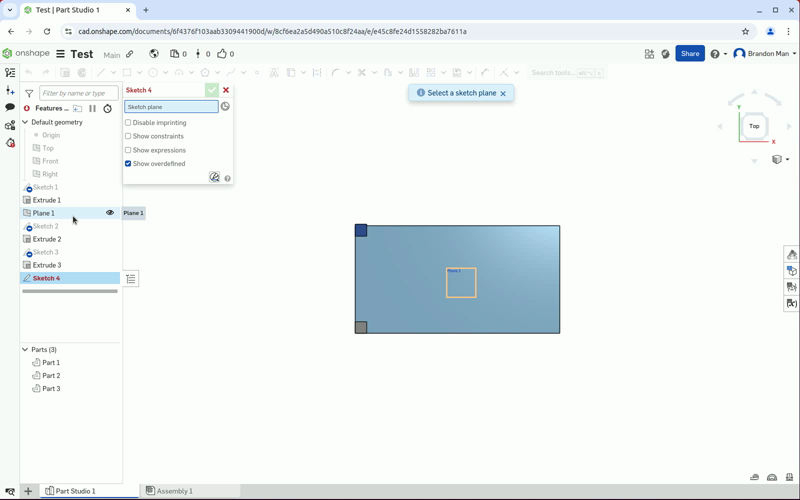
click(73, 215)
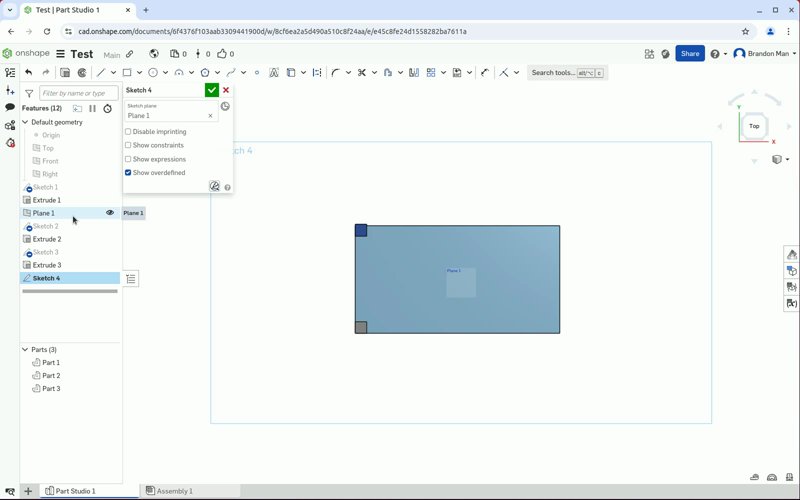
mouse_move(73, 352)
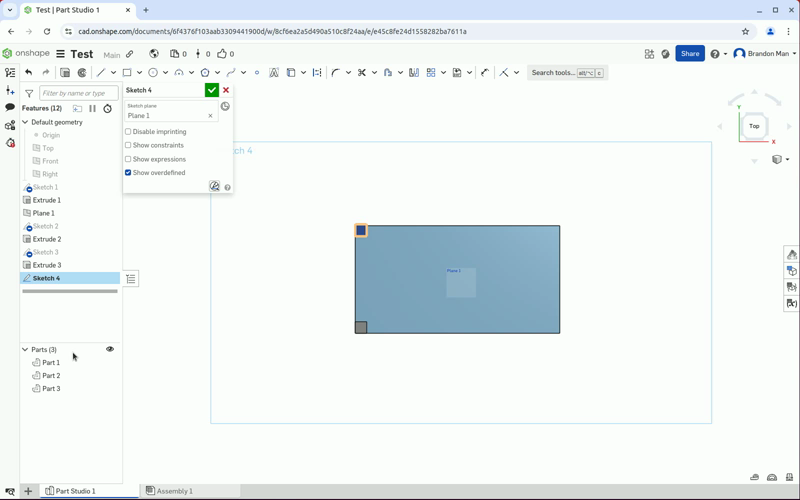
key(y)
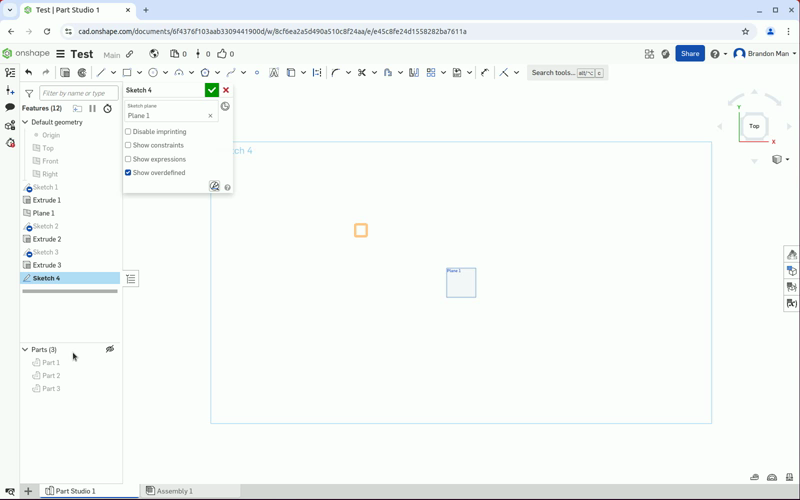
key(l)
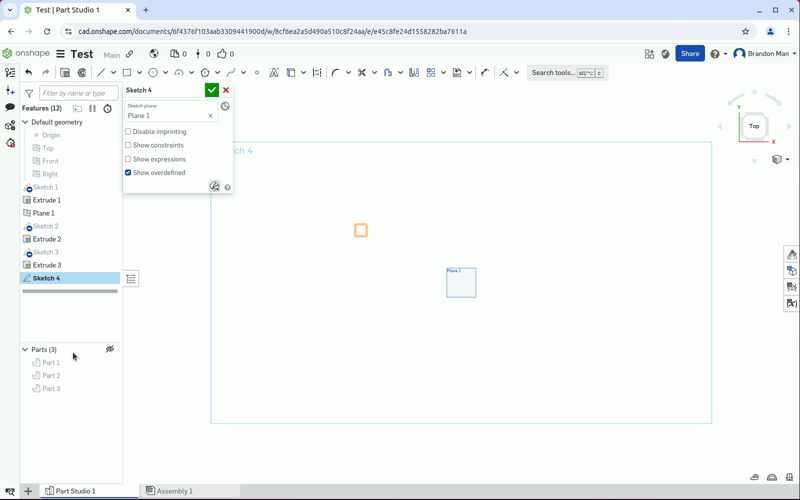
key_down(shift)
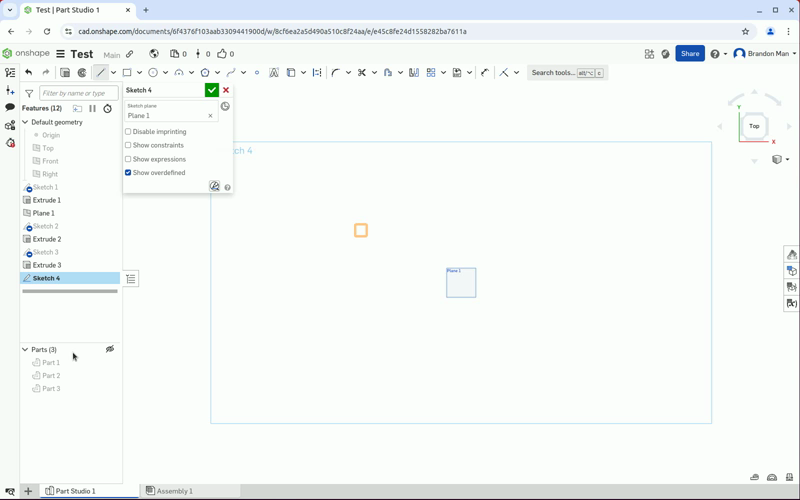
mouse_move(549, 236)
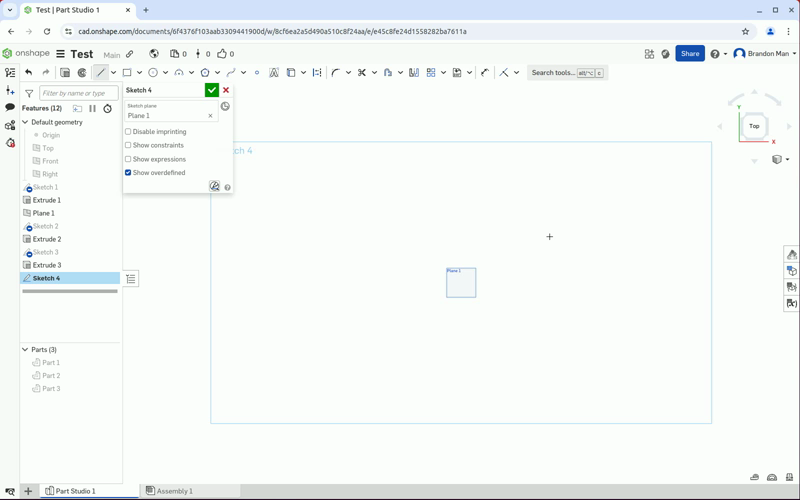
click(549, 236)
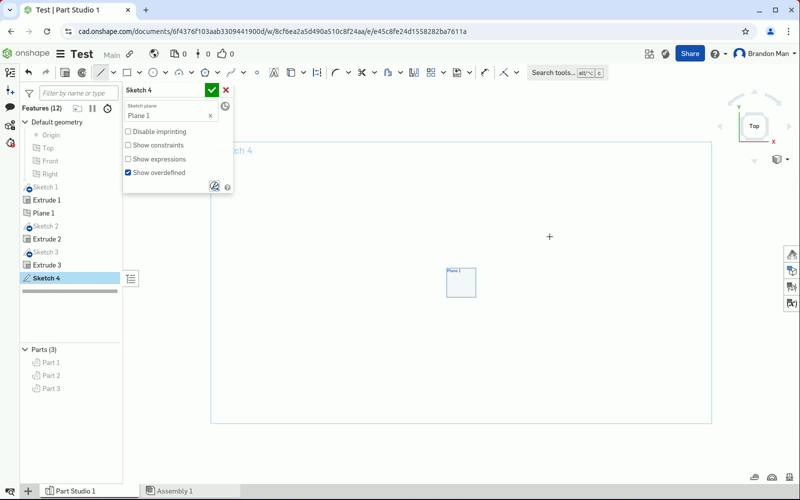
key_up(shift)
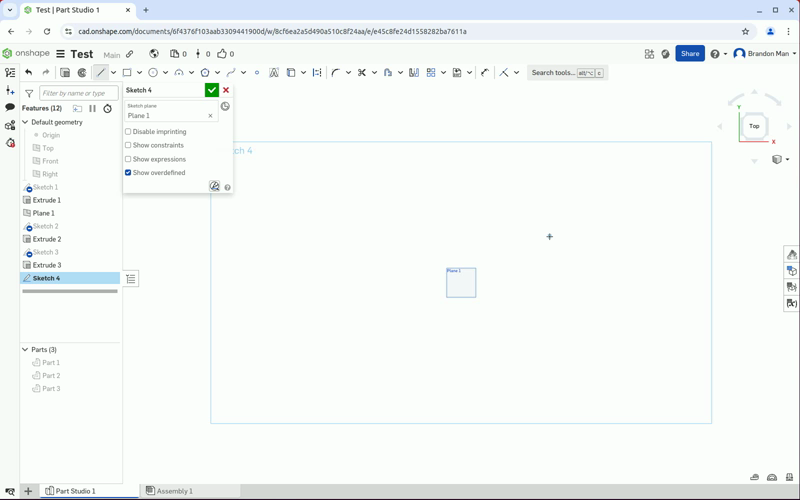
key_down(shift)
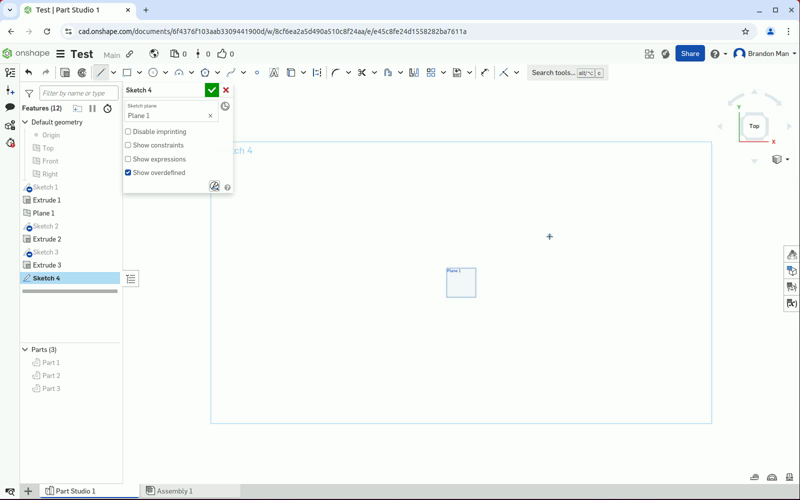
mouse_move(579, 236)
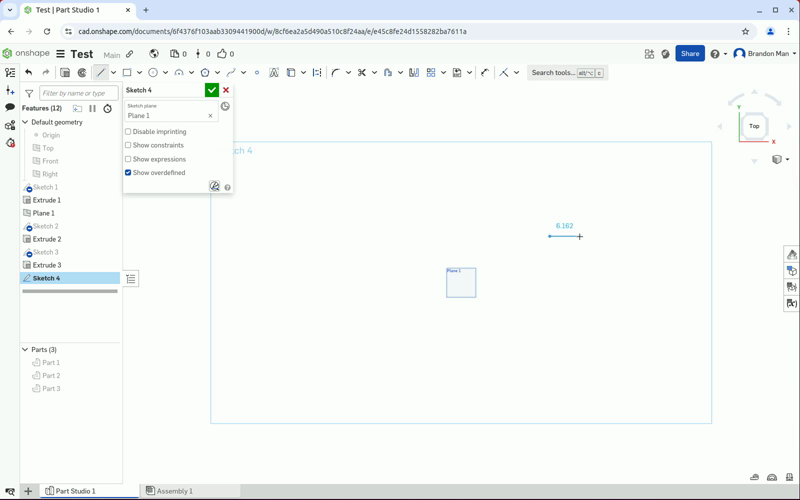
mouse_move(561, 236)
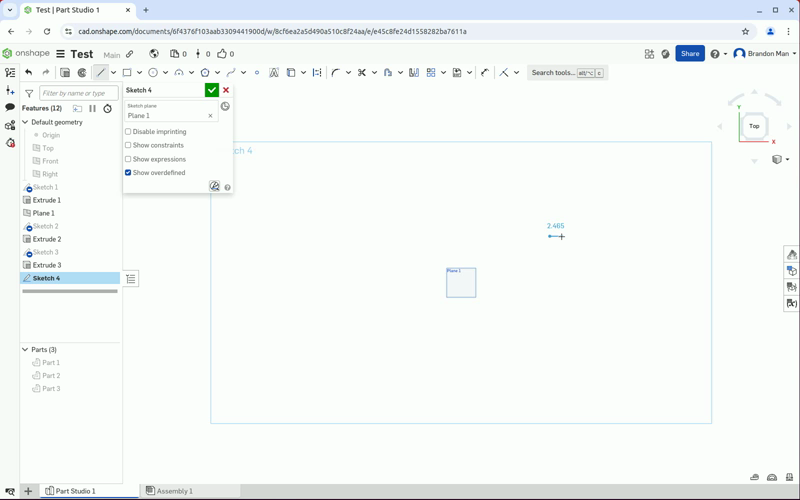
click(561, 236)
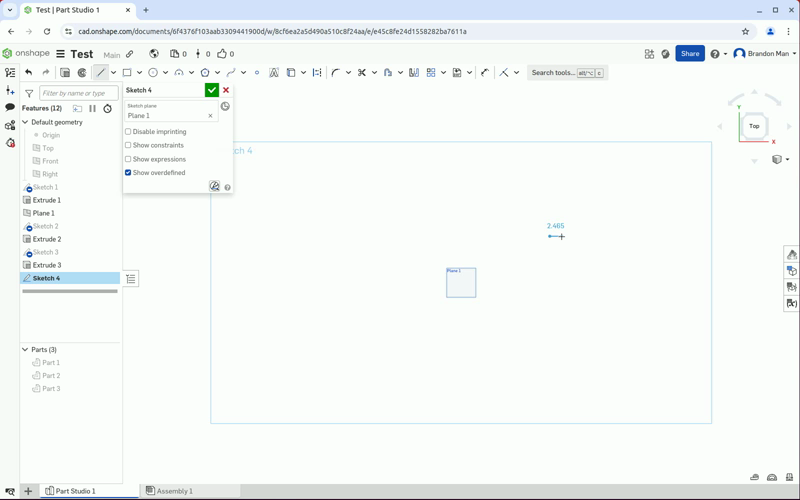
key_up(shift)
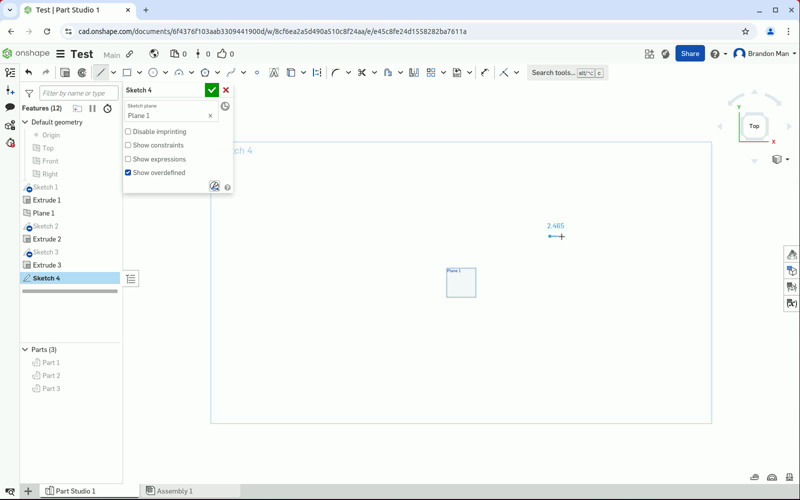
key_down(shift)
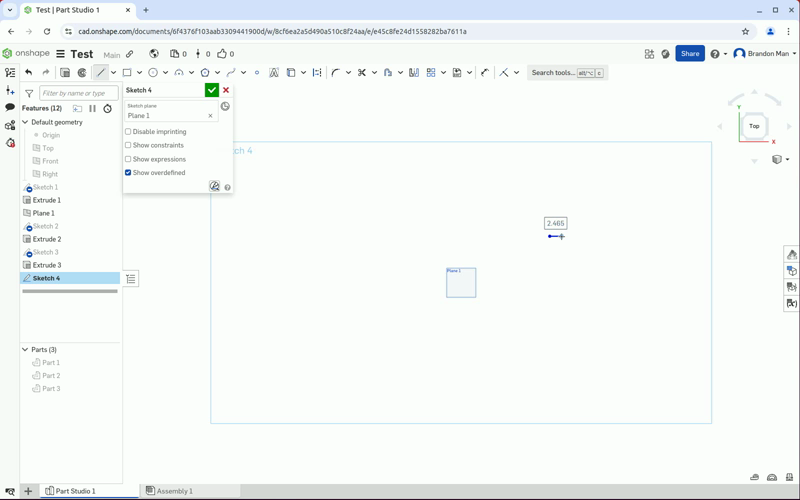
mouse_move(589, 236)
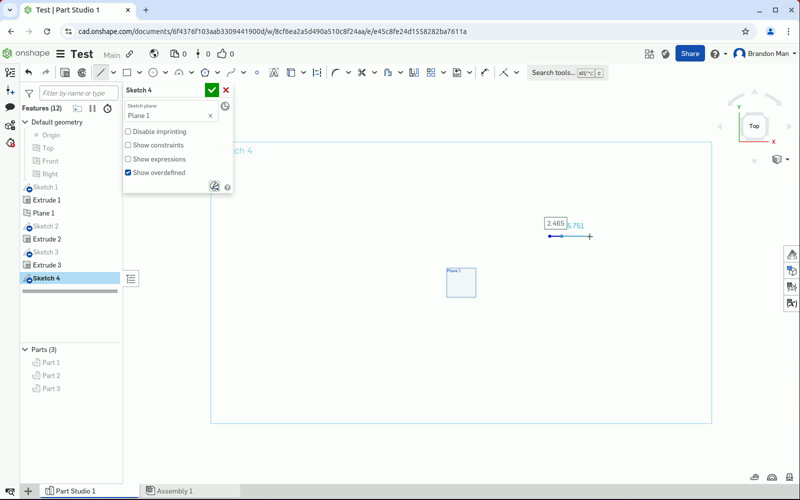
mouse_move(561, 224)
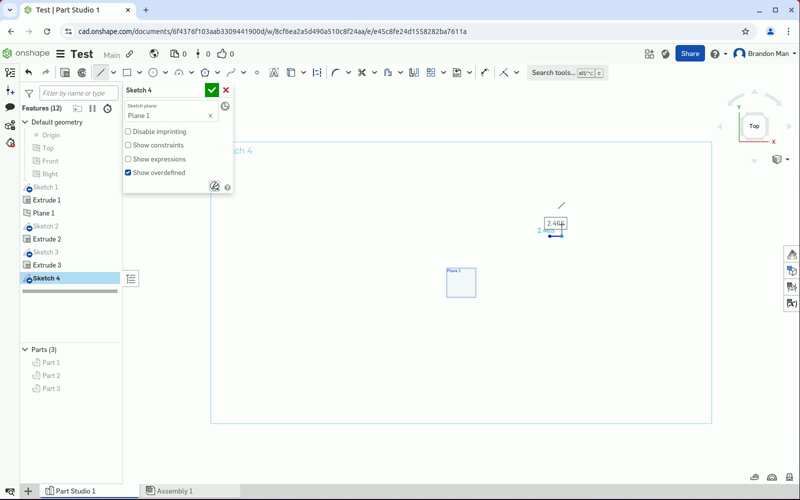
click(561, 224)
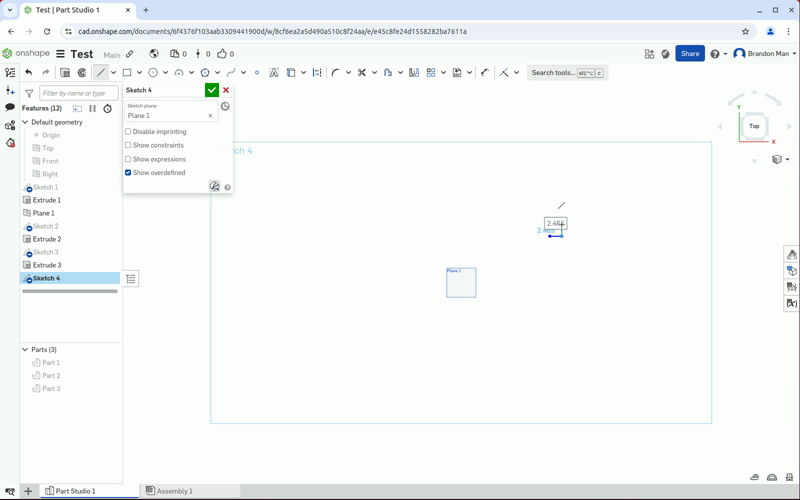
key_up(shift)
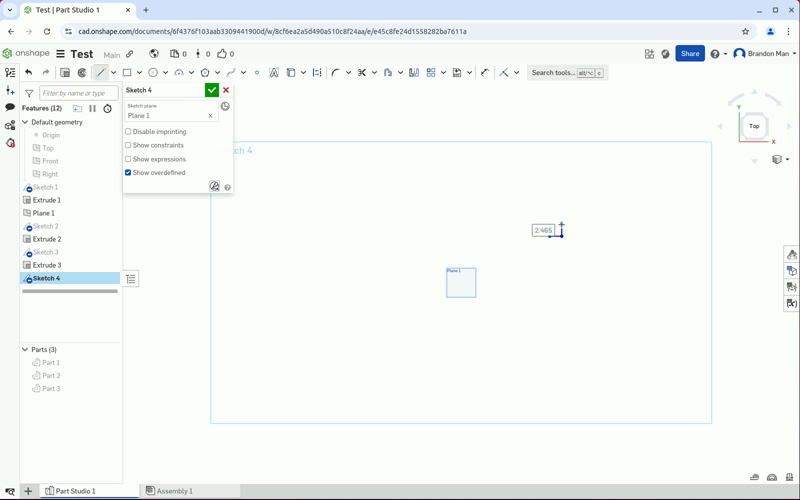
key_down(shift)
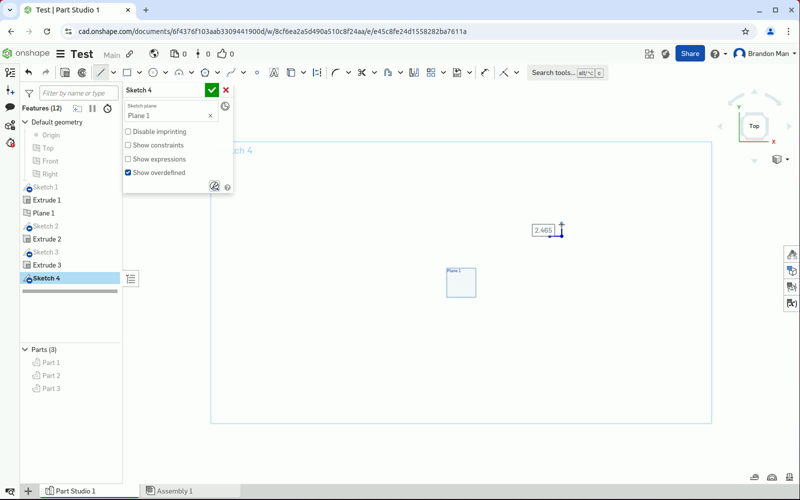
mouse_move(589, 224)
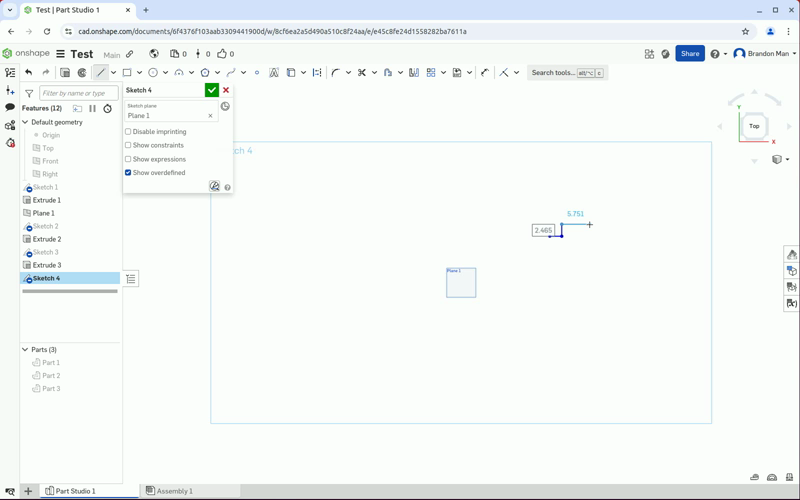
mouse_move(549, 224)
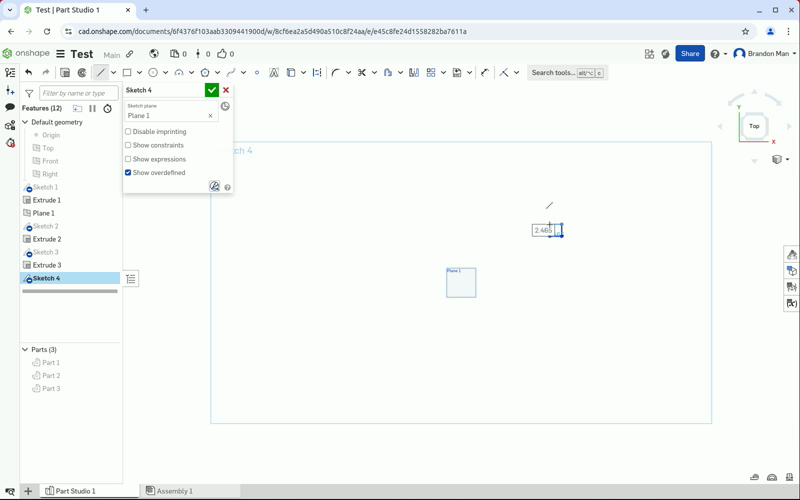
click(549, 224)
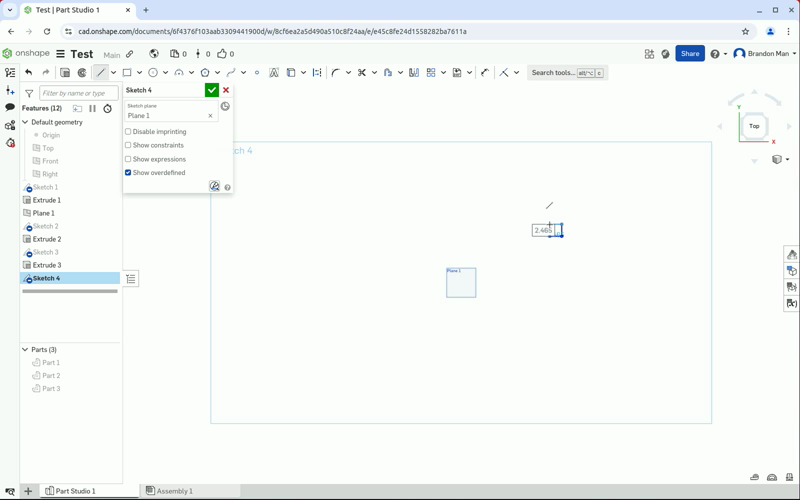
key_up(shift)
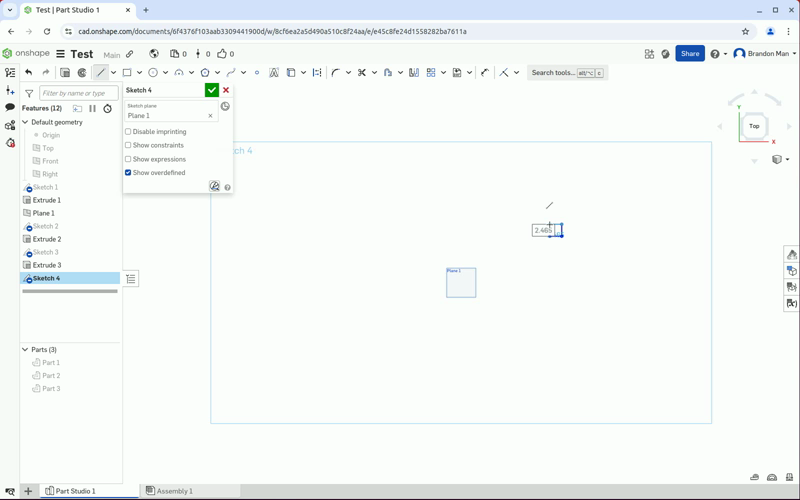
mouse_move(579, 224)
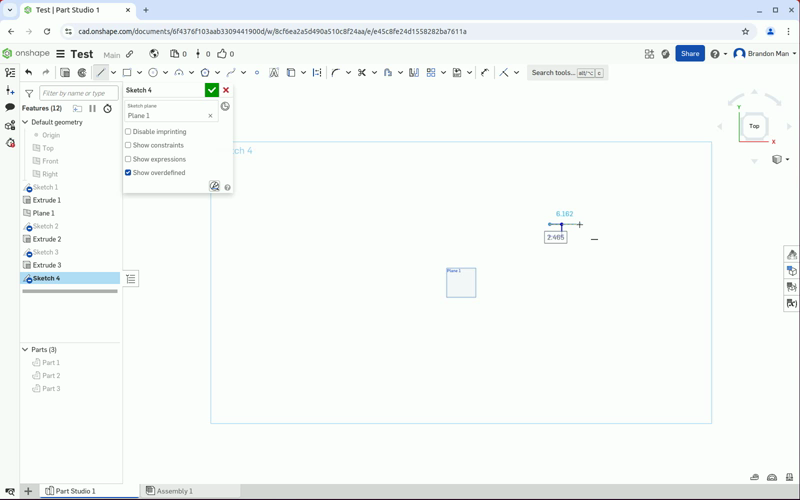
key_down(shift)
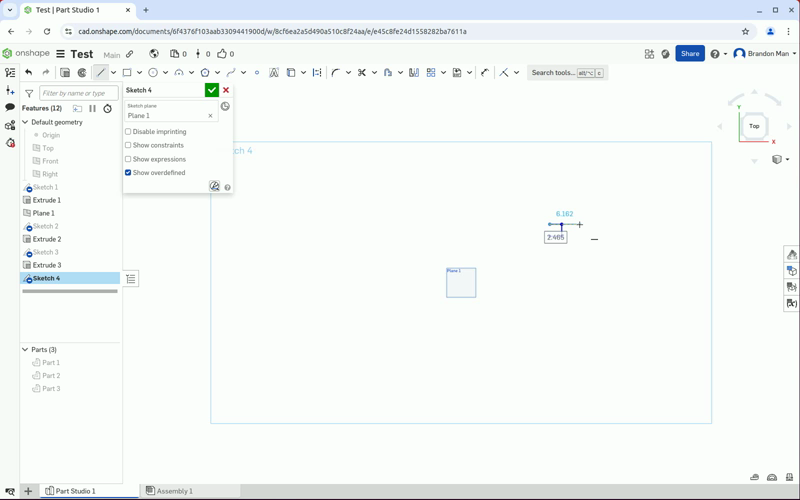
mouse_move(549, 236)
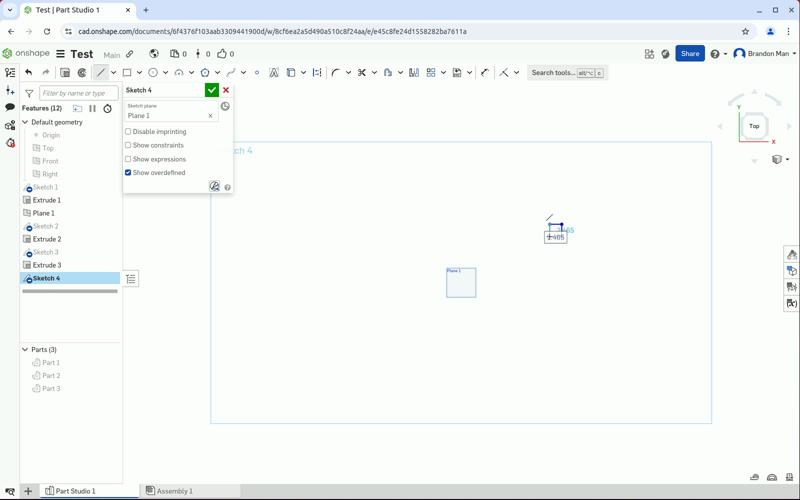
key_up(shift)
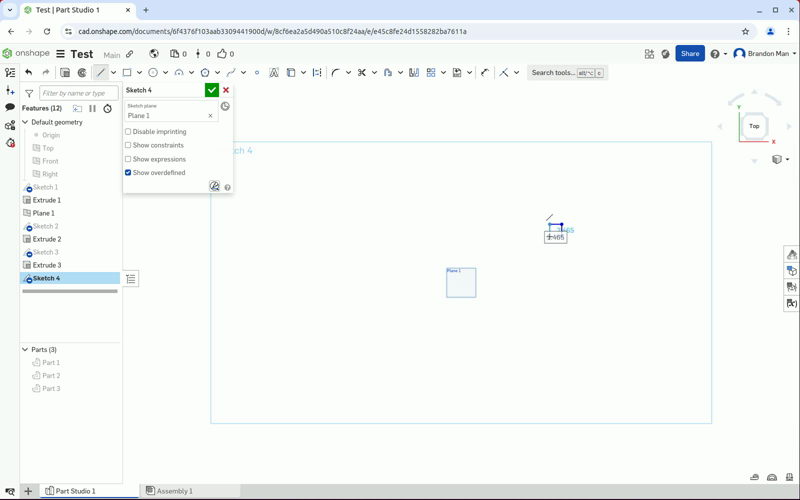
click(549, 236)
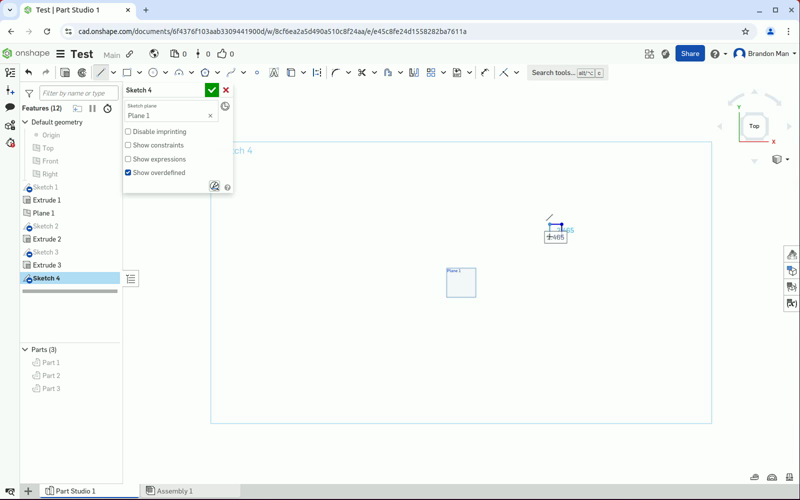
key(esc)
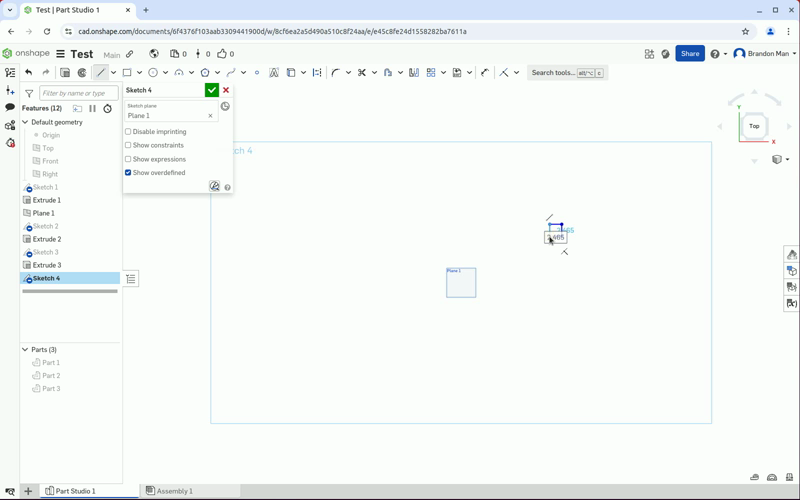
mouse_move(553, 224)
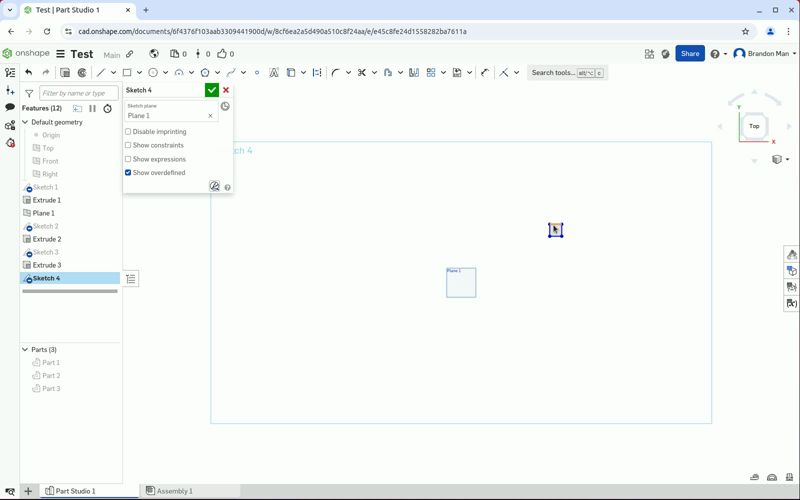
scroll(6)
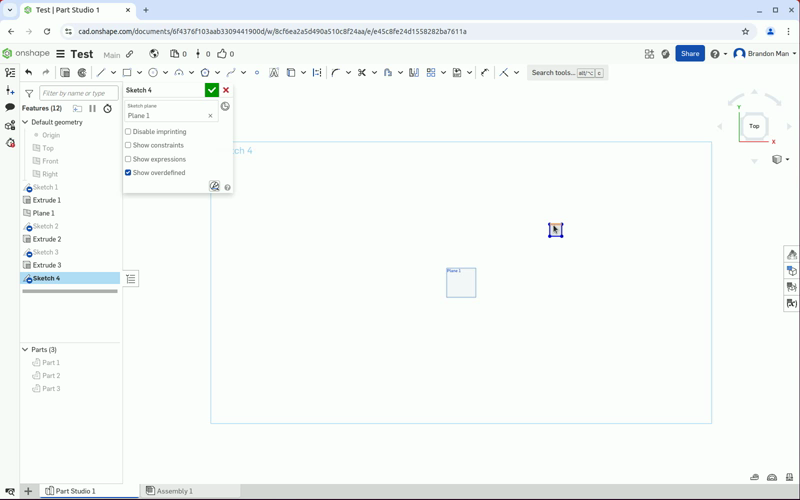
scroll(6)
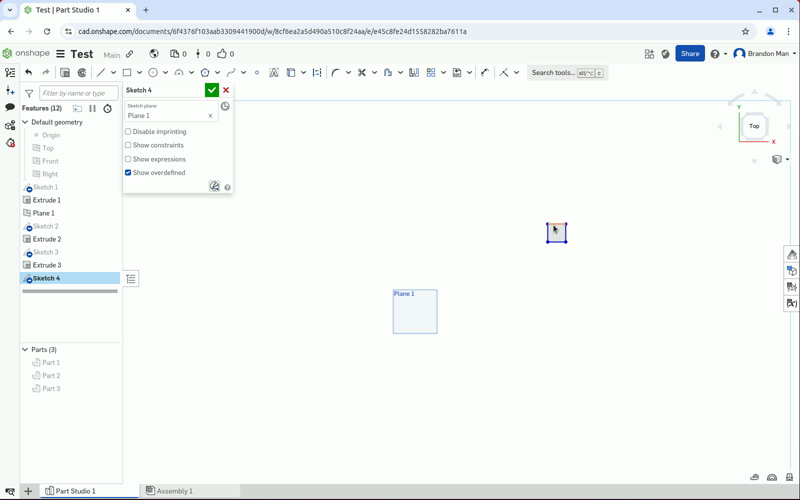
scroll(6)
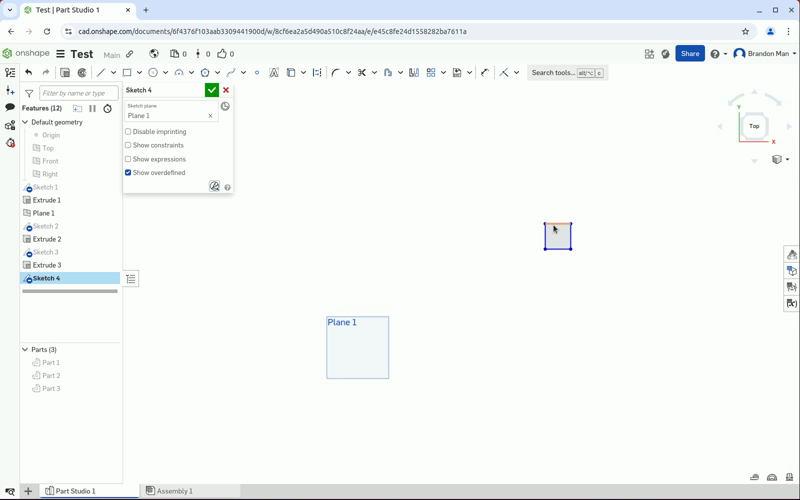
scroll(6)
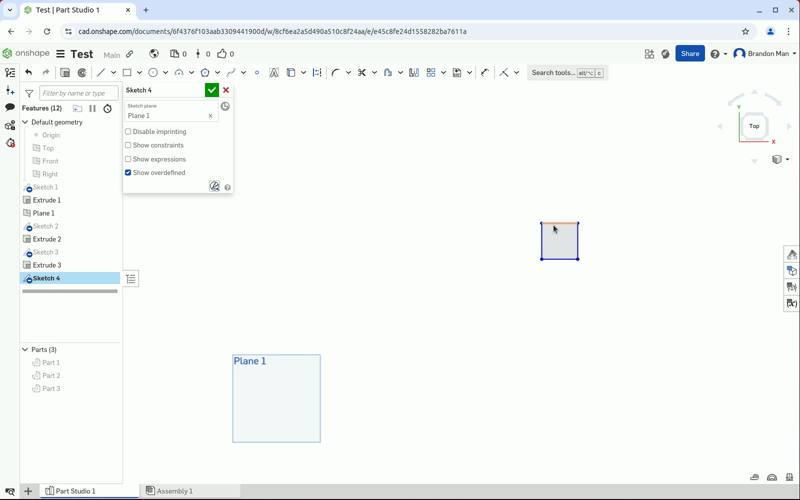
scroll(6)
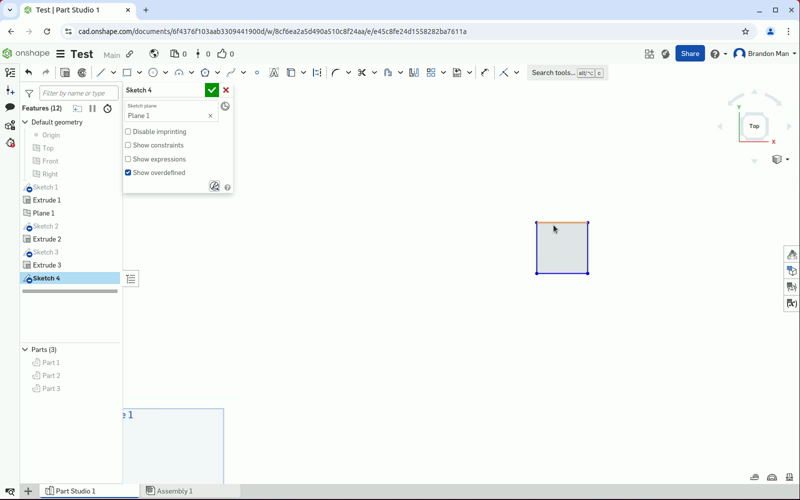
scroll(6)
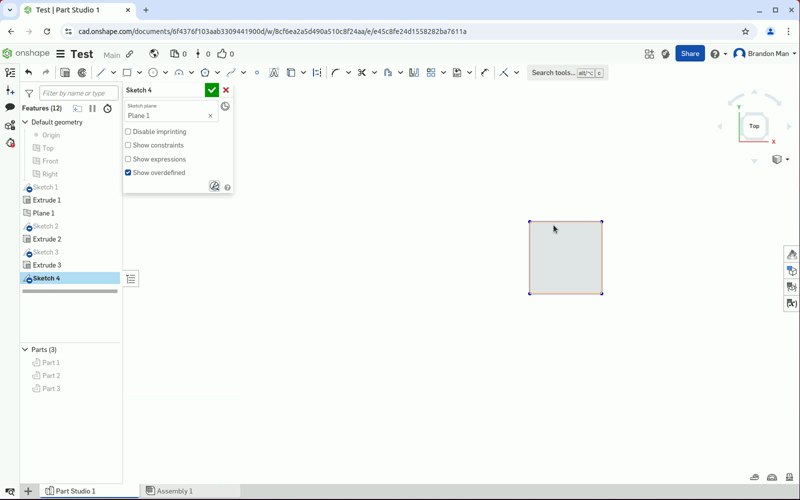
scroll(6)
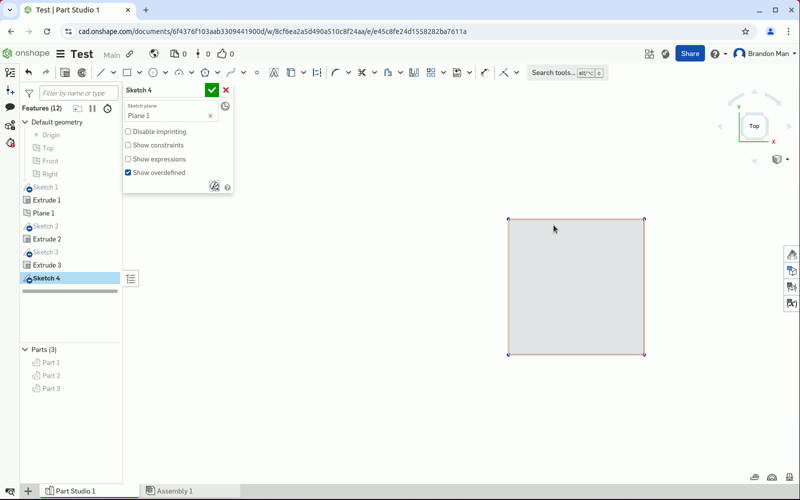
click(553, 224)
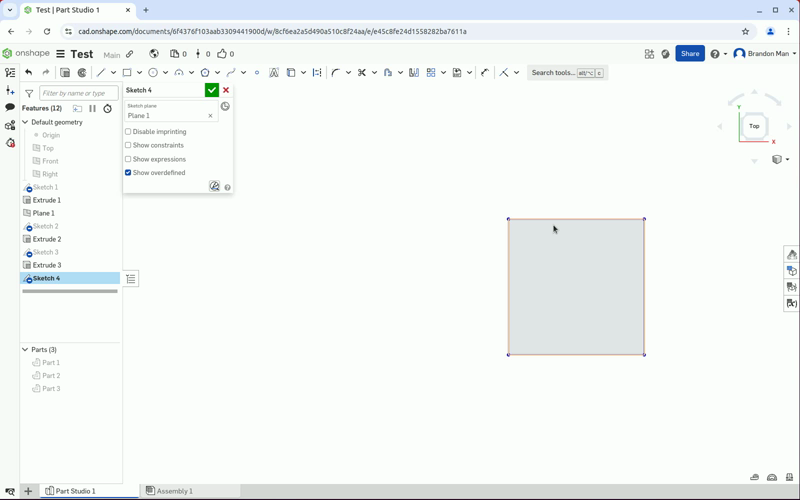
scroll(-6)
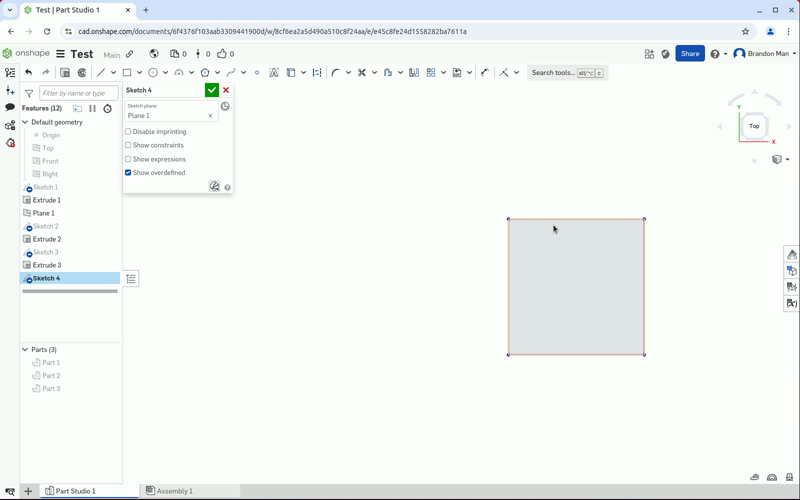
scroll(-6)
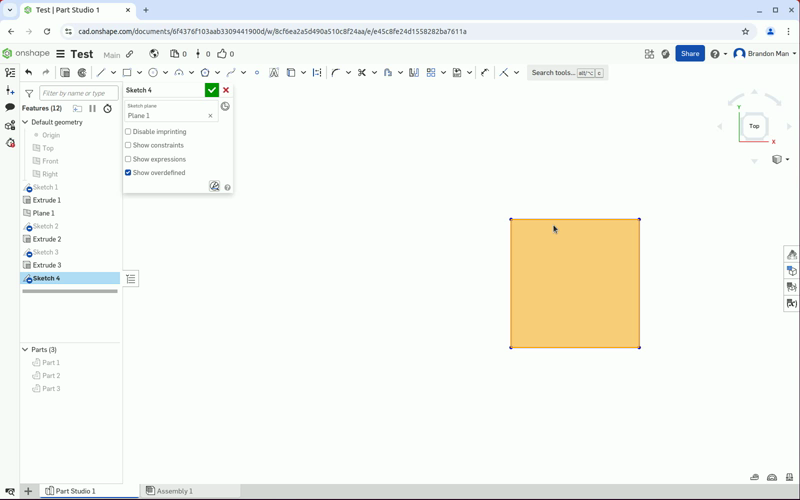
scroll(-6)
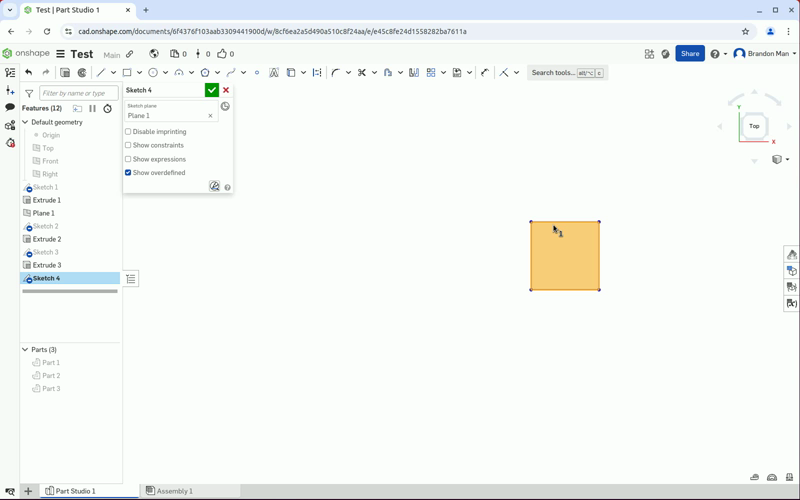
scroll(-6)
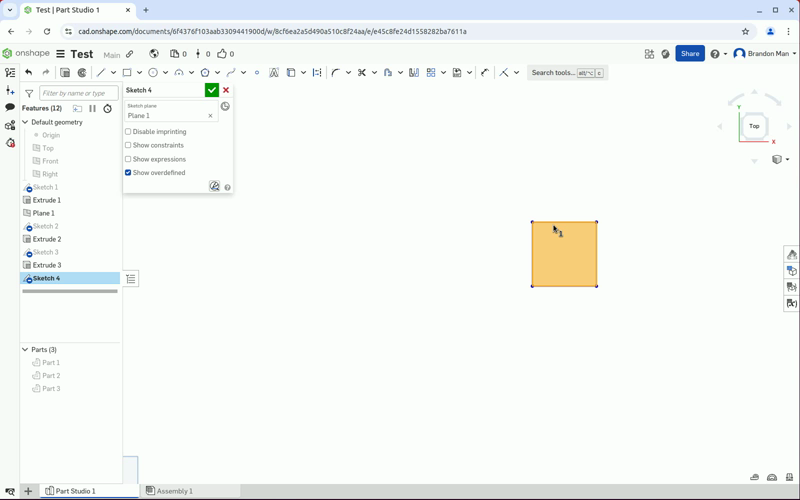
scroll(-6)
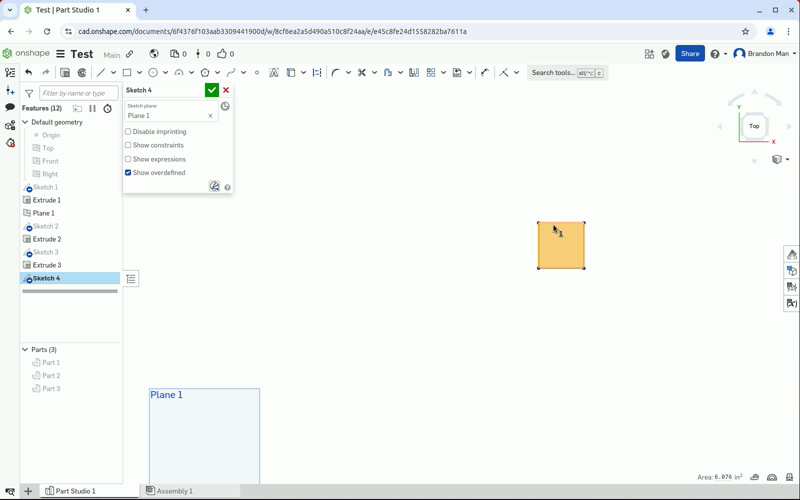
scroll(-6)
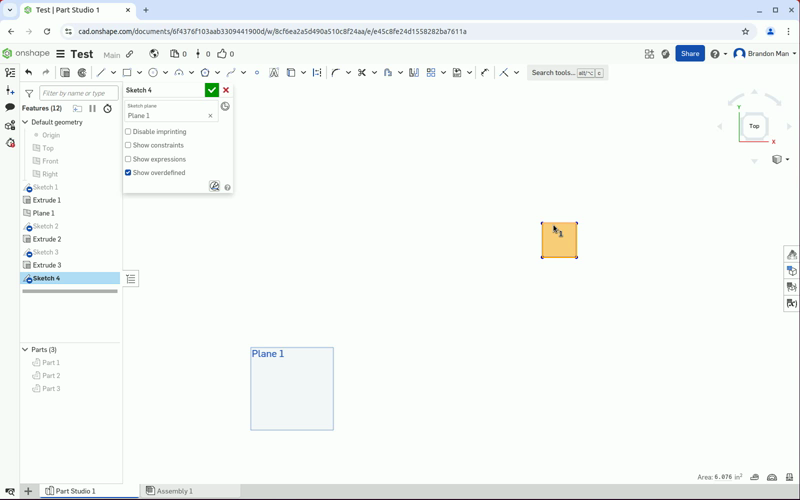
scroll(-6)
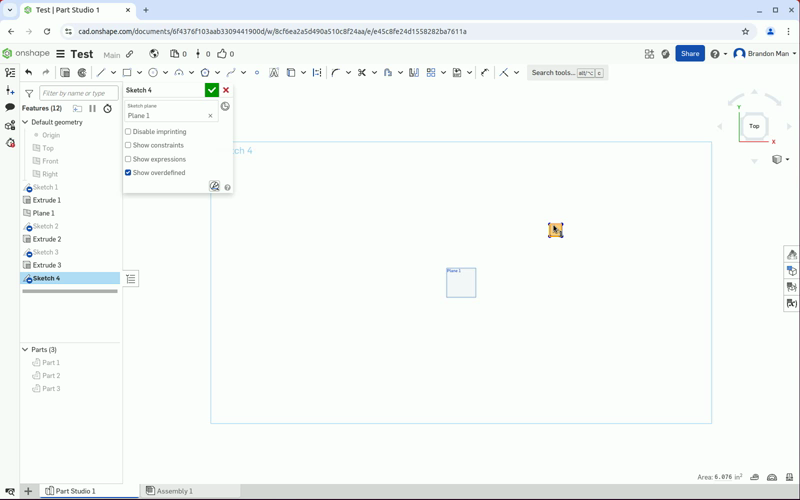
mouse_move(73, 352)
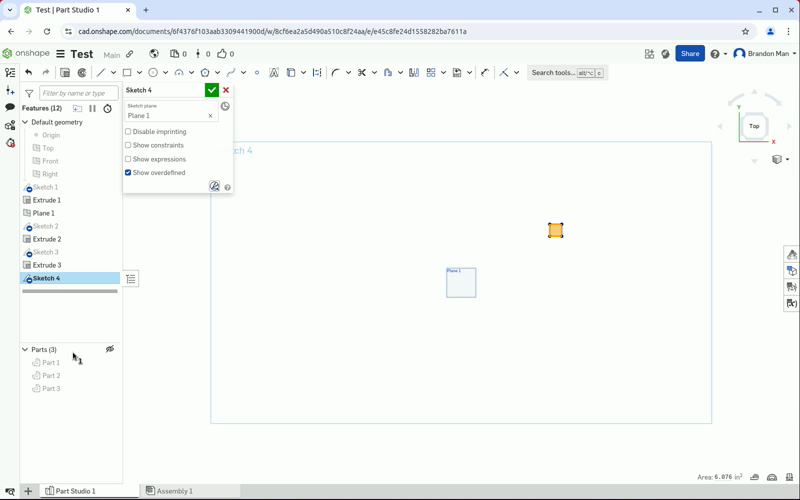
key(shift+y)
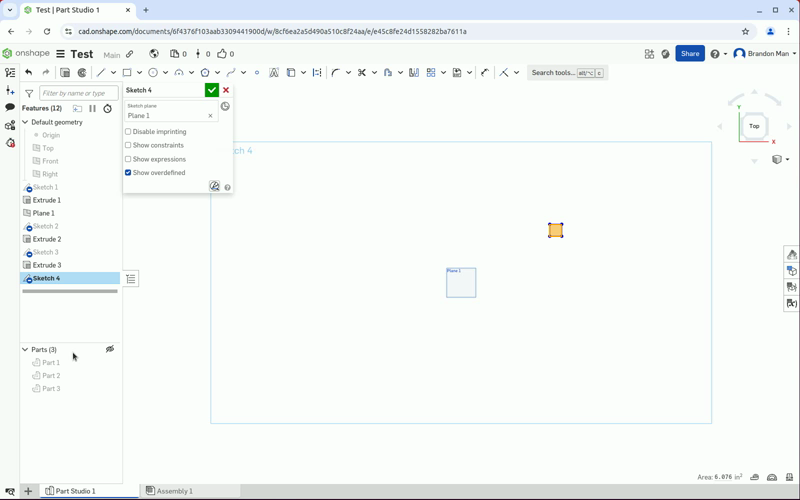
key(shift+e)
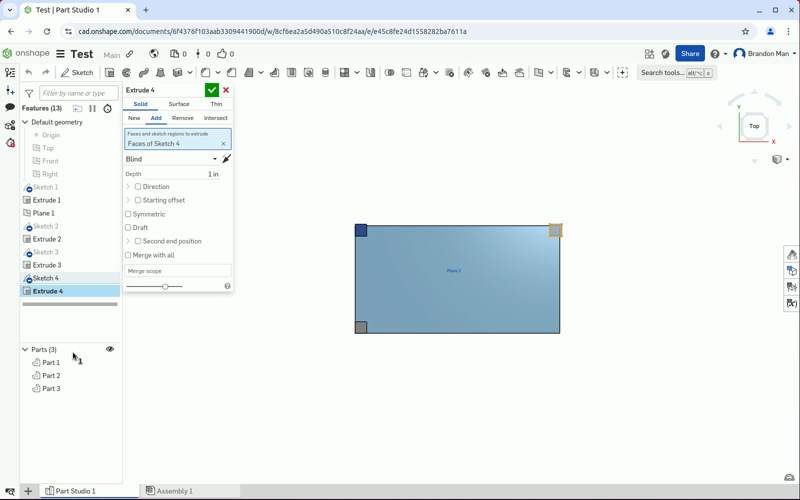
mouse_move(143, 106)
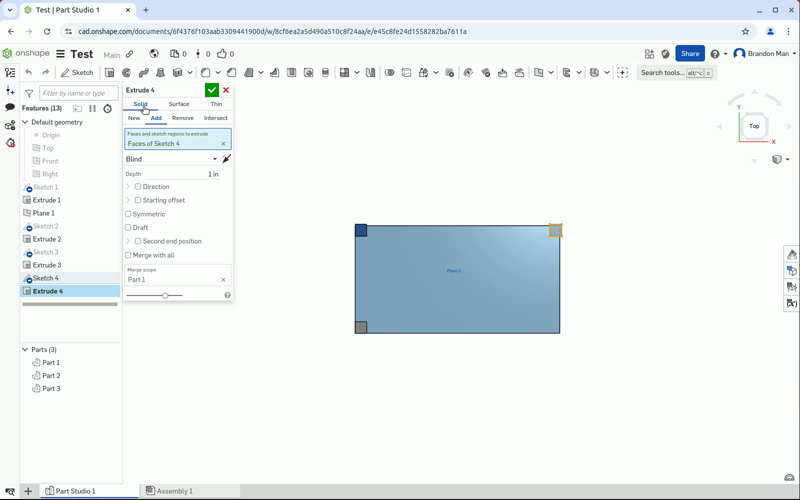
click(143, 106)
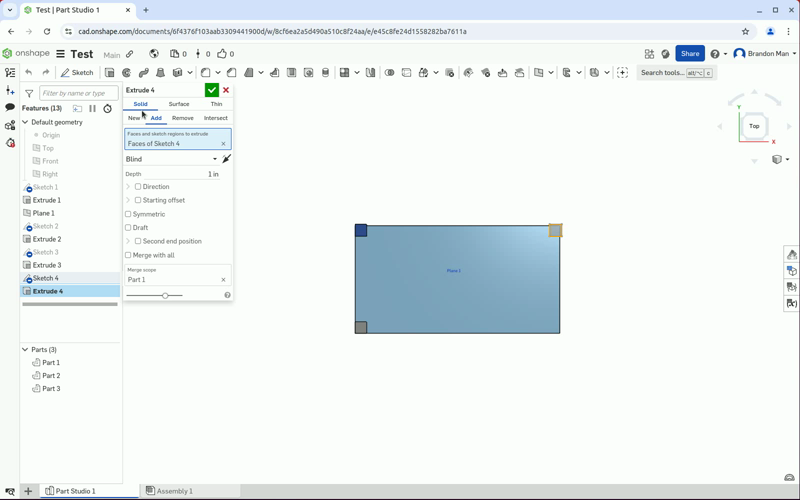
mouse_move(137, 120)
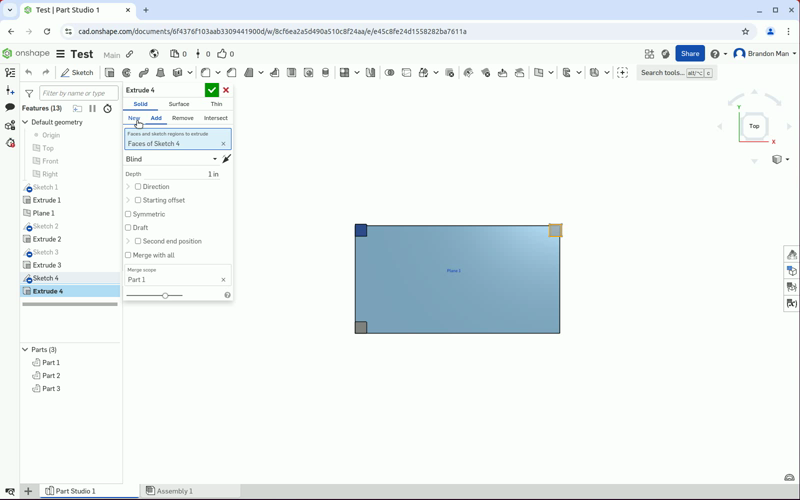
click(137, 120)
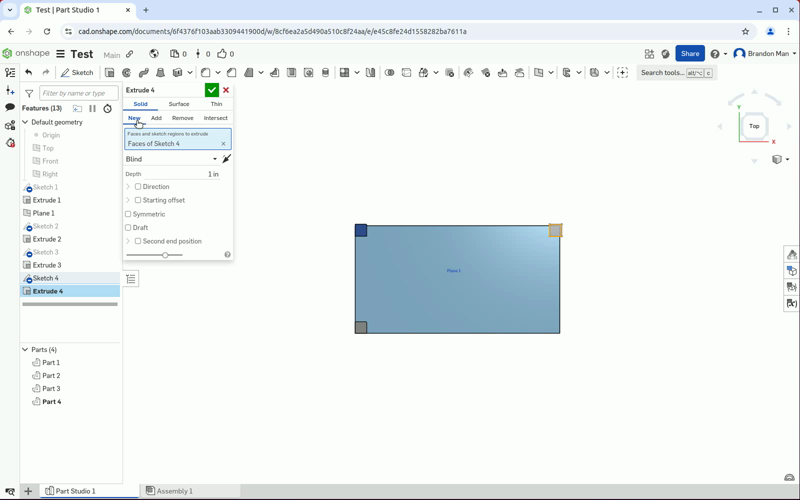
key(tab, 4)
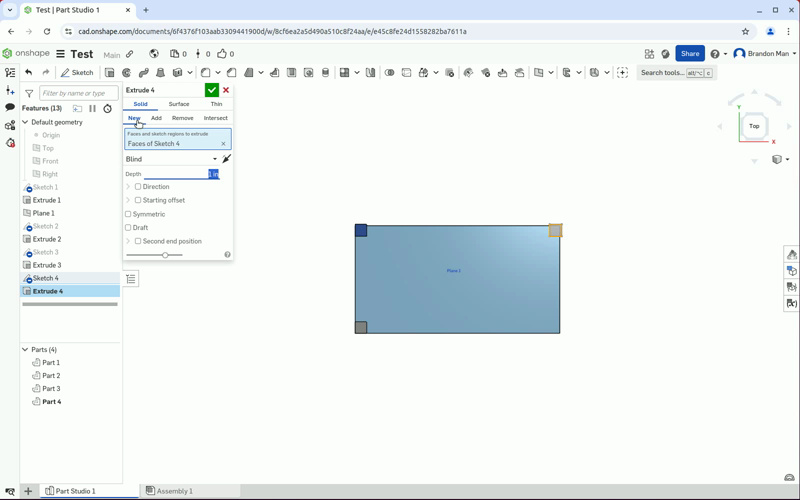
text(22.145)
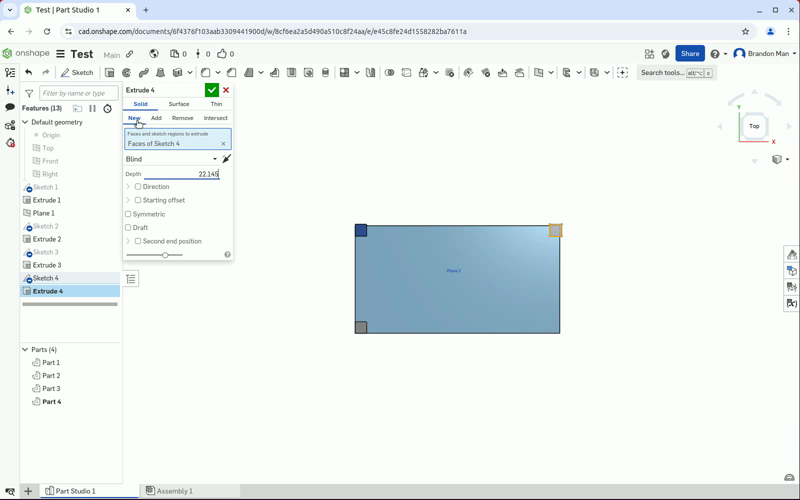
key(enter)
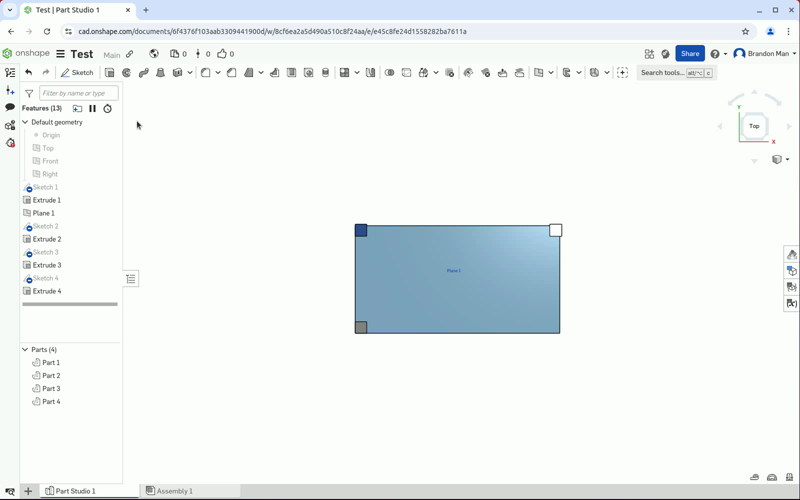
key(shift+h)
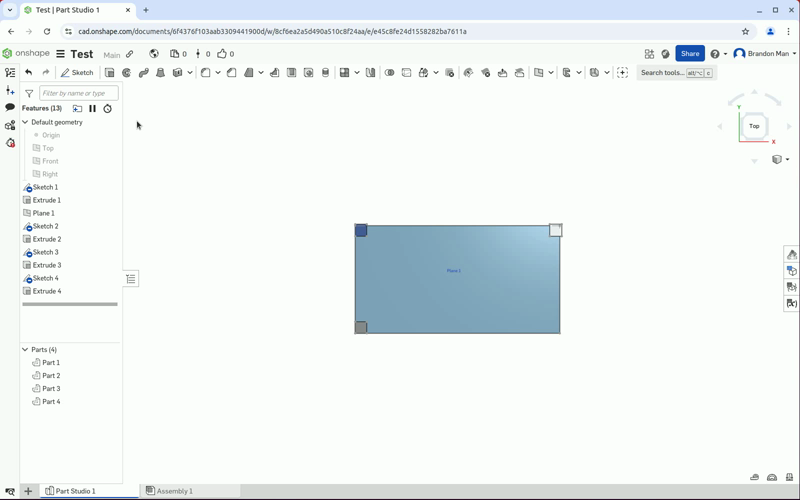
key(shift+h)
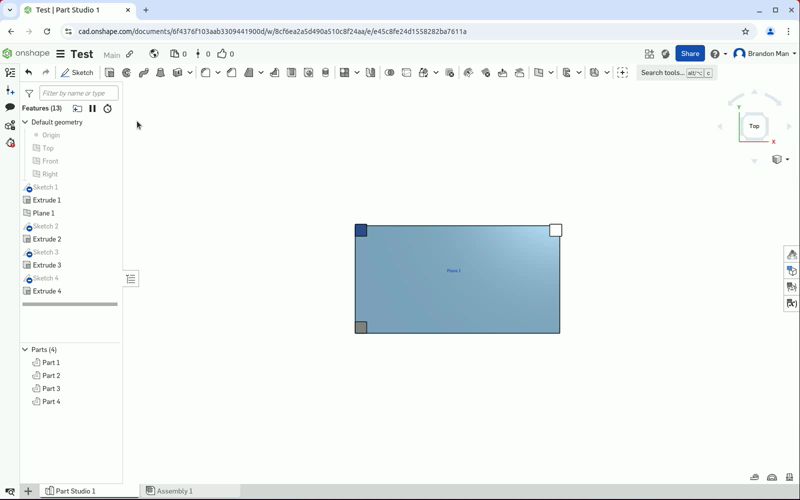
mouse_move(73, 189)
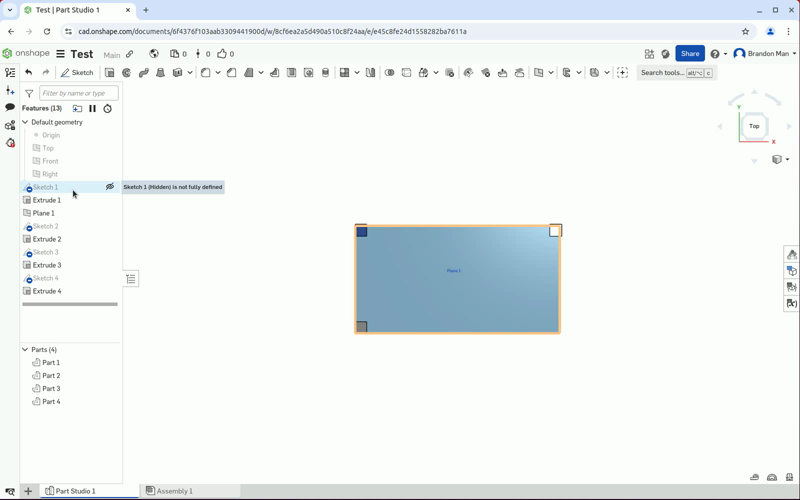
click(73, 189)
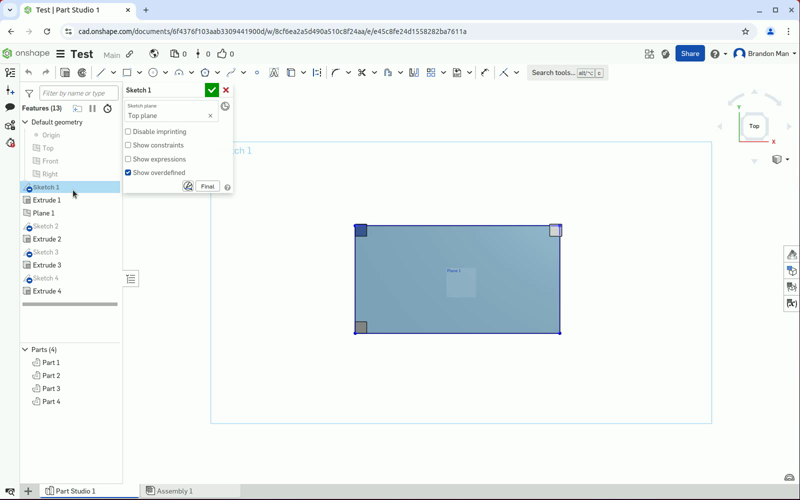
mouse_move(229, 92)
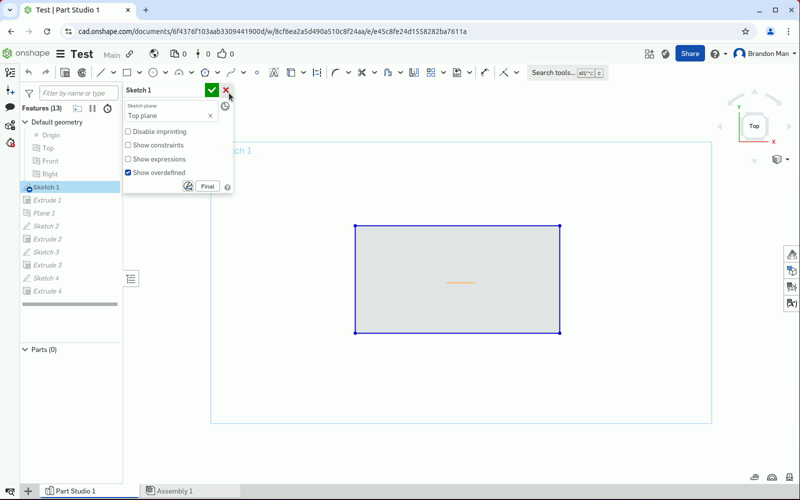
click(229, 92)
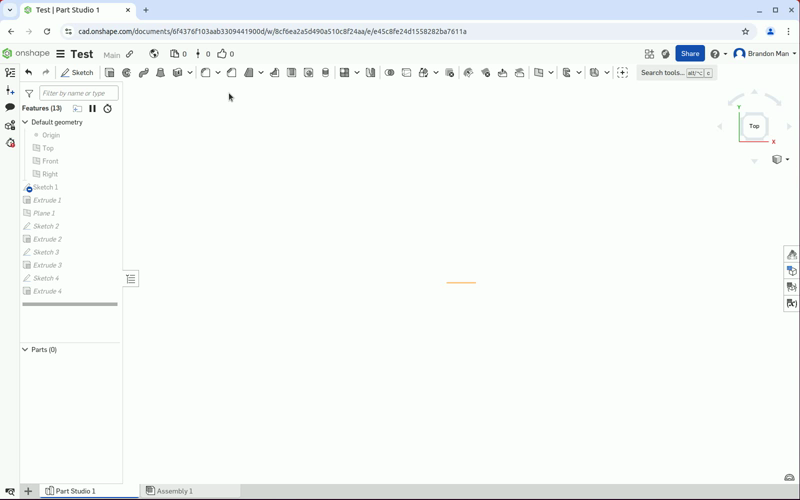
key(shift+s)
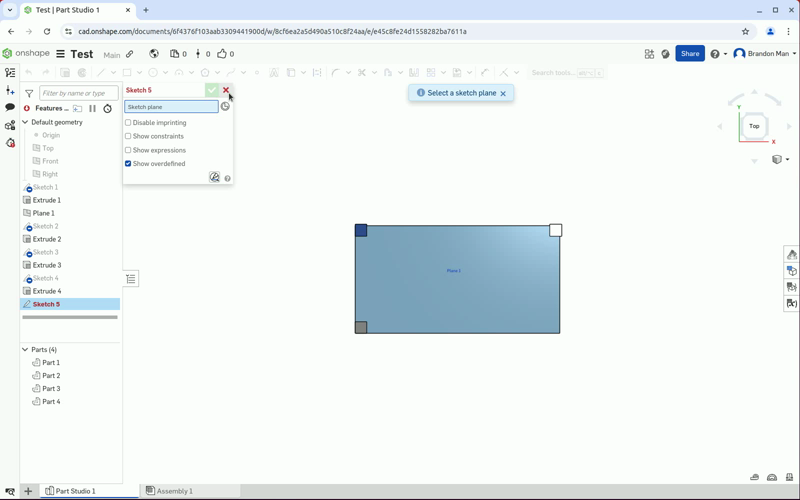
mouse_move(73, 215)
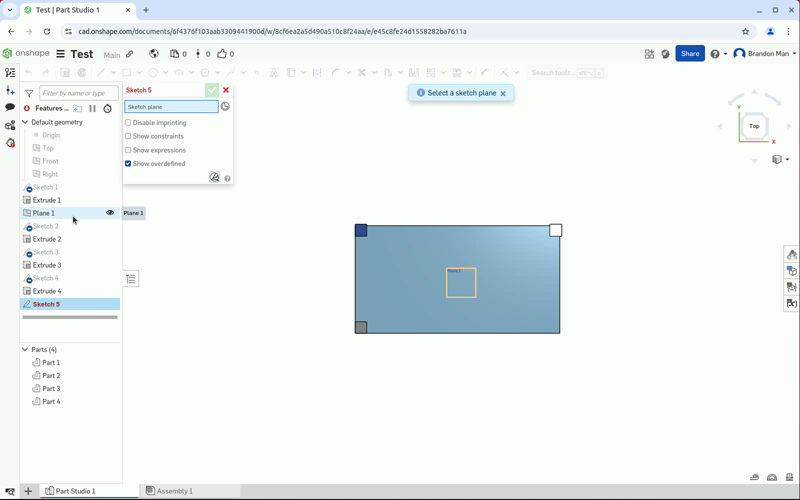
click(73, 215)
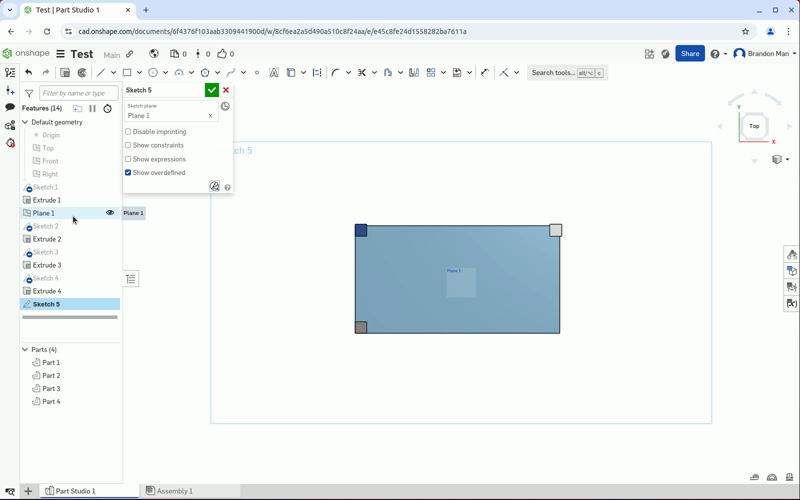
mouse_move(73, 352)
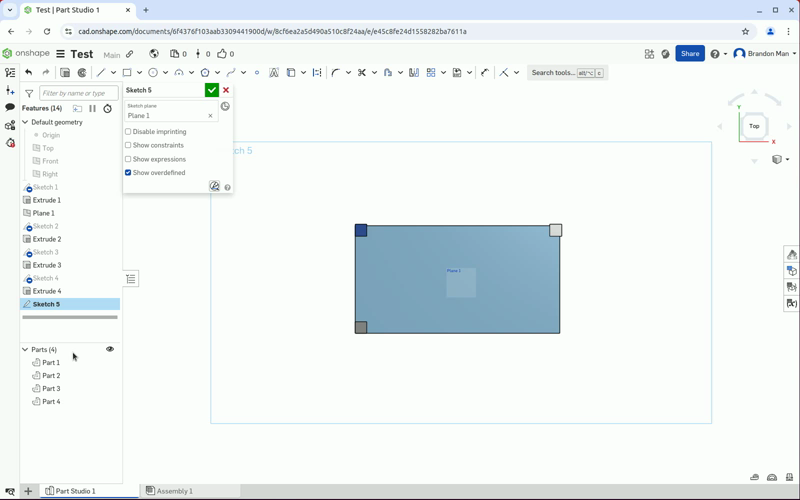
key(y)
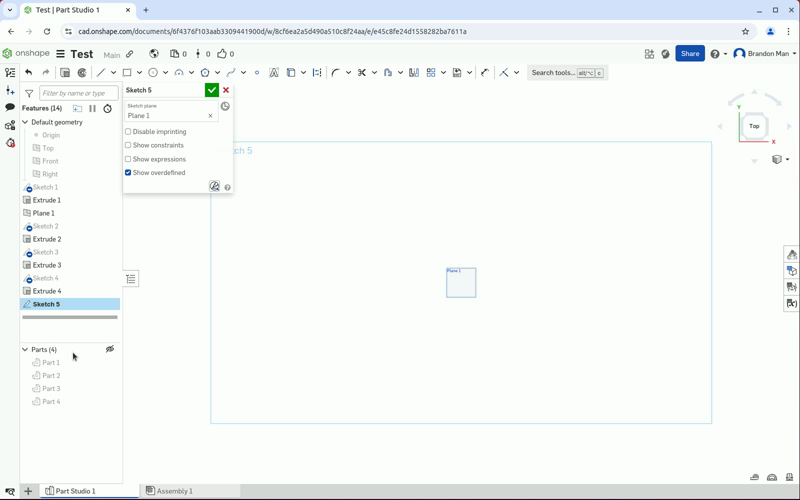
key(l)
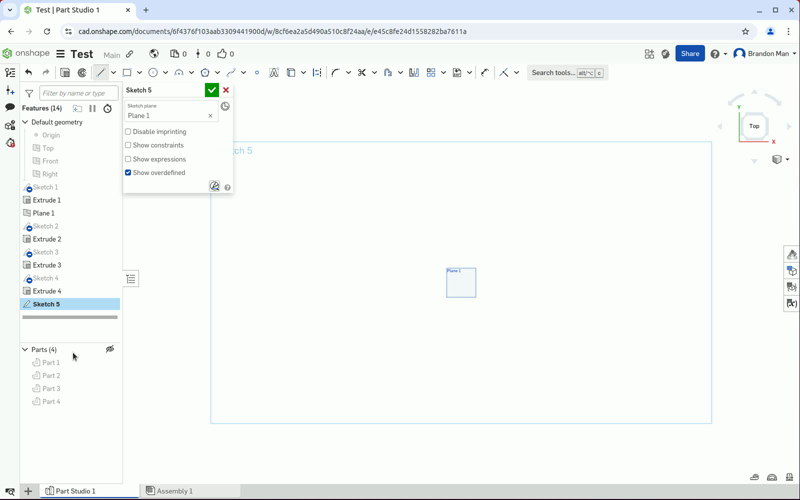
key_down(shift)
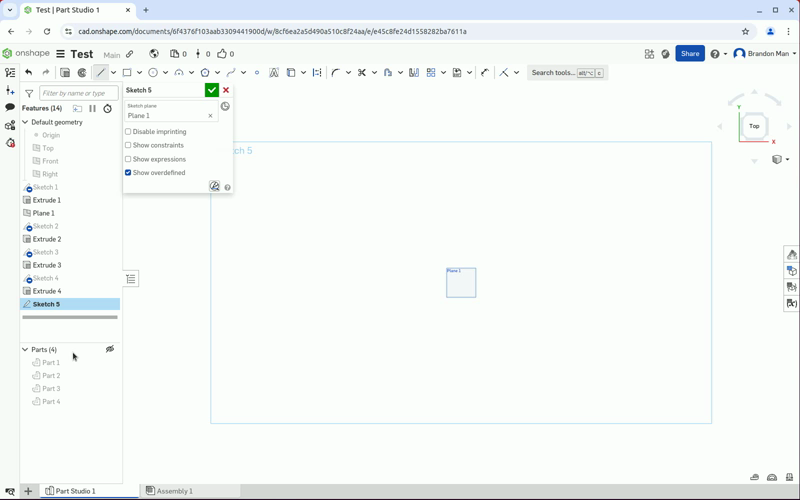
mouse_move(549, 333)
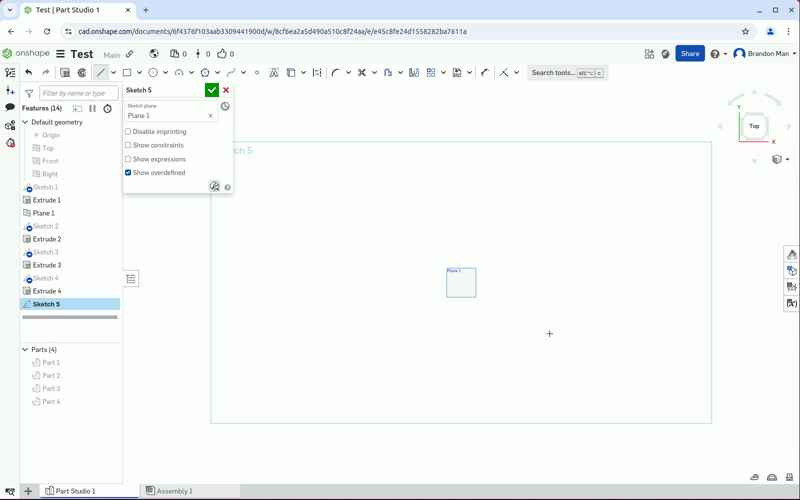
click(549, 333)
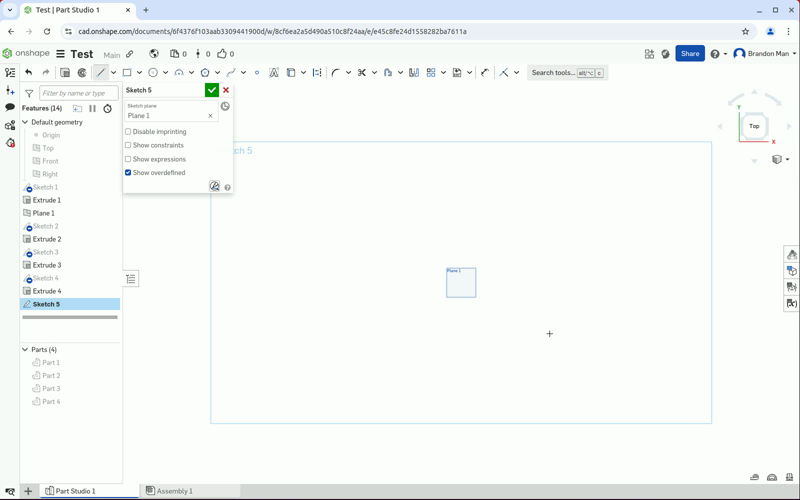
key_up(shift)
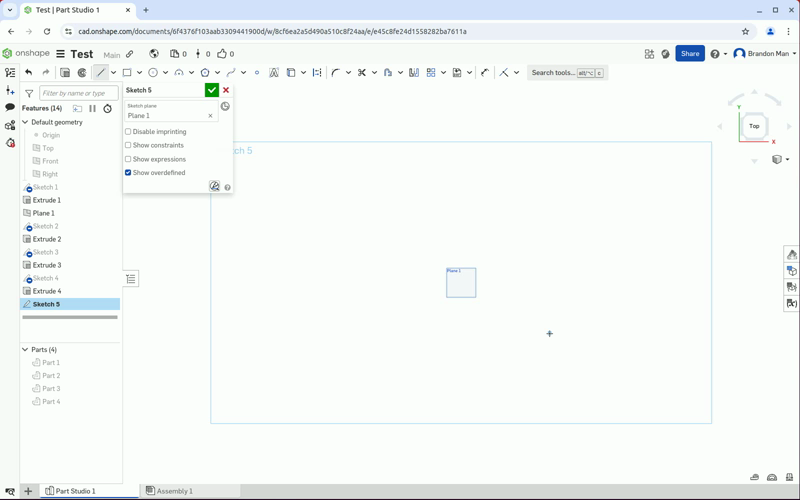
key_down(shift)
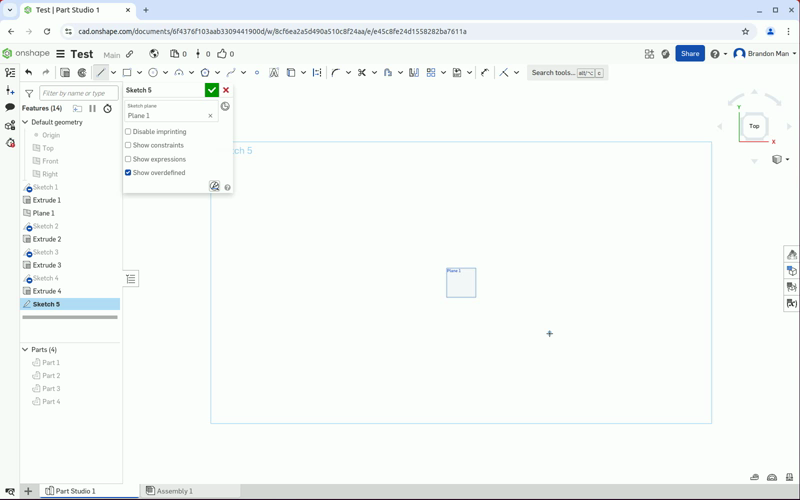
mouse_move(579, 333)
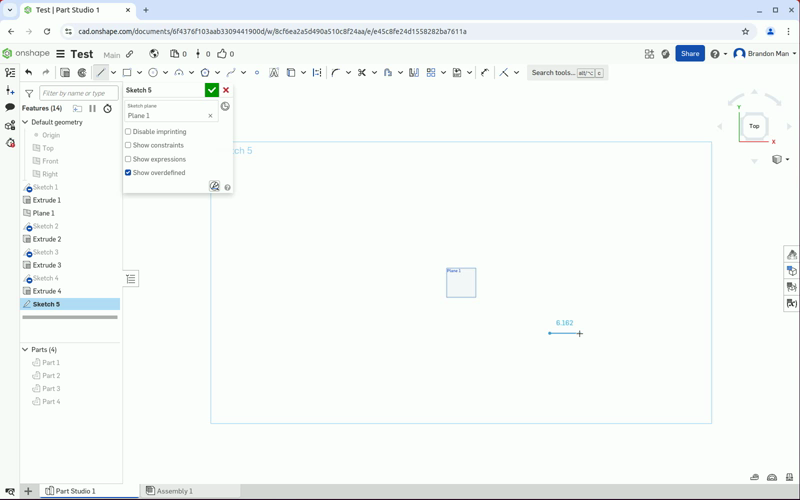
mouse_move(561, 333)
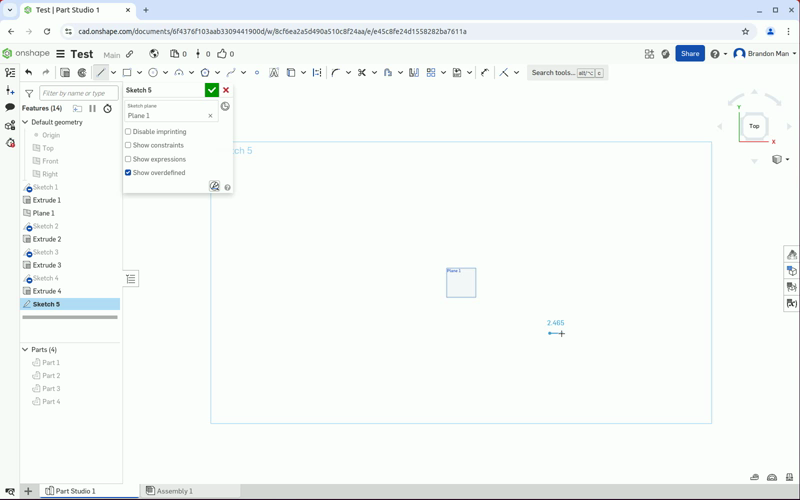
click(561, 333)
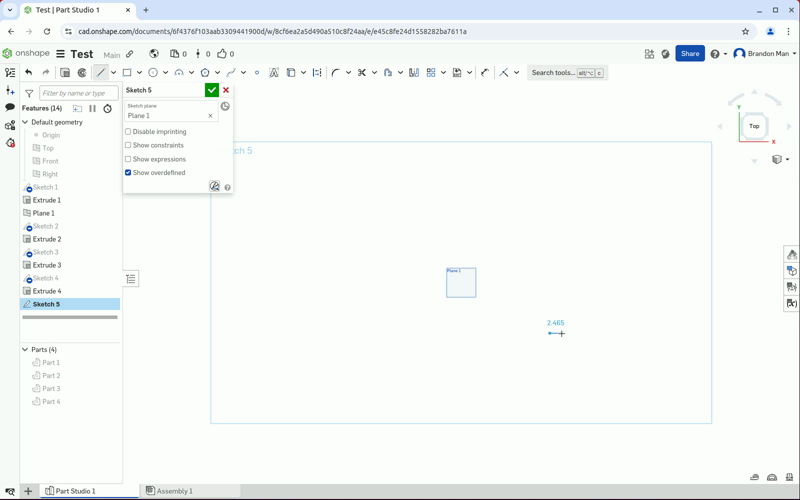
key_up(shift)
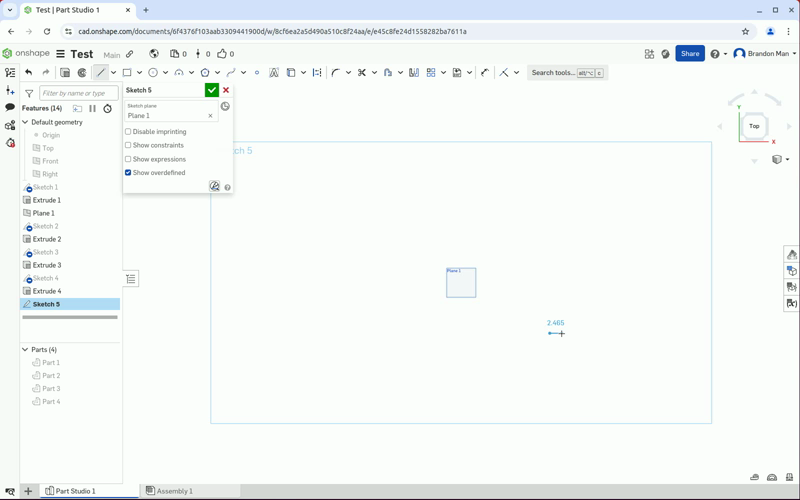
key_down(shift)
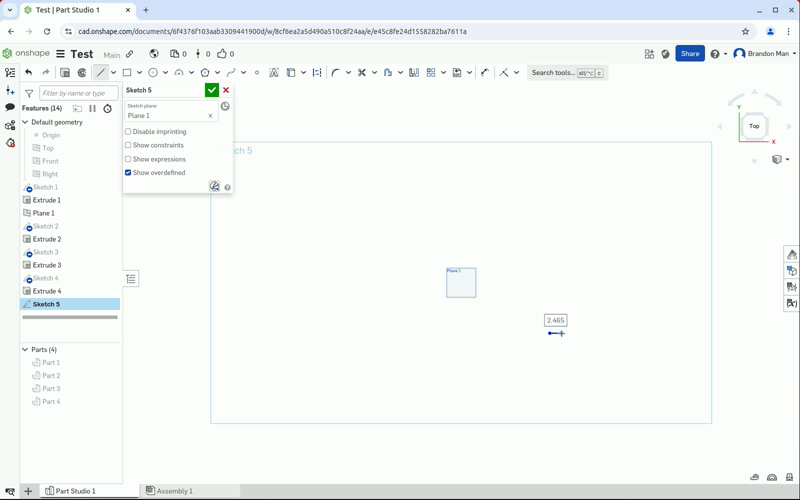
mouse_move(589, 333)
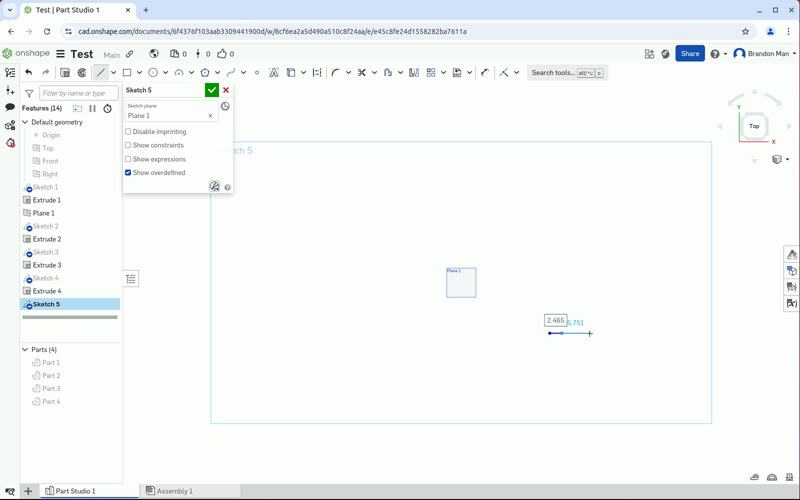
mouse_move(561, 321)
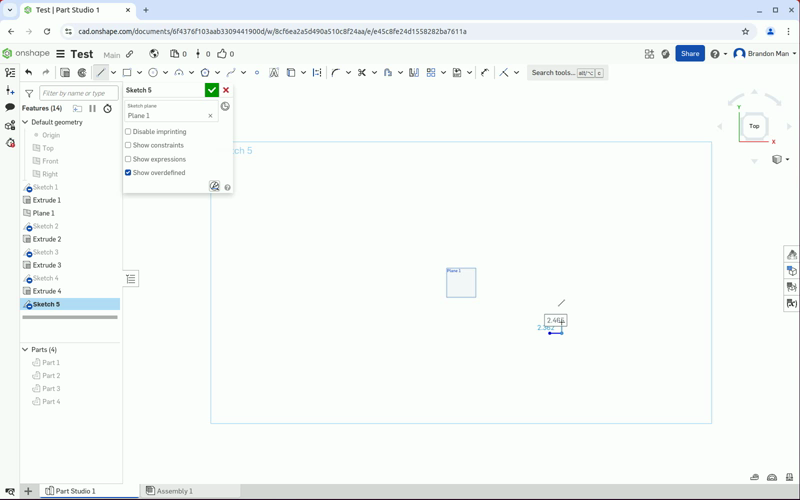
click(561, 321)
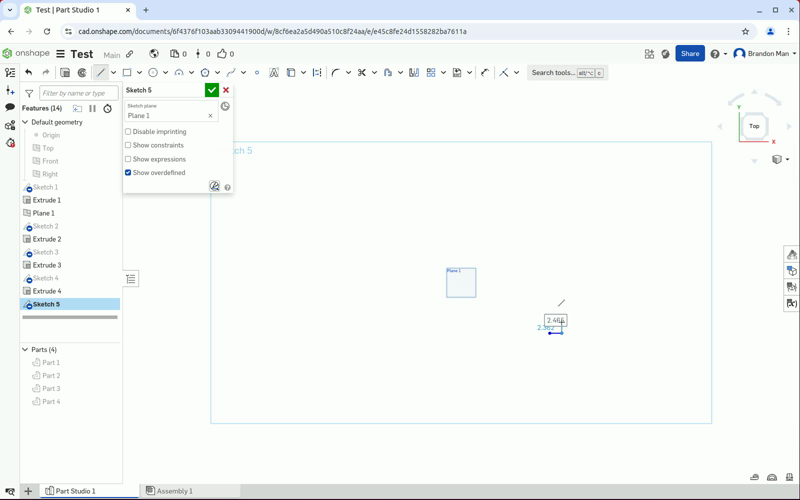
key_up(shift)
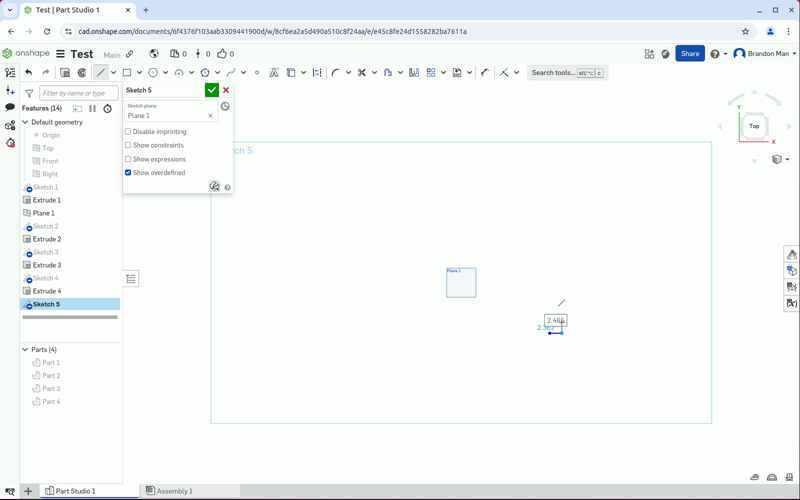
key_down(shift)
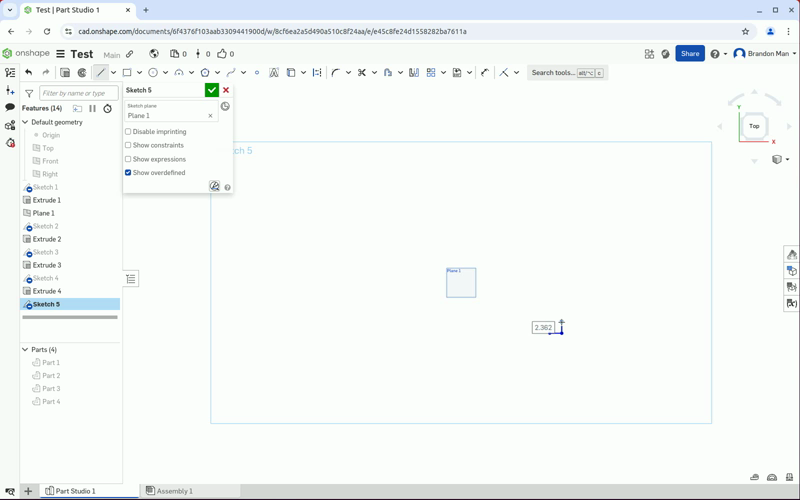
mouse_move(589, 321)
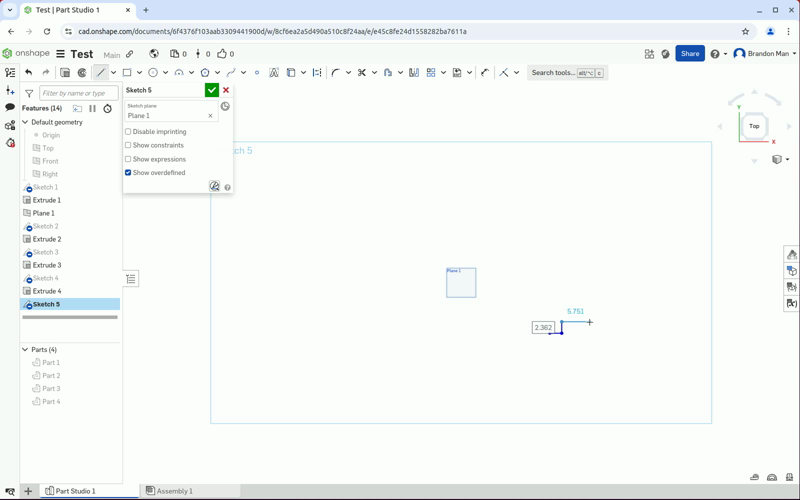
mouse_move(549, 321)
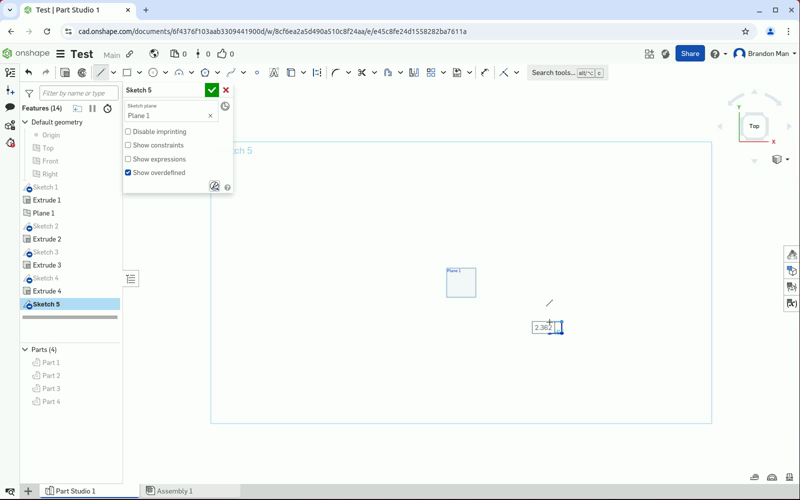
click(549, 321)
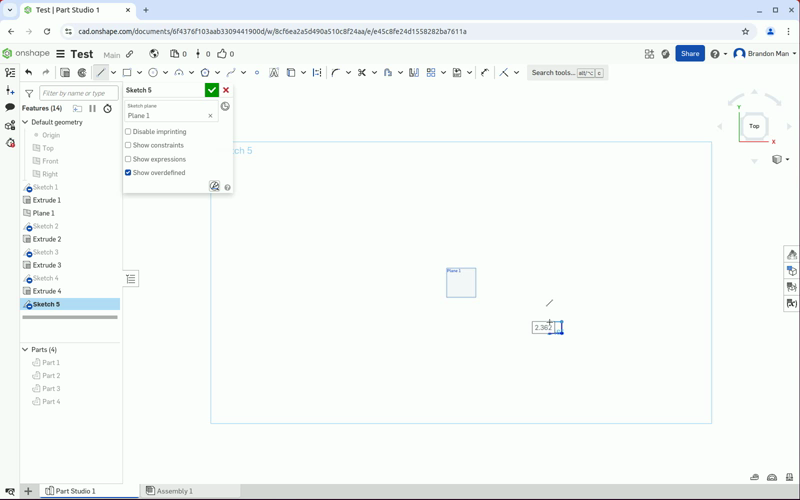
key_up(shift)
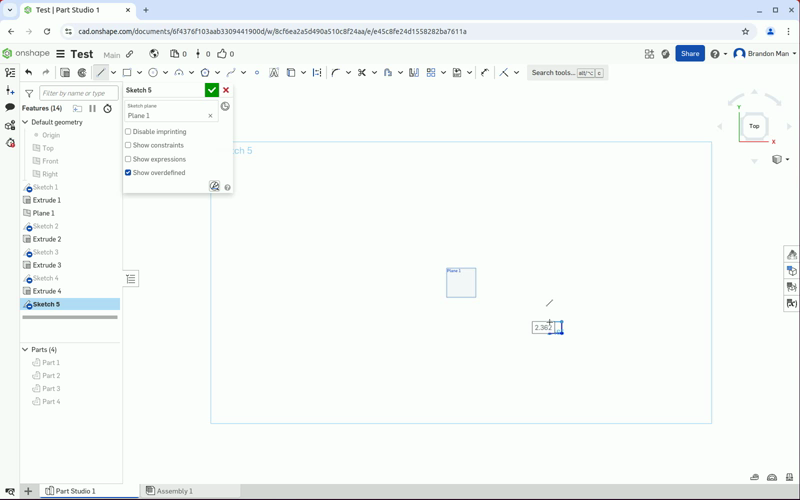
mouse_move(579, 321)
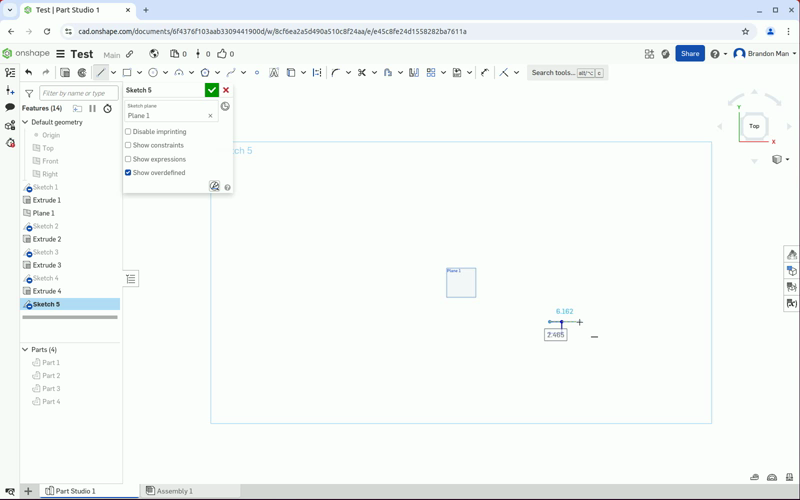
key_down(shift)
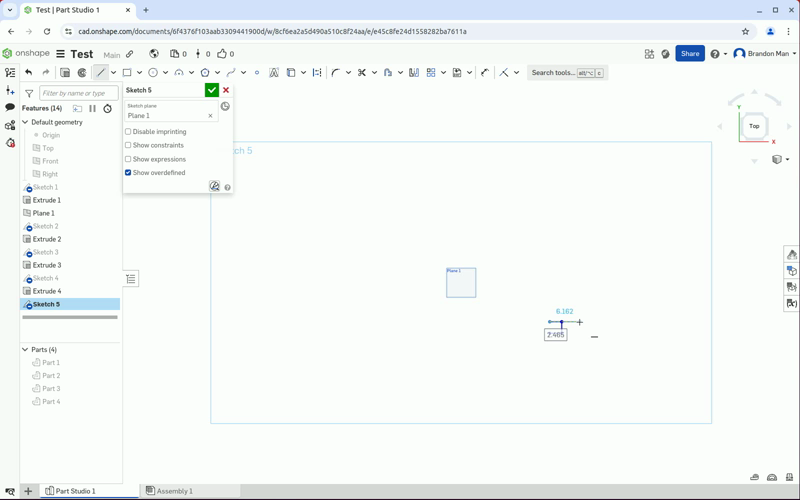
mouse_move(549, 333)
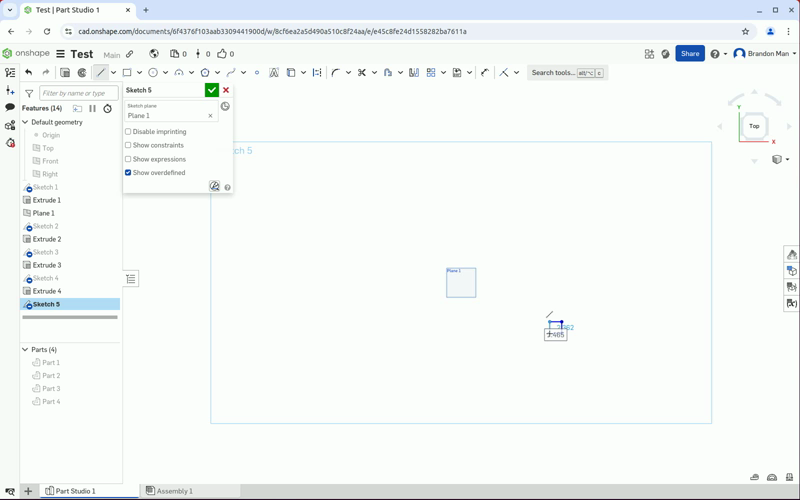
key_up(shift)
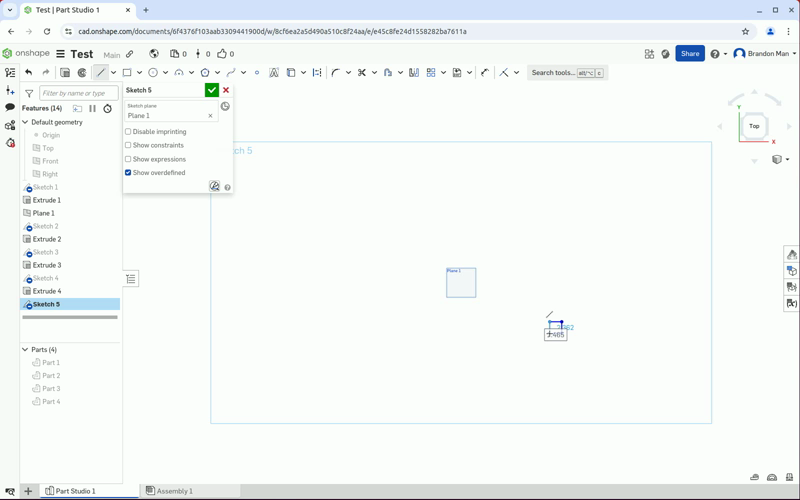
click(549, 333)
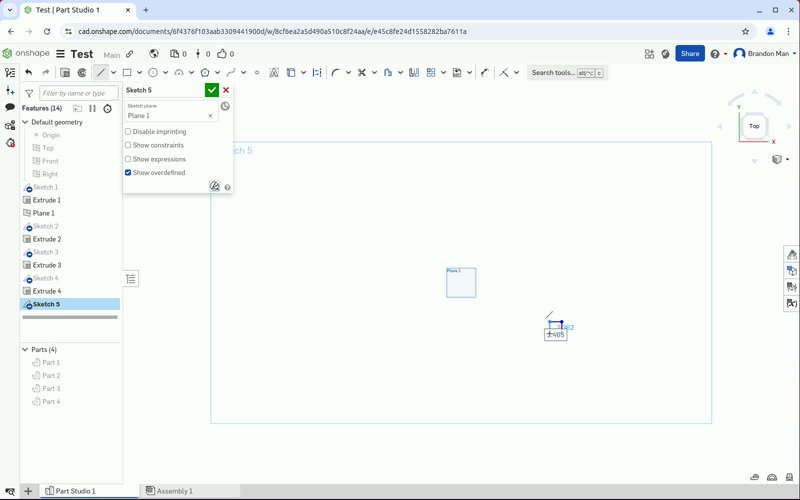
key(esc)
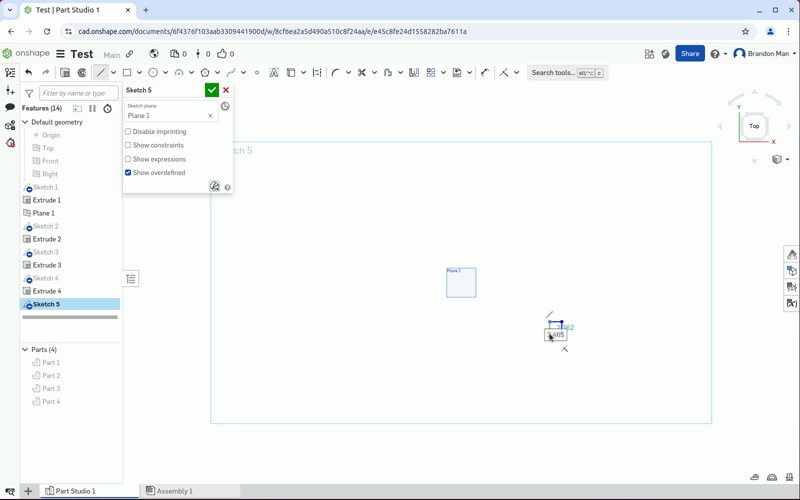
mouse_move(552, 331)
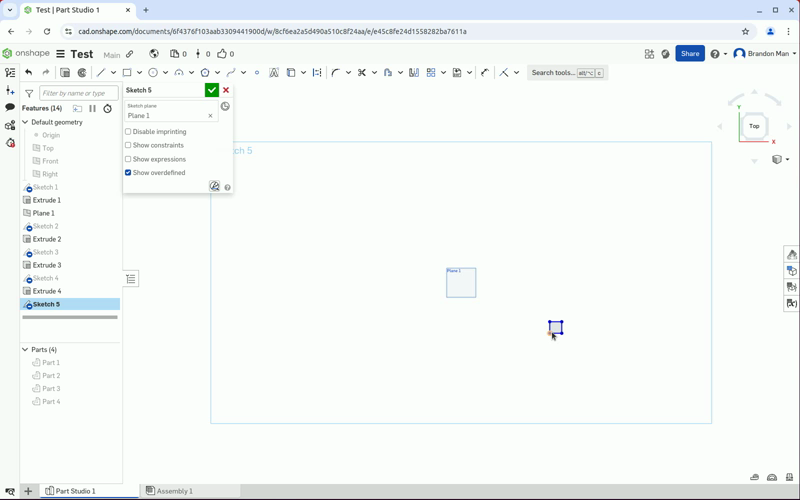
scroll(6)
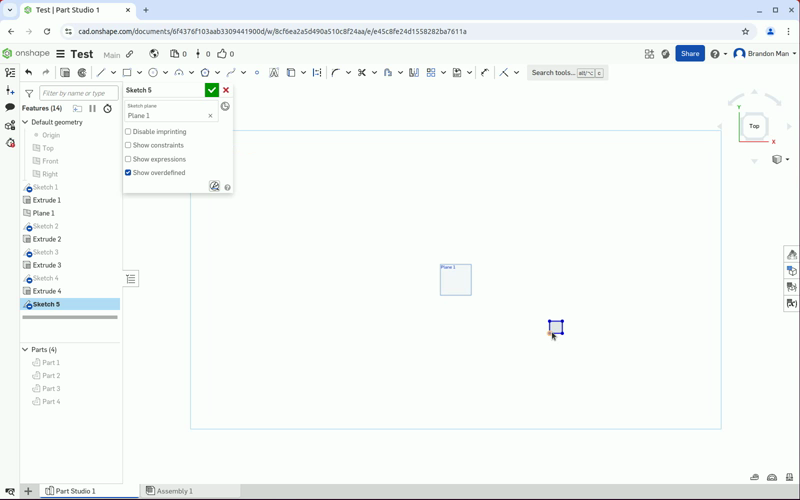
scroll(6)
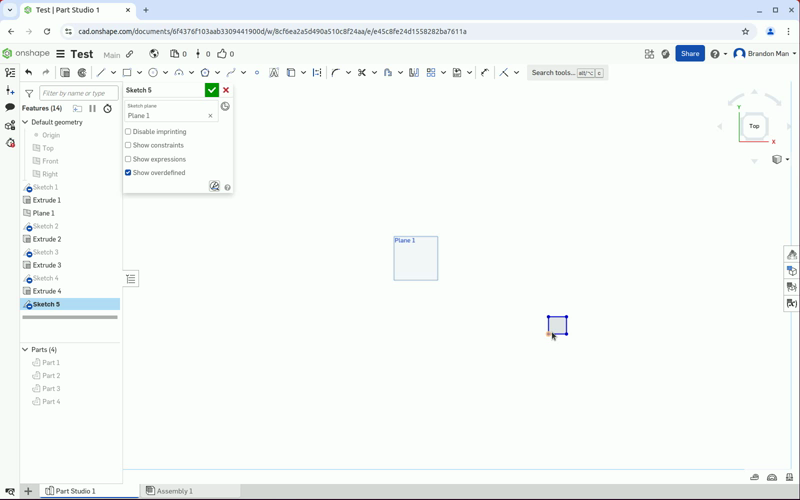
scroll(6)
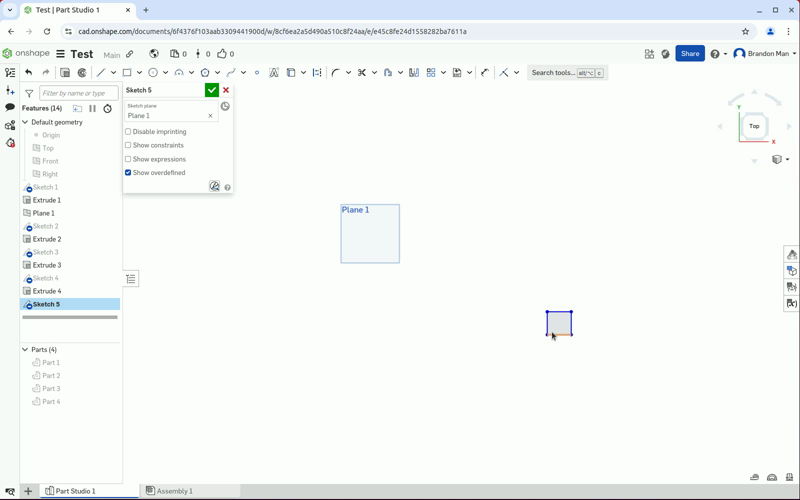
scroll(6)
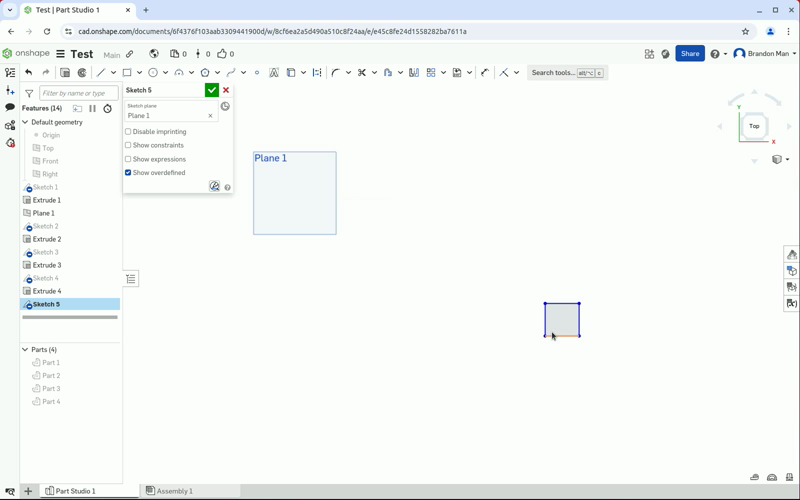
scroll(6)
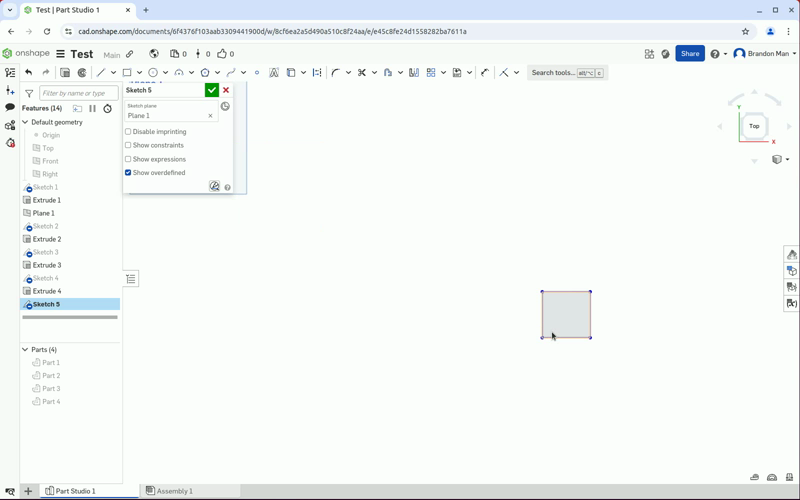
scroll(6)
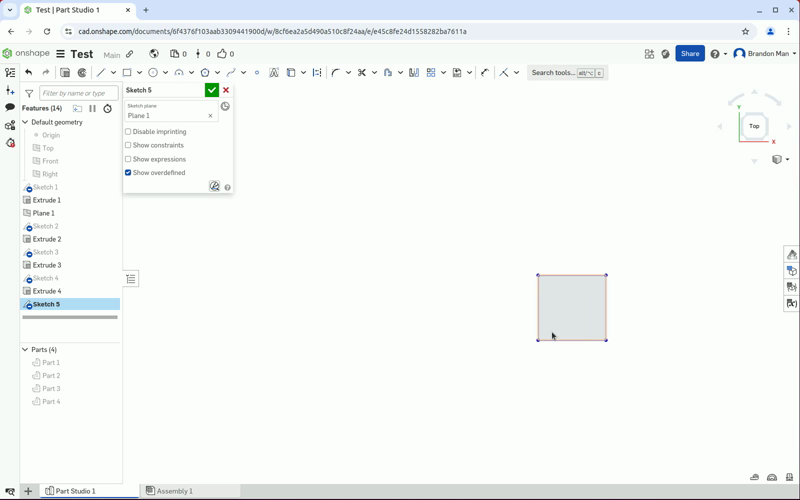
scroll(6)
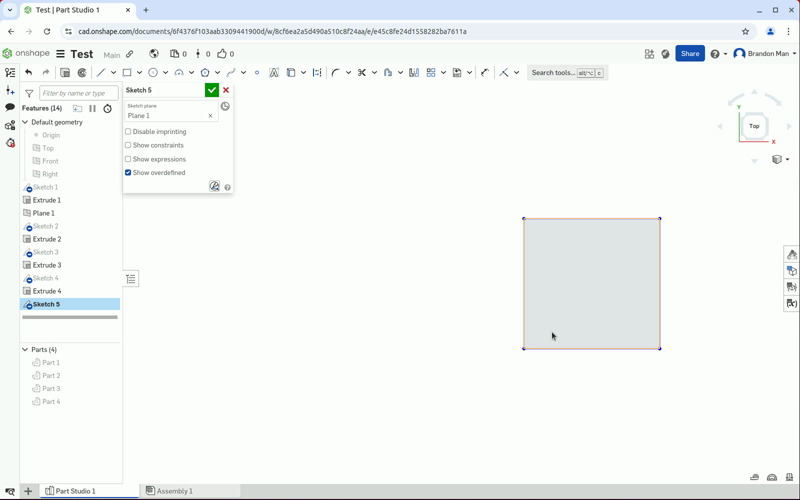
click(552, 331)
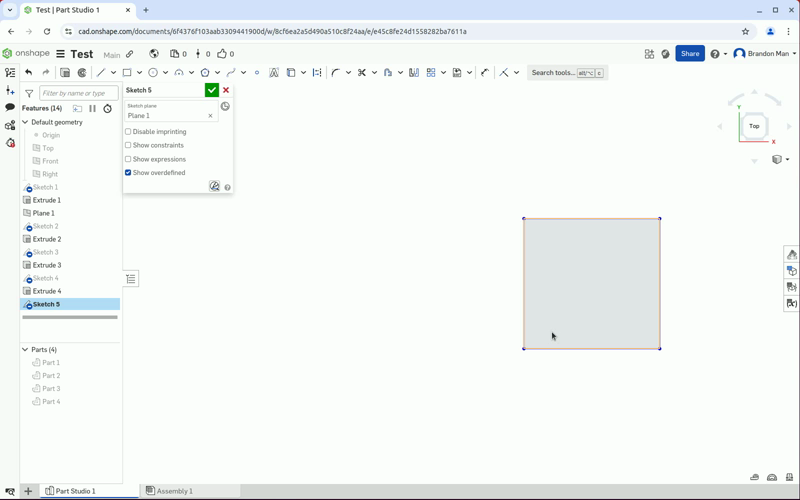
scroll(-6)
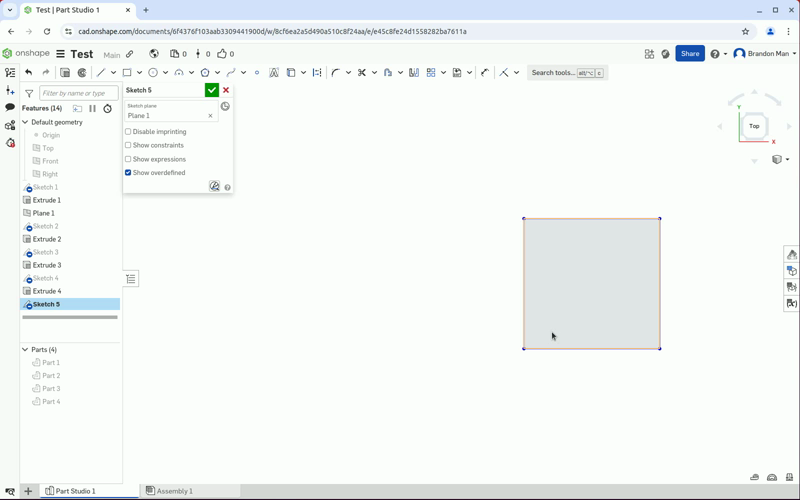
scroll(-6)
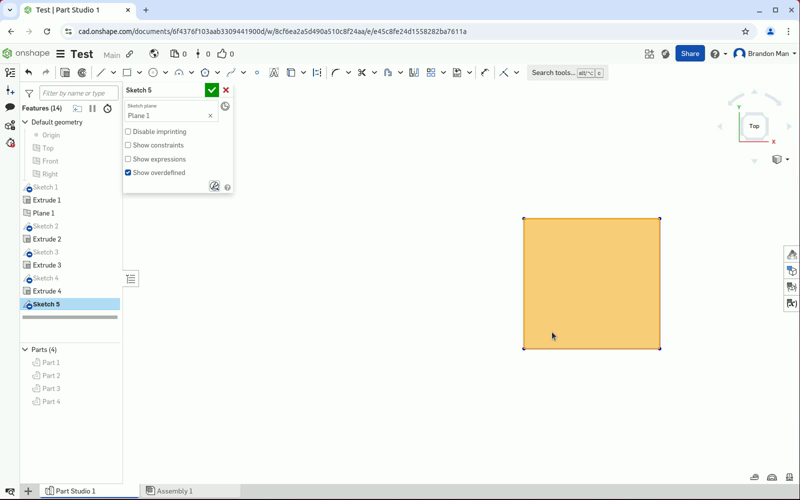
scroll(-6)
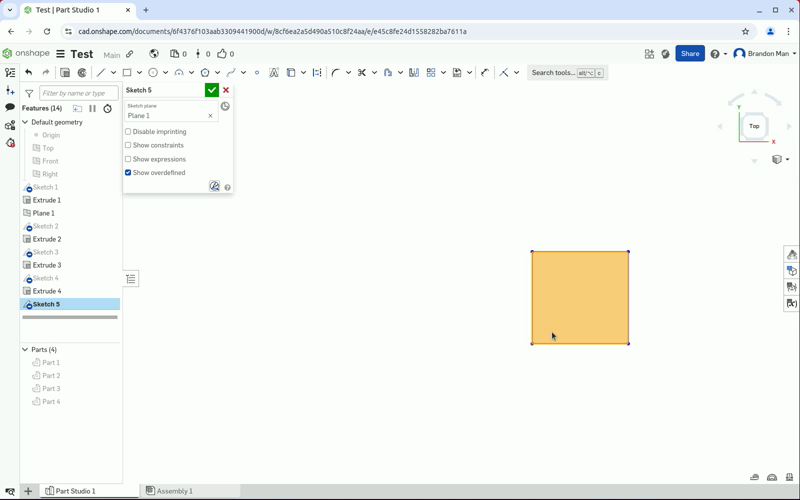
scroll(-6)
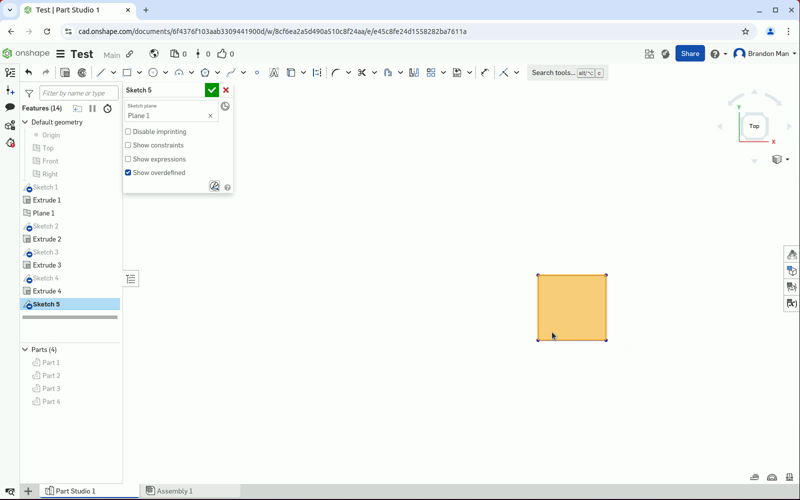
scroll(-6)
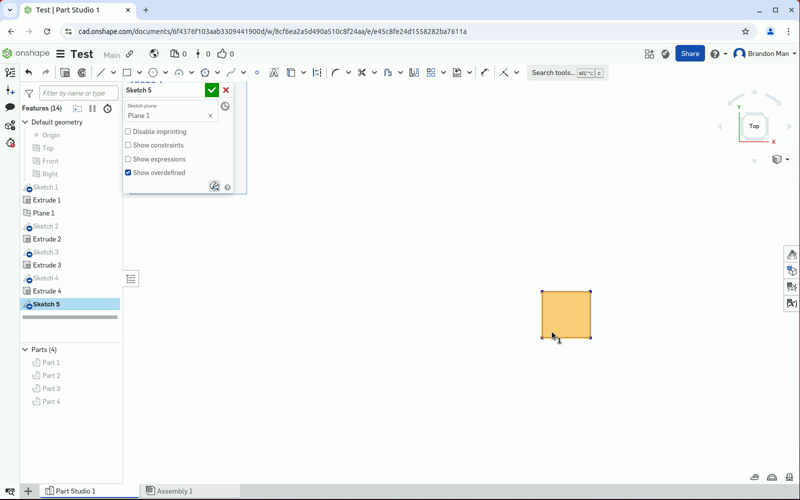
scroll(-6)
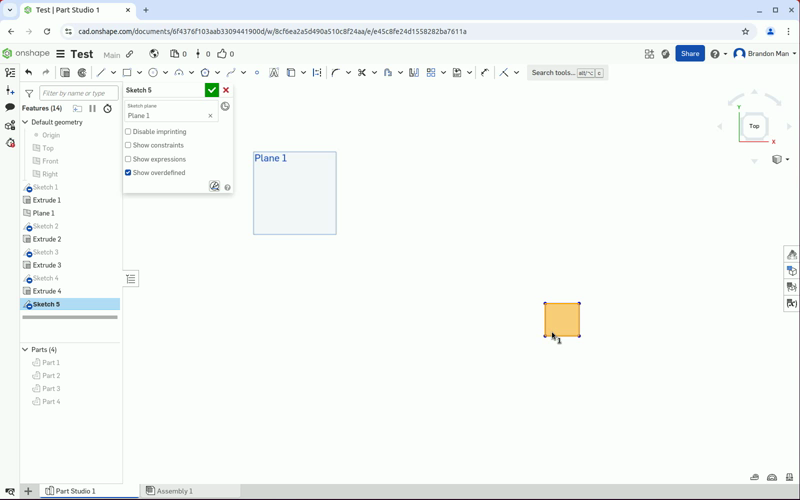
scroll(-6)
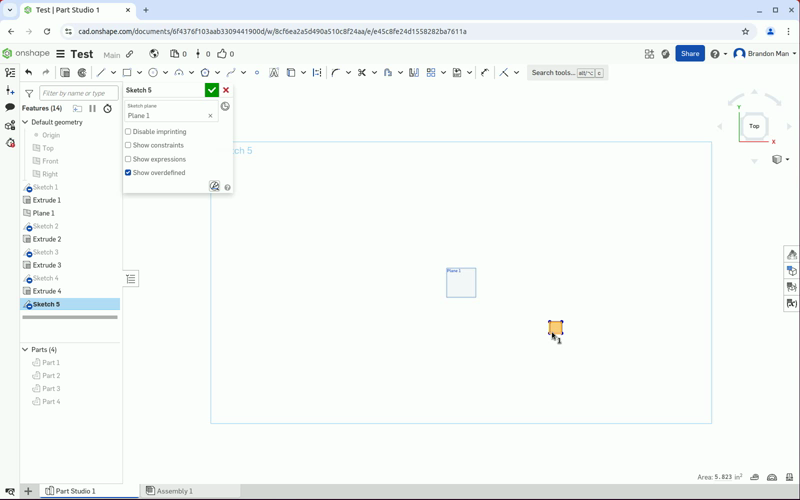
mouse_move(73, 352)
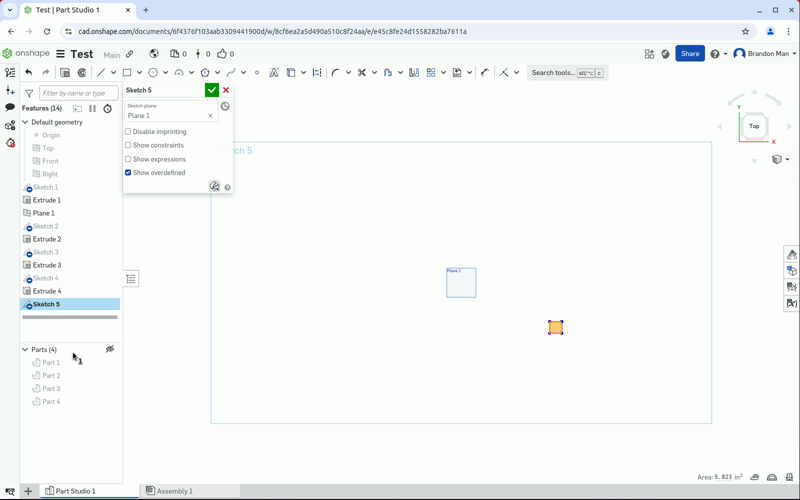
key(shift+y)
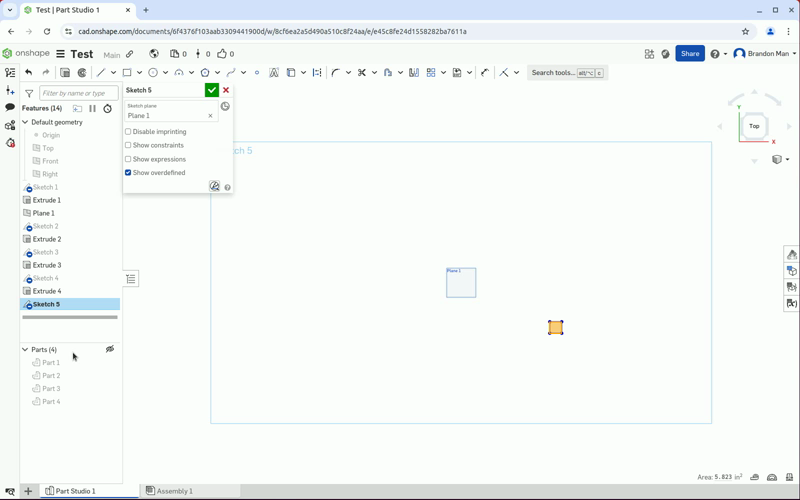
key(shift+e)
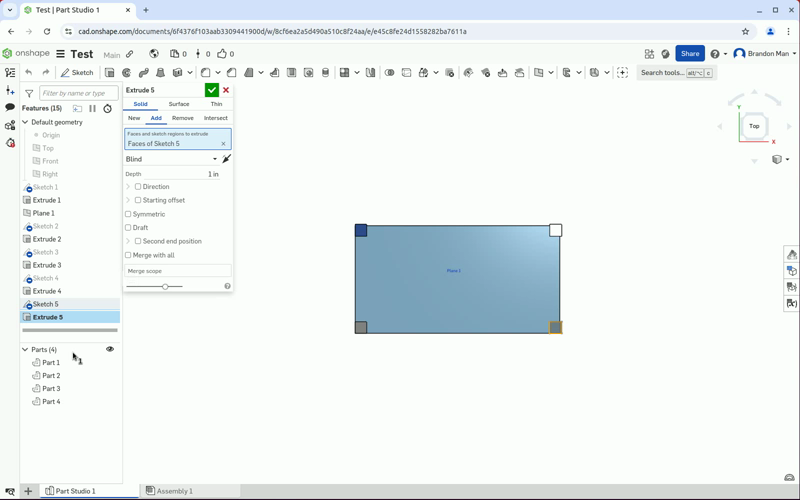
mouse_move(143, 106)
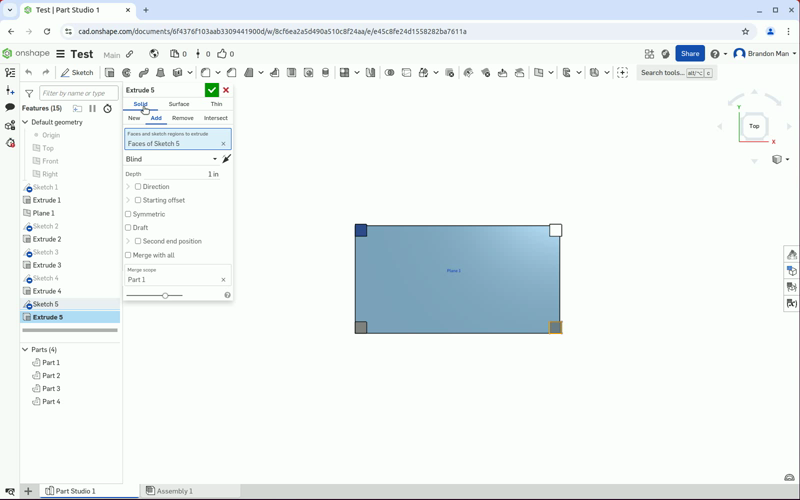
click(143, 106)
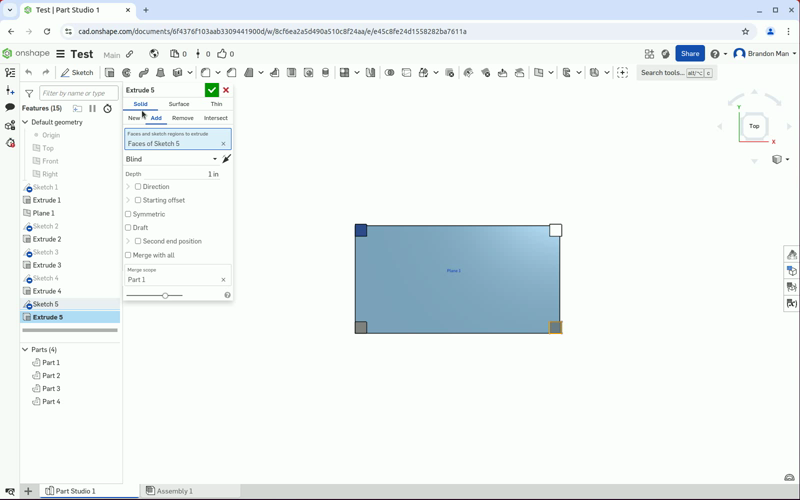
mouse_move(137, 120)
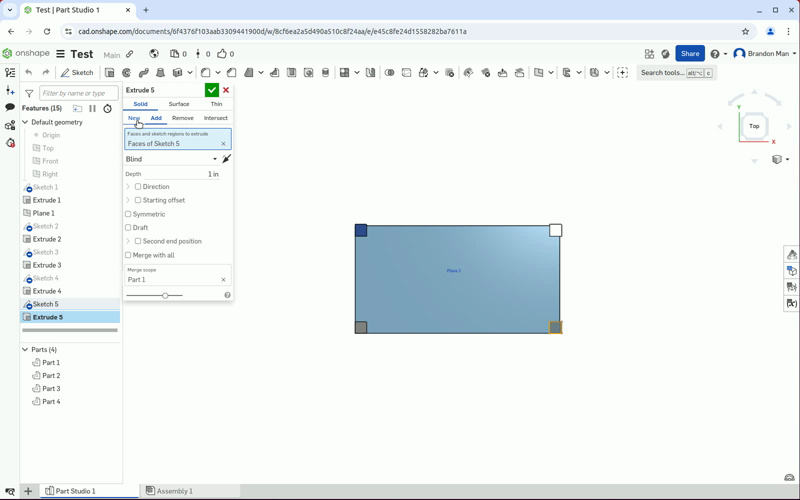
click(137, 120)
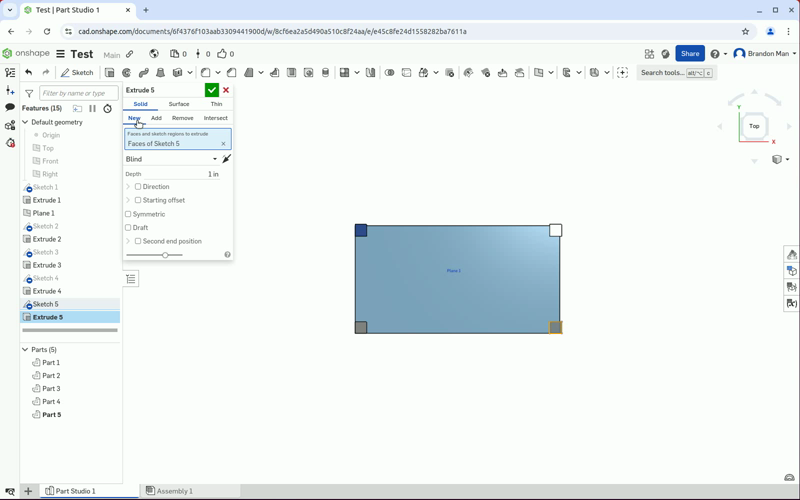
key(tab, 4)
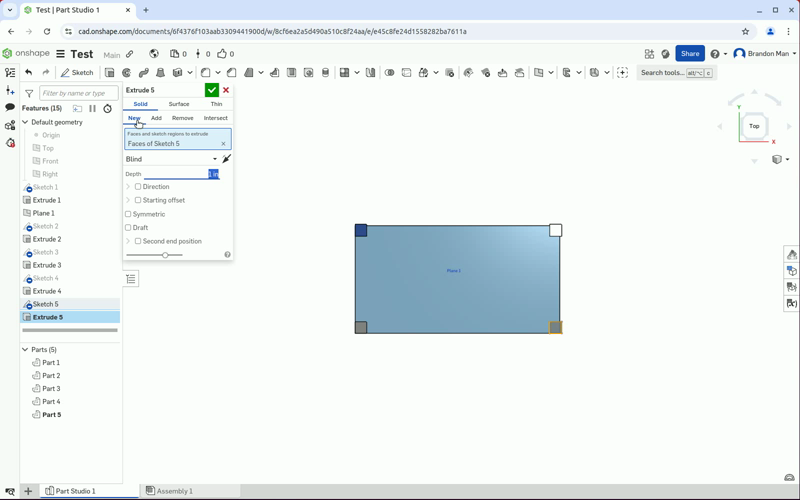
text(22.145)
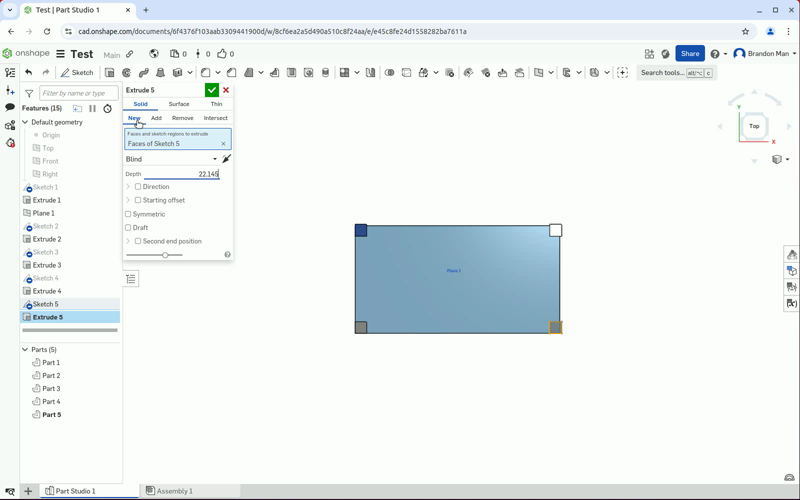
key(enter)
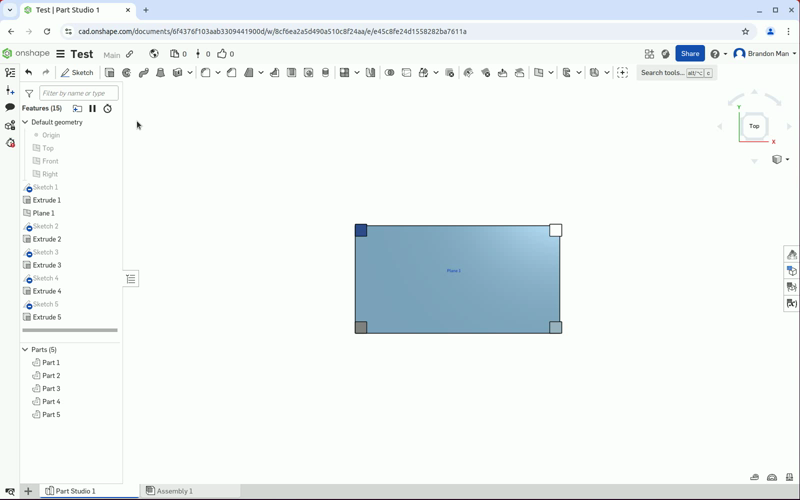
key(shift+h)
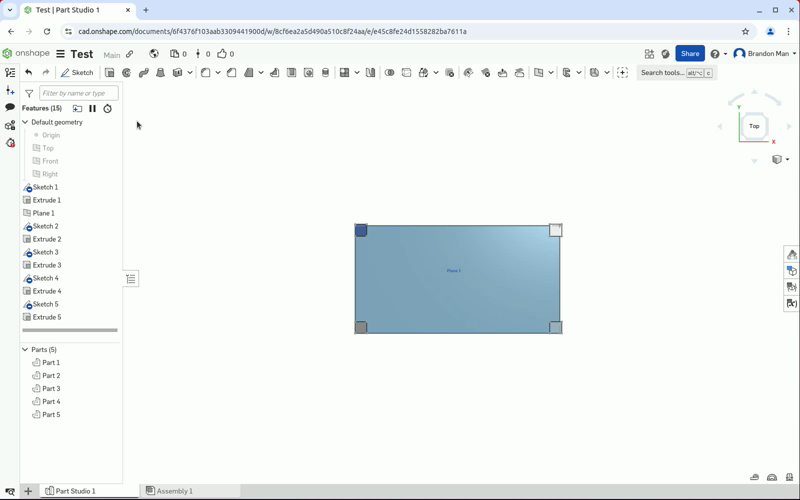
key(shift+h)
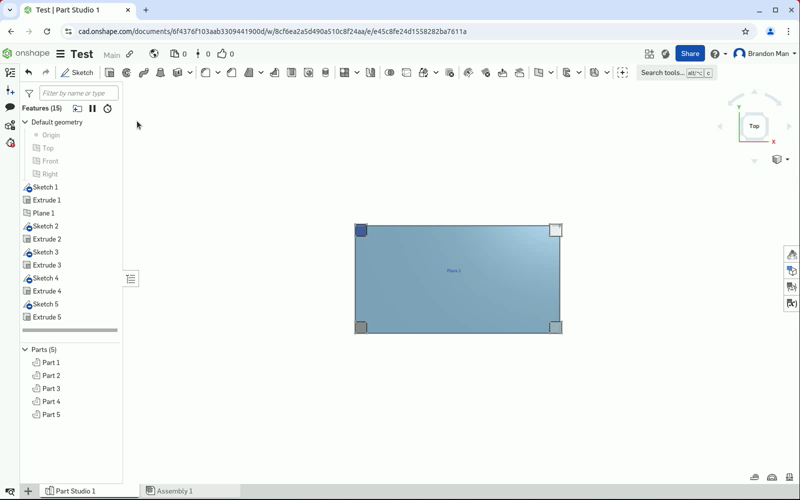
key(shift+7)
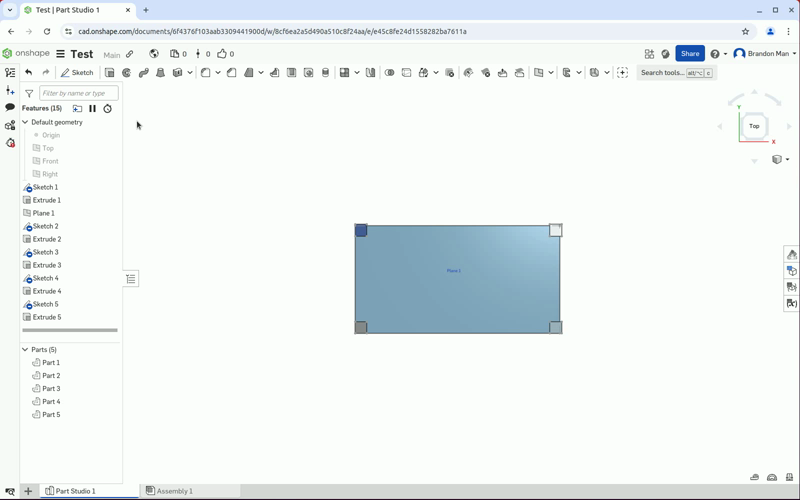
key(up, 3)
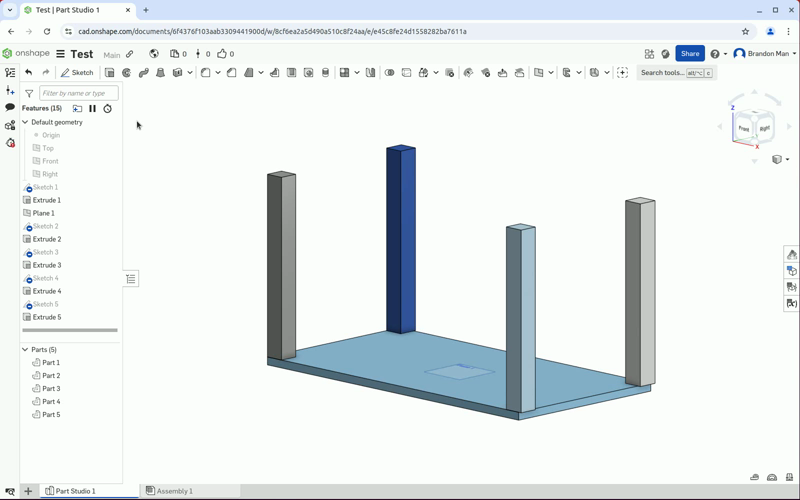
key(left, 3)
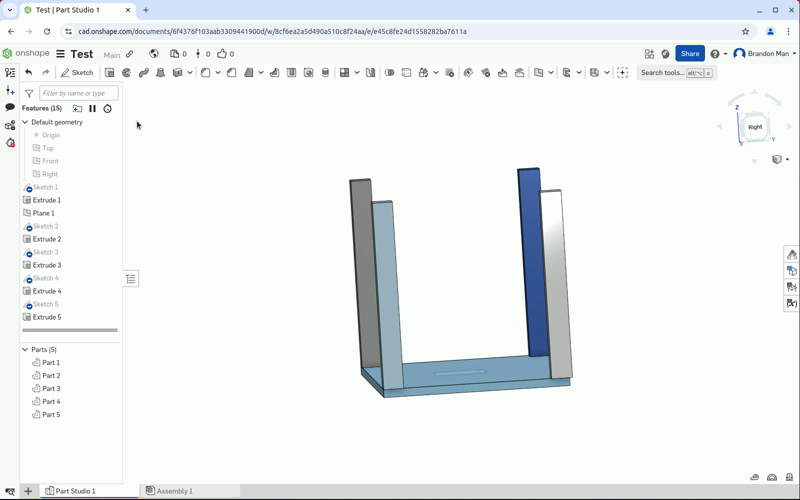
key(right, 3)
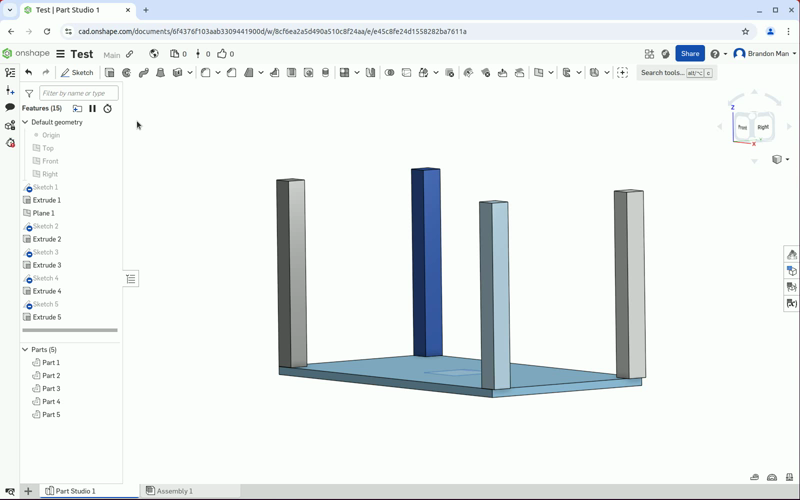
key(down, 3)
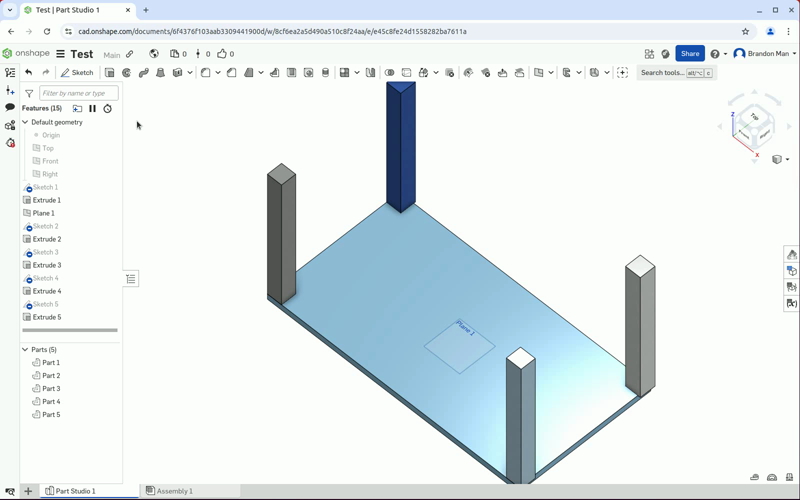
mouse_move(73, 189)
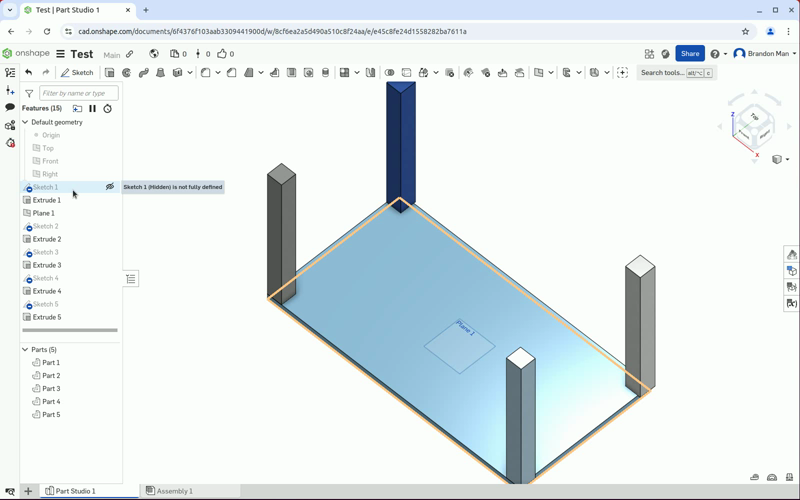
click(73, 189)